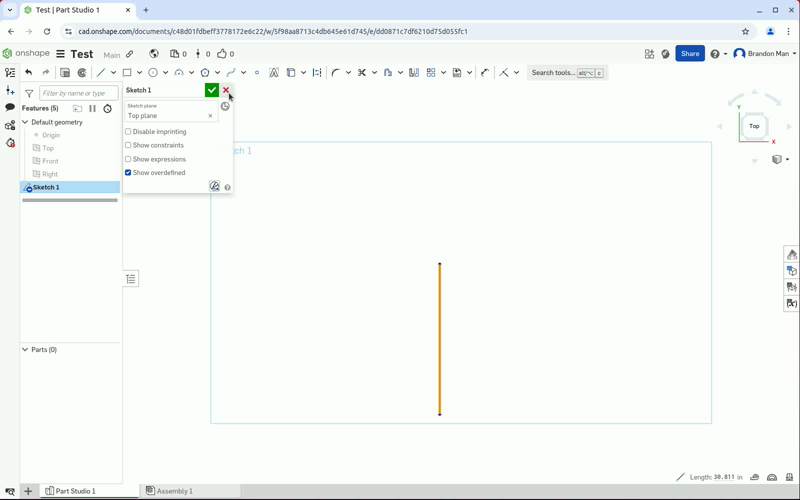
key(shift+h)
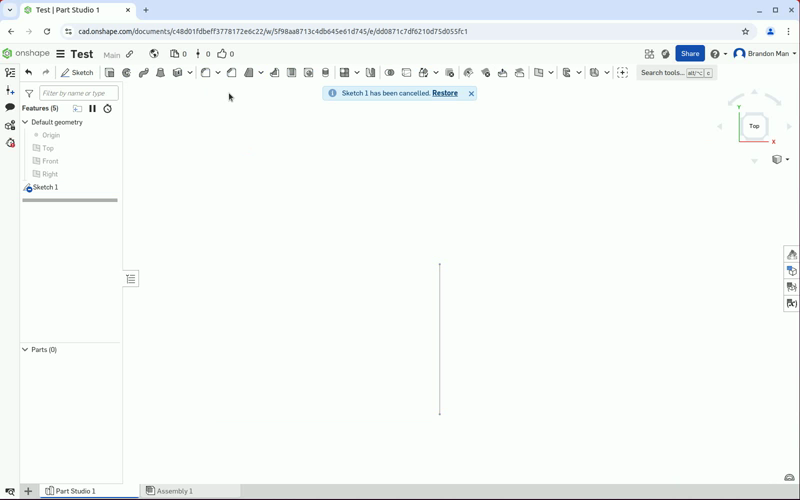
key(shift+s)
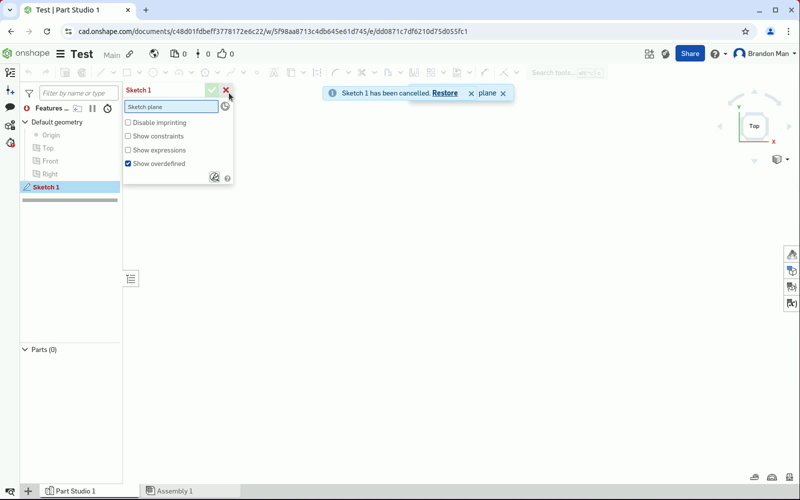
mouse_move(73, 150)
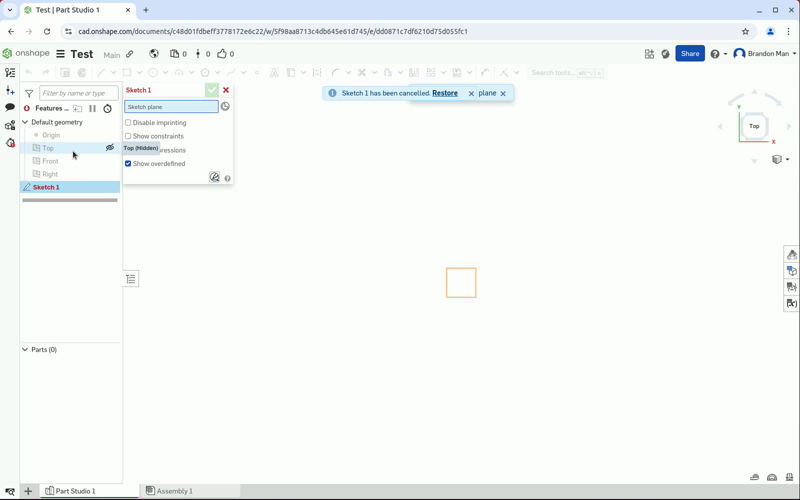
click(73, 150)
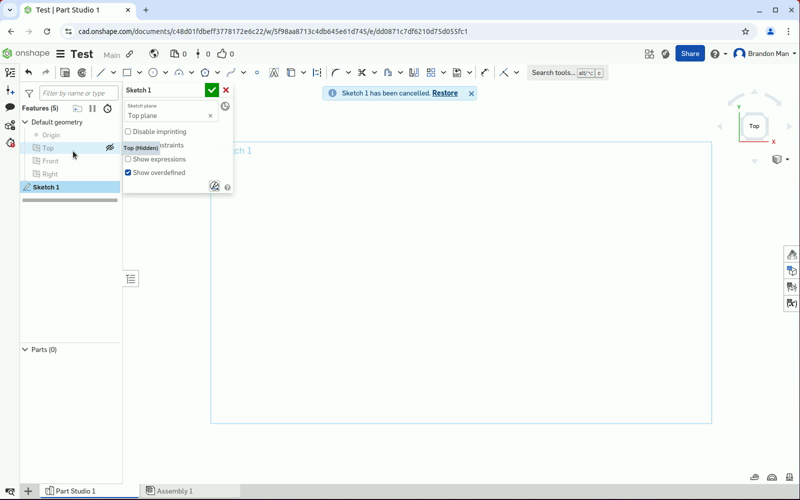
mouse_move(73, 352)
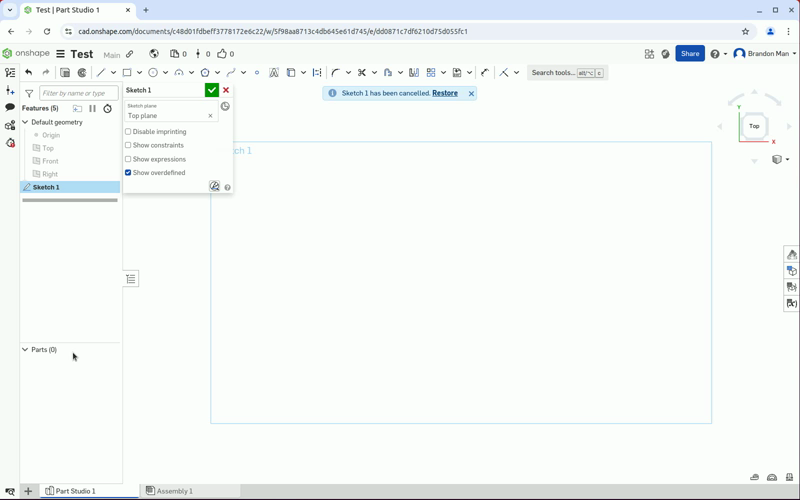
key(y)
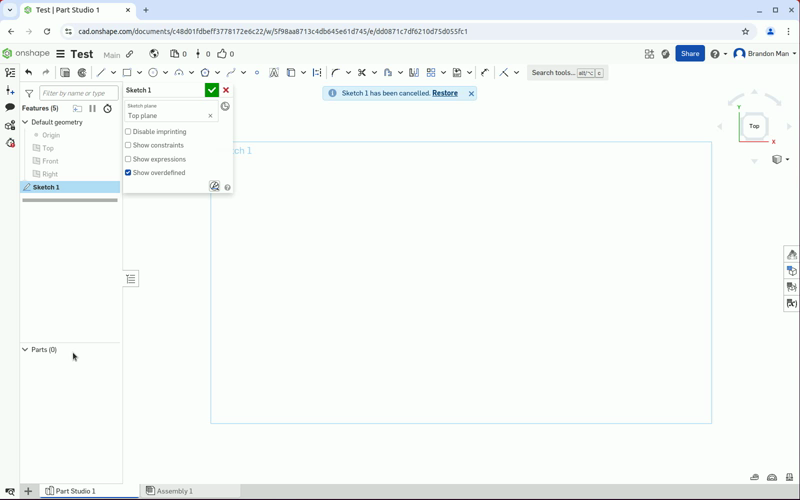
key(l)
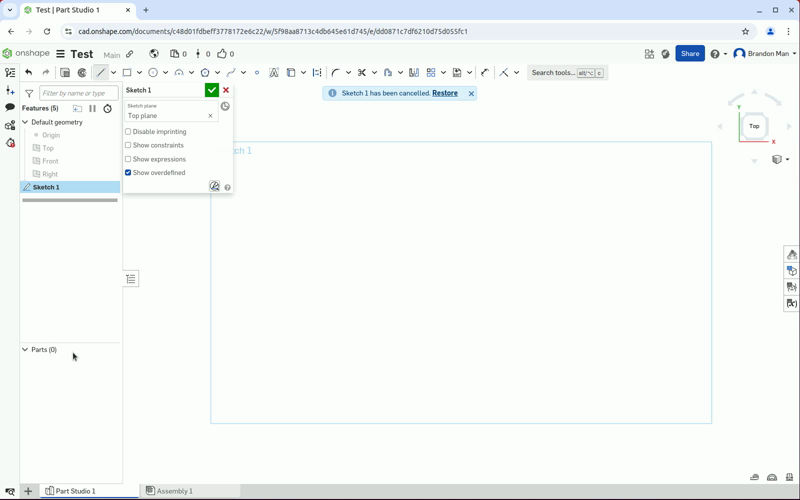
key_down(shift)
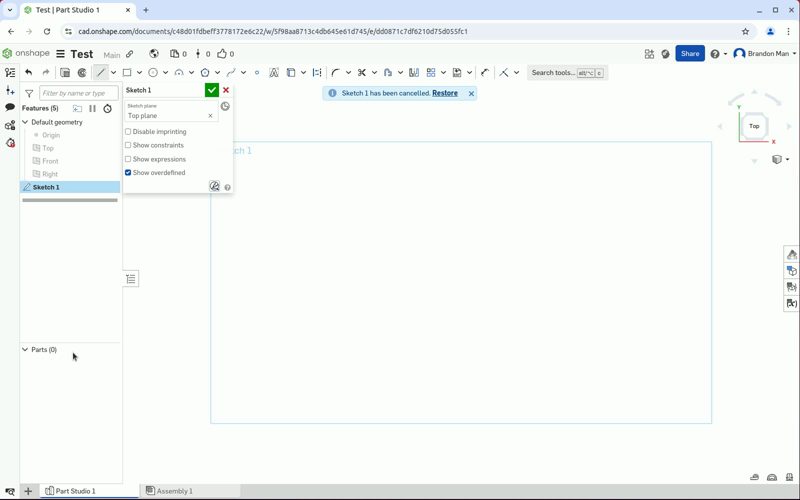
mouse_move(460, 395)
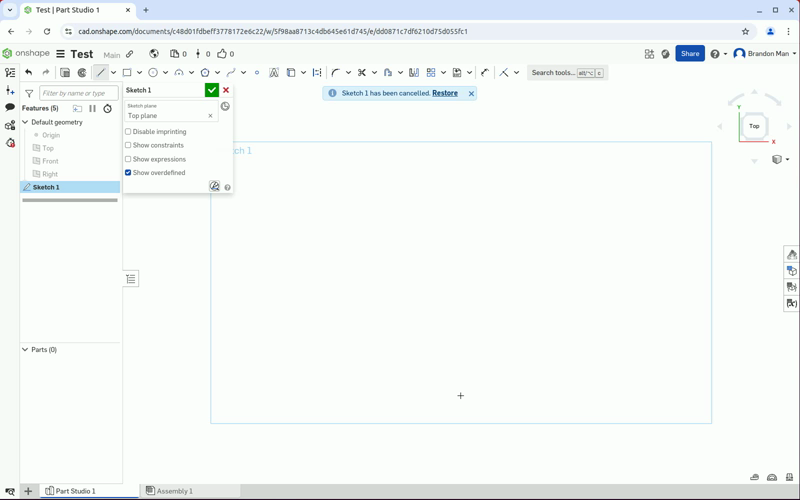
click(460, 395)
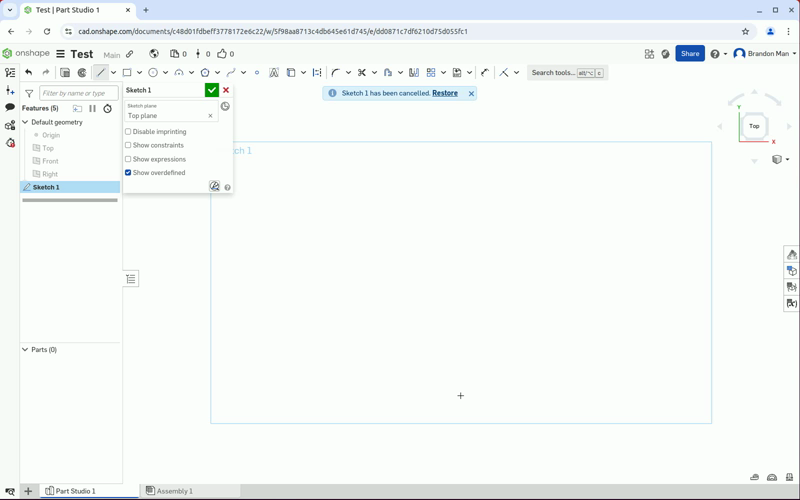
key_up(shift)
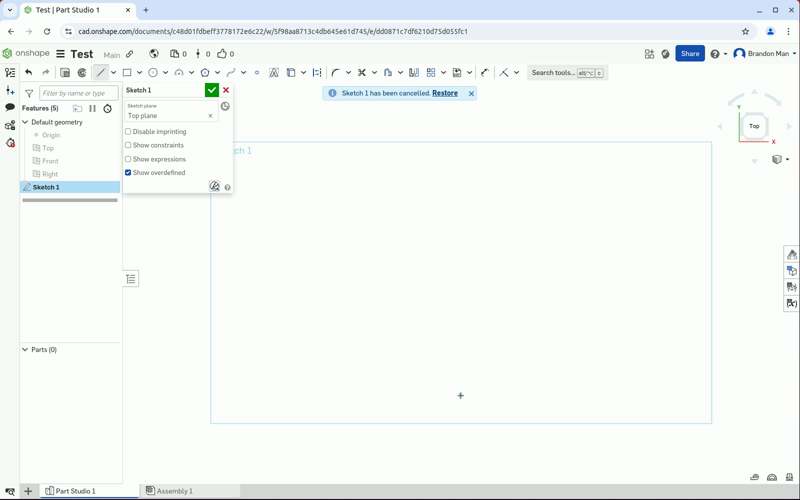
key_down(shift)
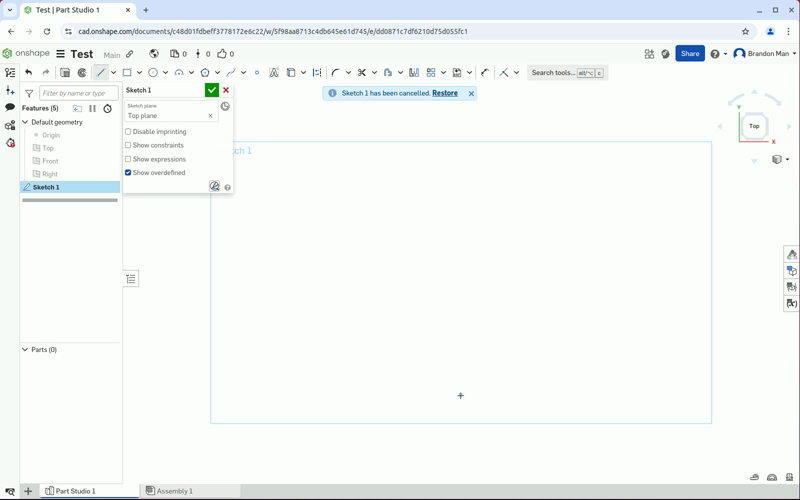
mouse_move(573, 395)
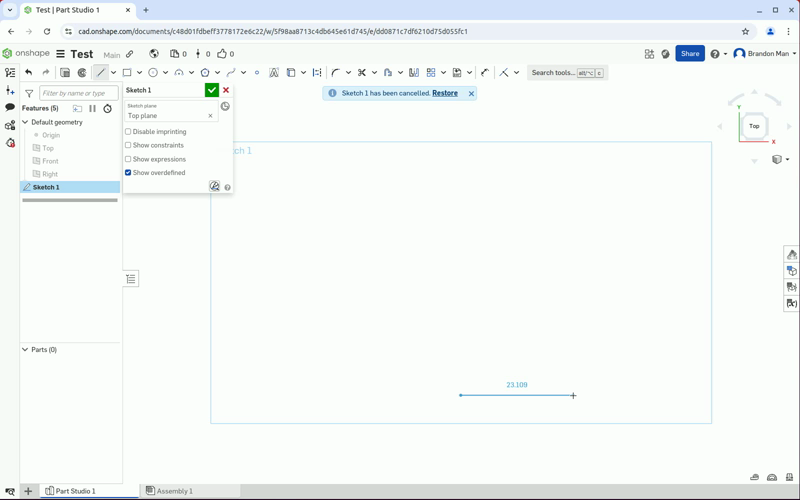
click(573, 395)
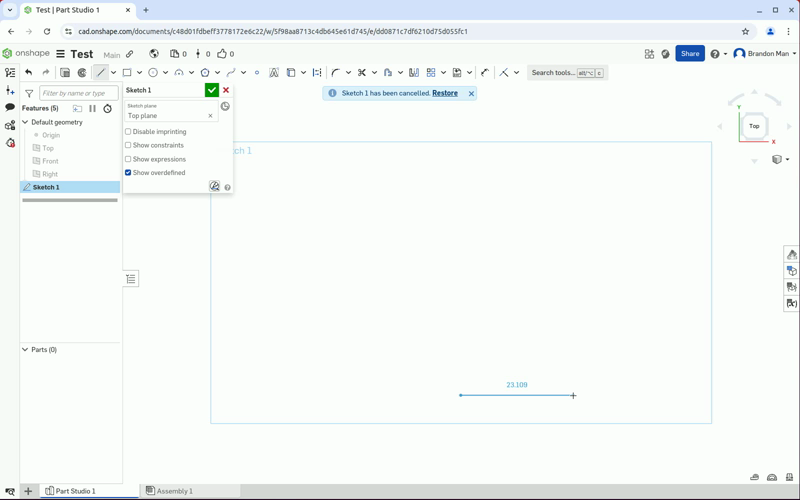
key_up(shift)
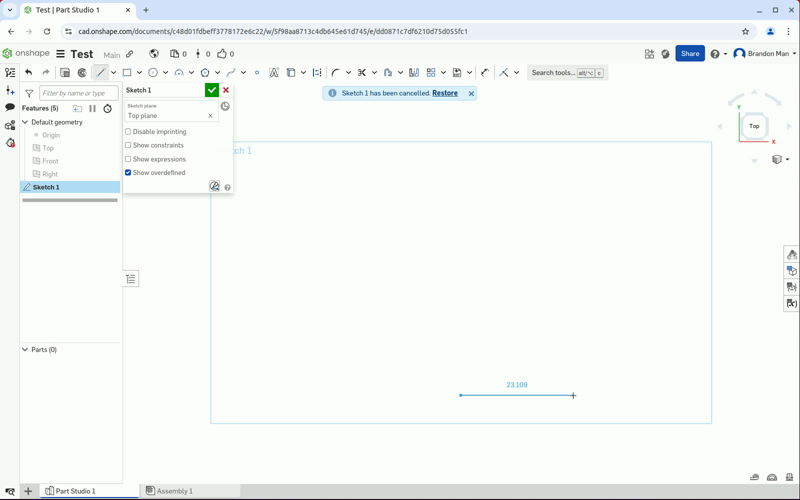
key_down(shift)
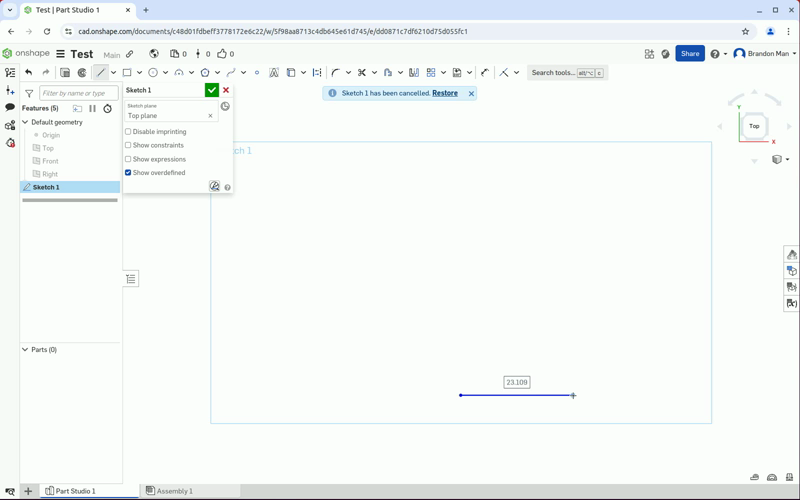
mouse_move(573, 282)
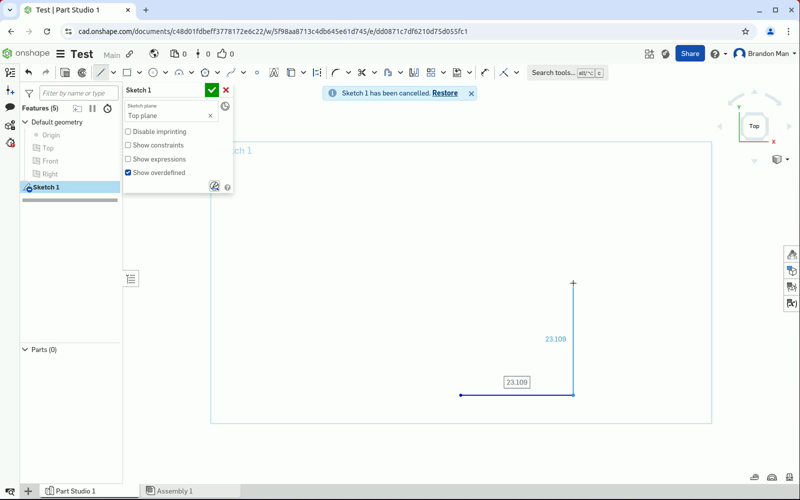
click(573, 282)
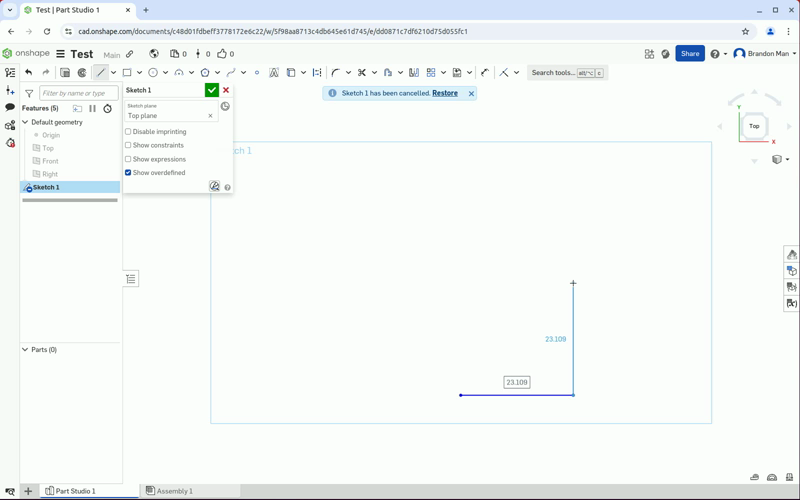
key_up(shift)
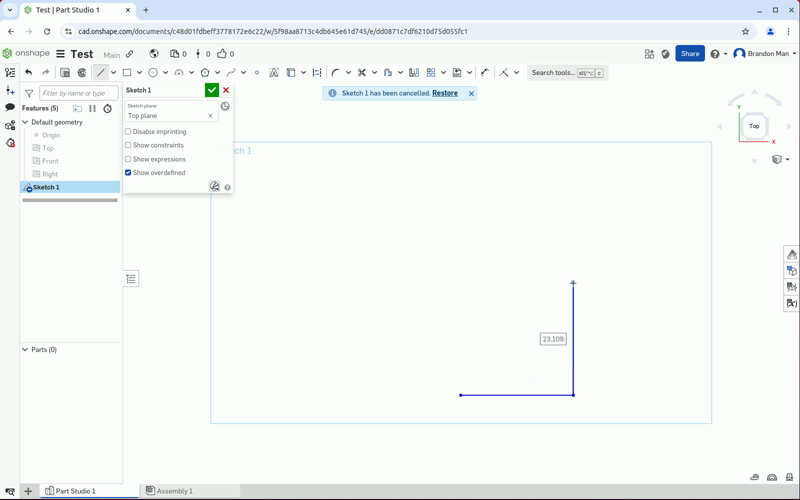
key_down(shift)
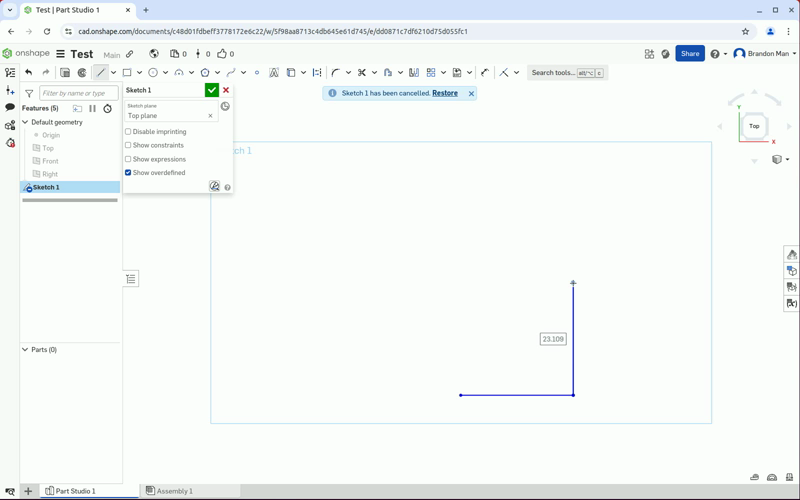
mouse_move(460, 282)
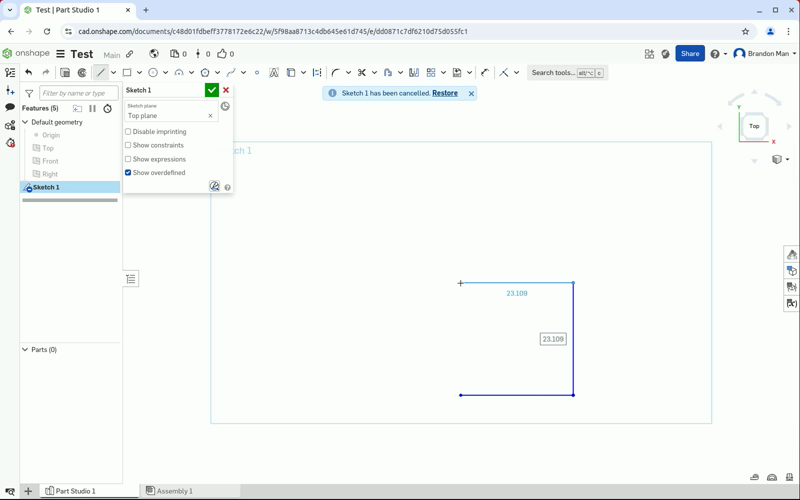
click(460, 282)
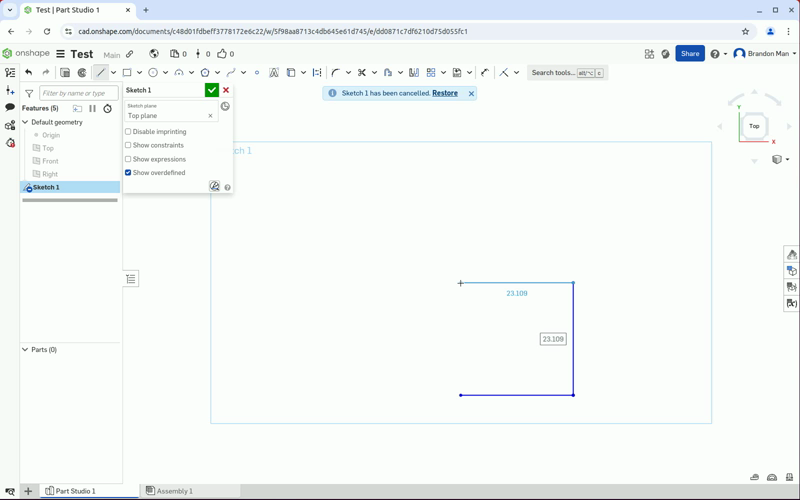
key_up(shift)
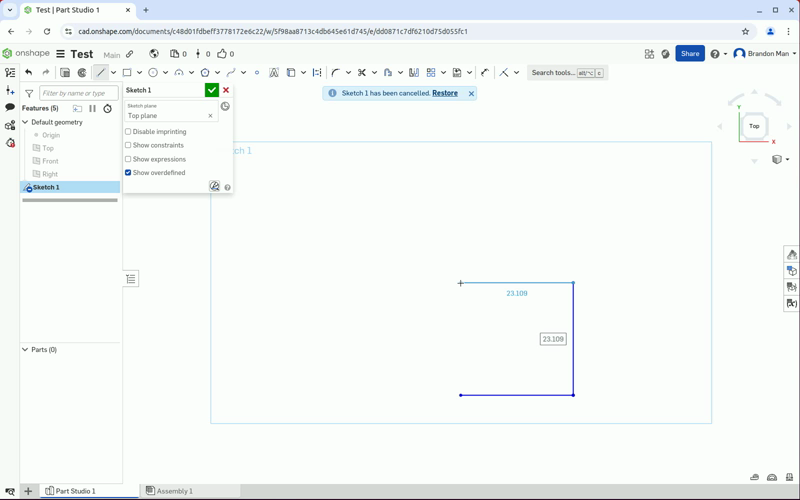
key_down(shift)
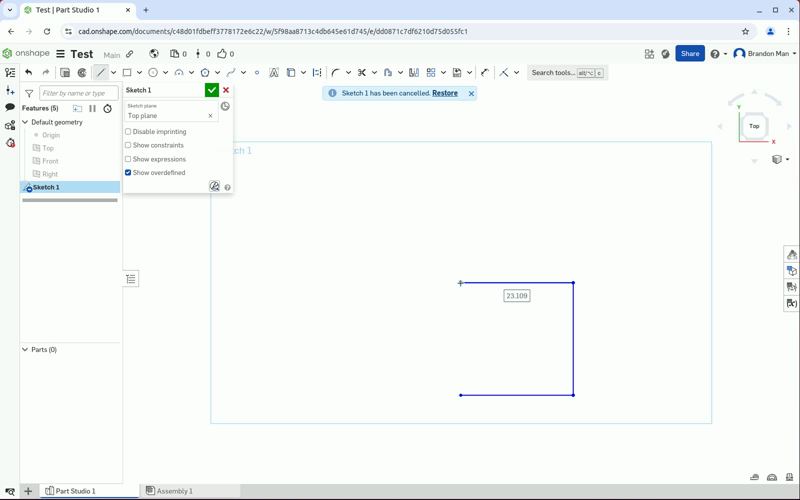
mouse_move(460, 395)
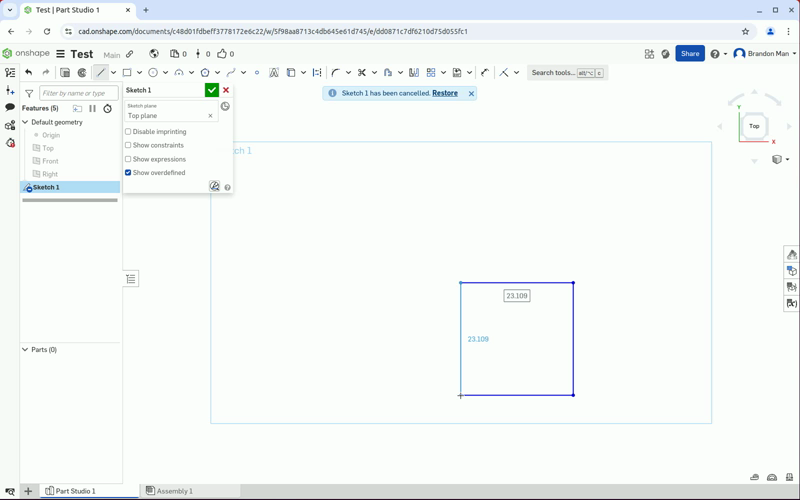
key_up(shift)
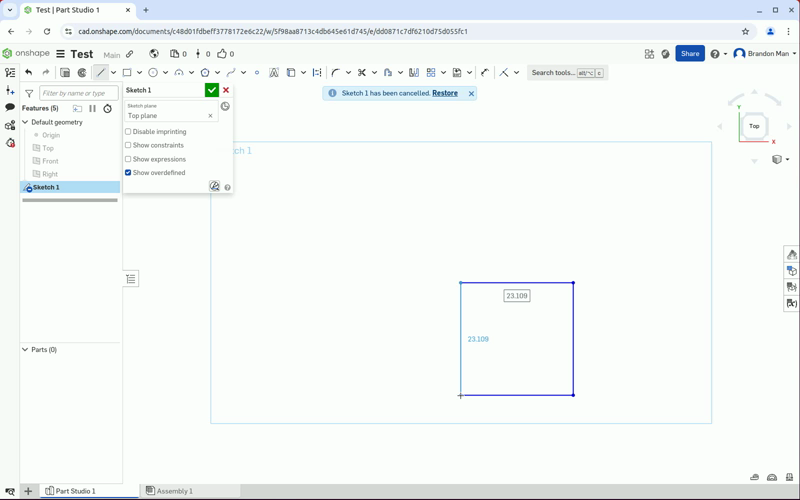
click(460, 395)
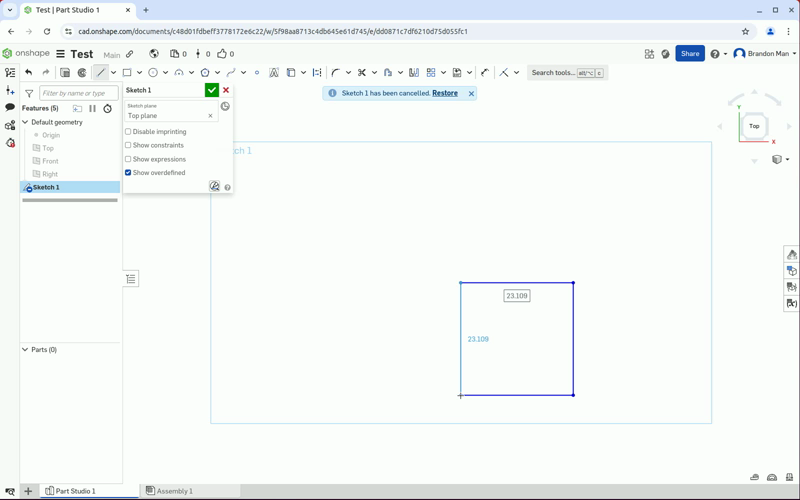
key(esc)
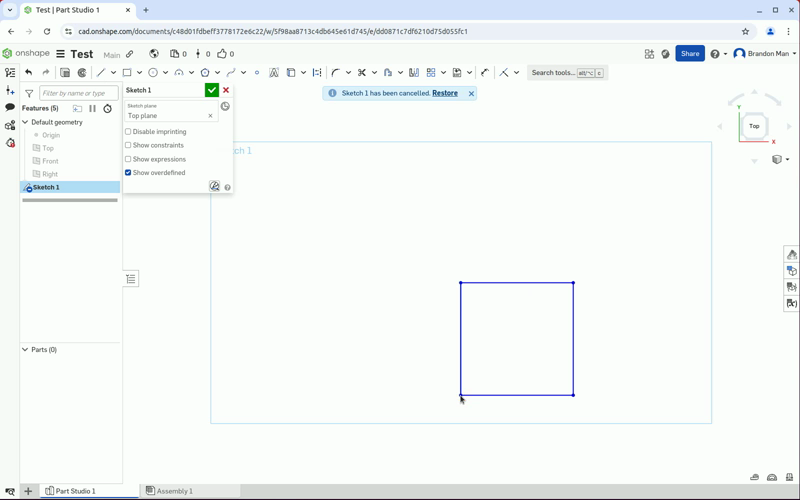
mouse_move(532, 337)
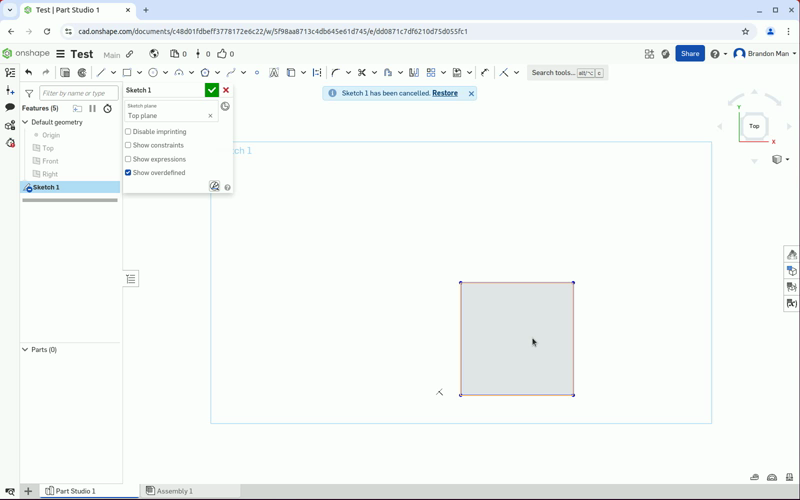
click(532, 337)
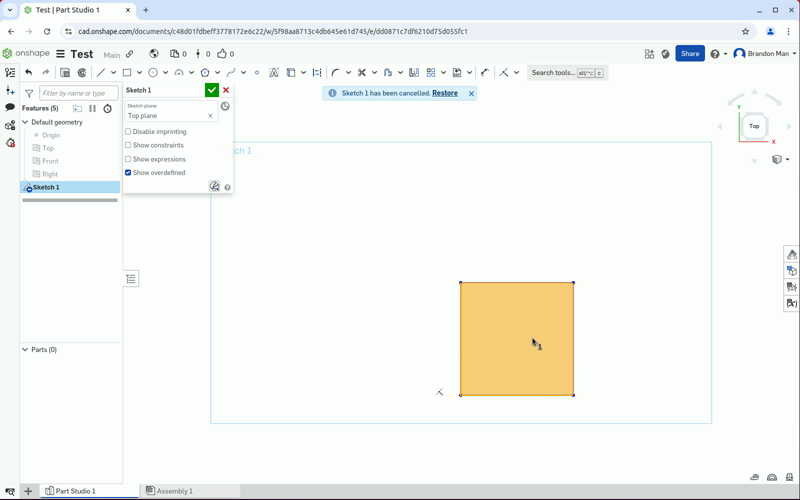
mouse_move(73, 352)
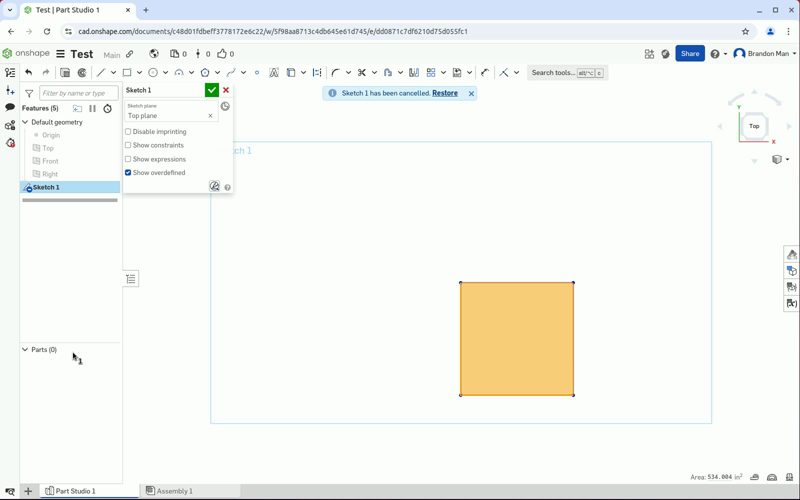
key(shift+y)
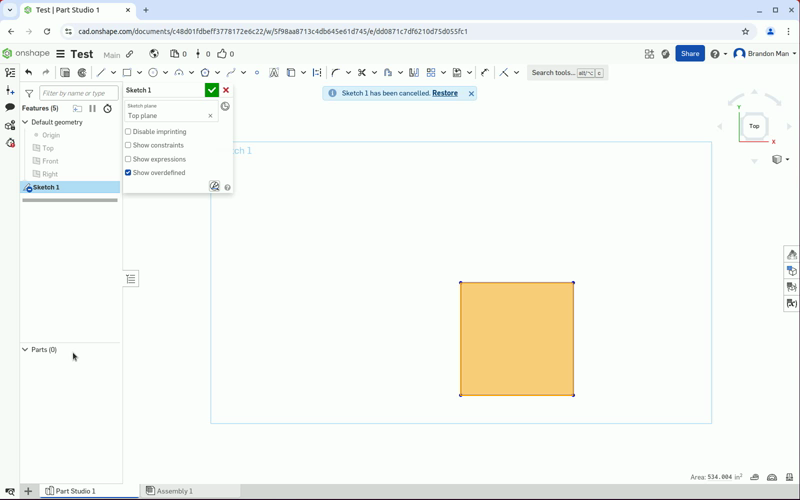
key(shift+e)
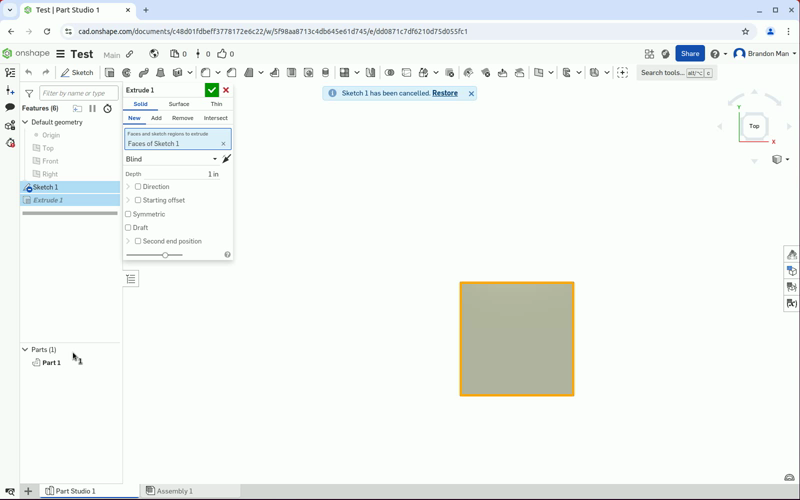
mouse_move(143, 106)
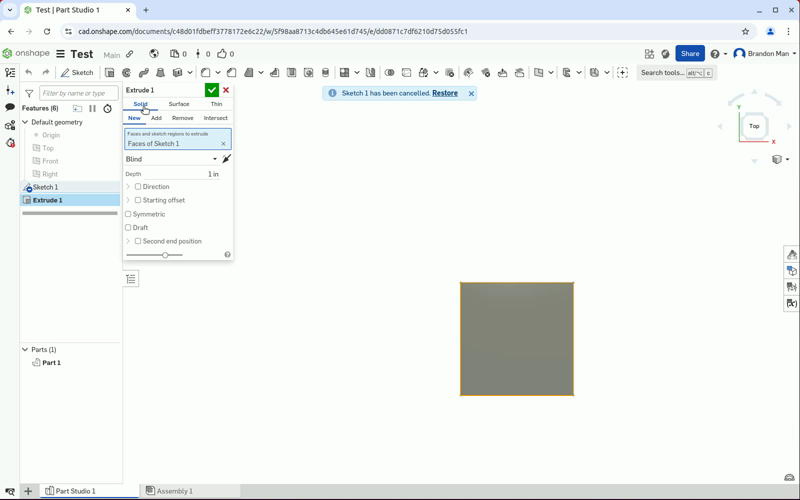
click(143, 106)
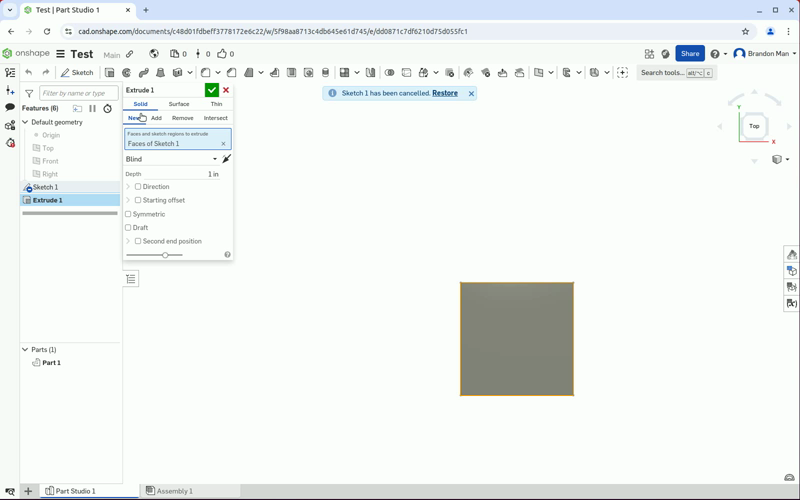
mouse_move(137, 120)
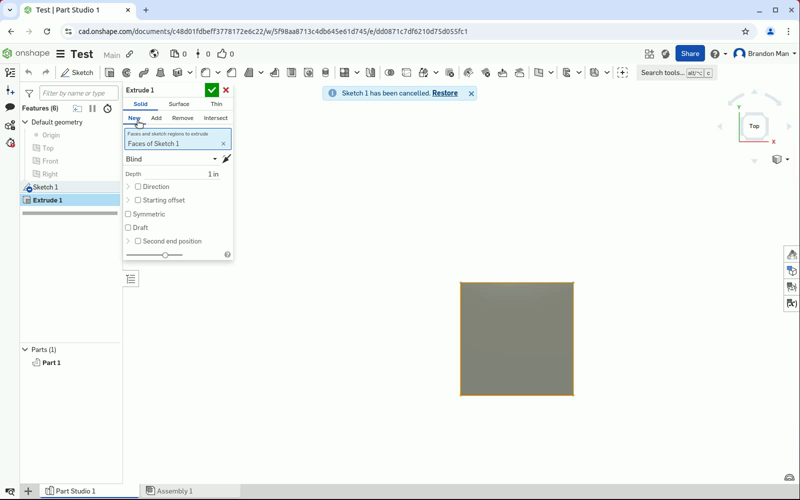
click(137, 120)
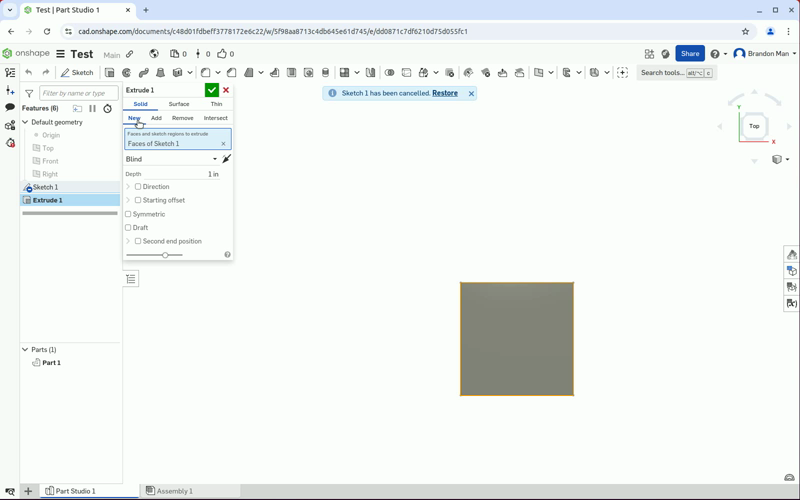
key(tab, 4)
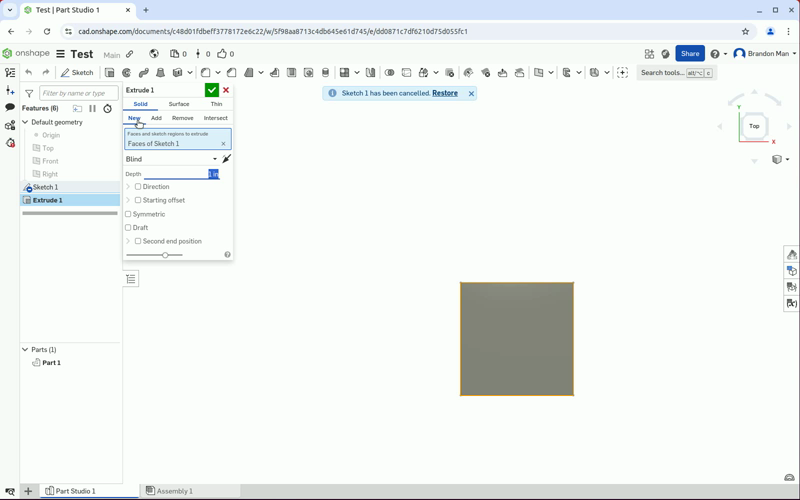
text(23.108)
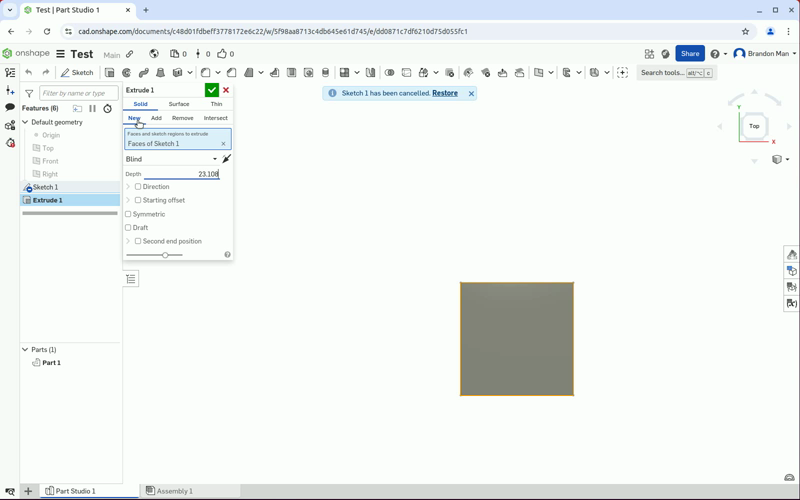
key(enter)
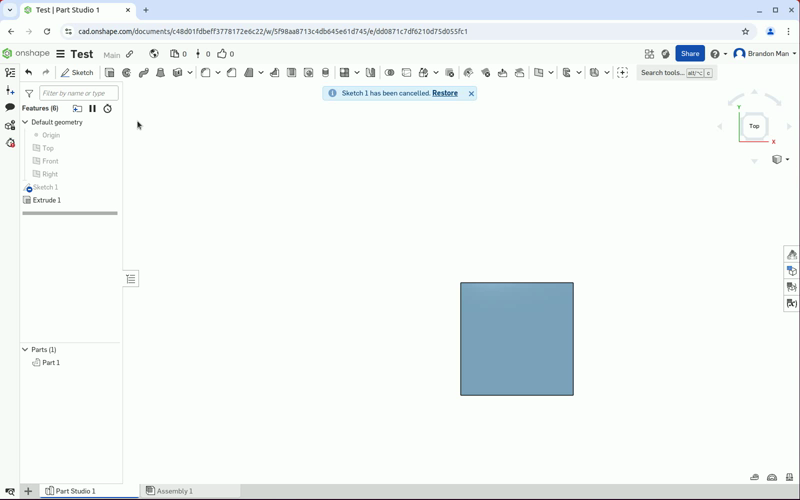
key(shift+h)
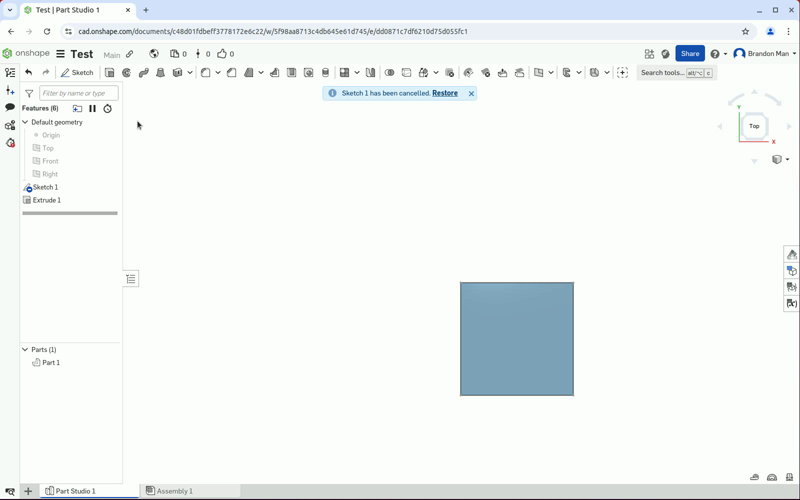
key(shift+h)
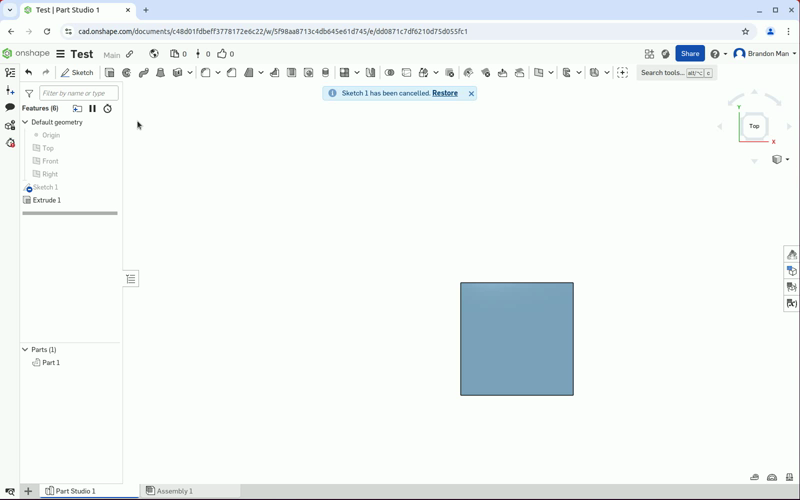
mouse_move(73, 189)
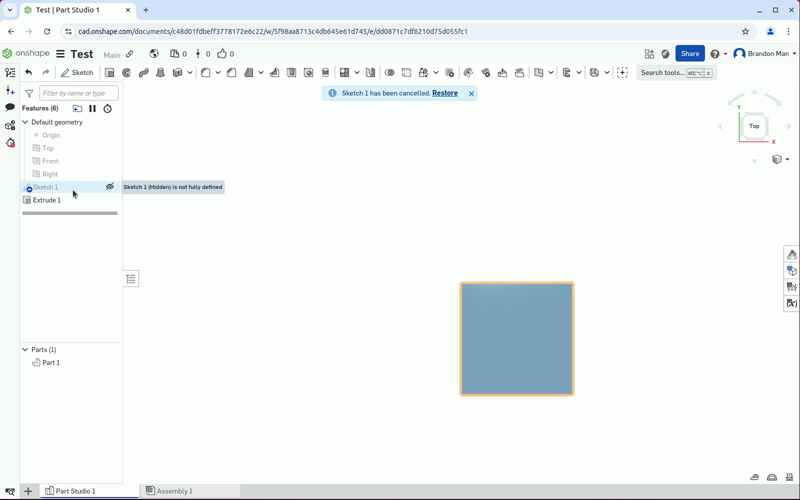
click(73, 189)
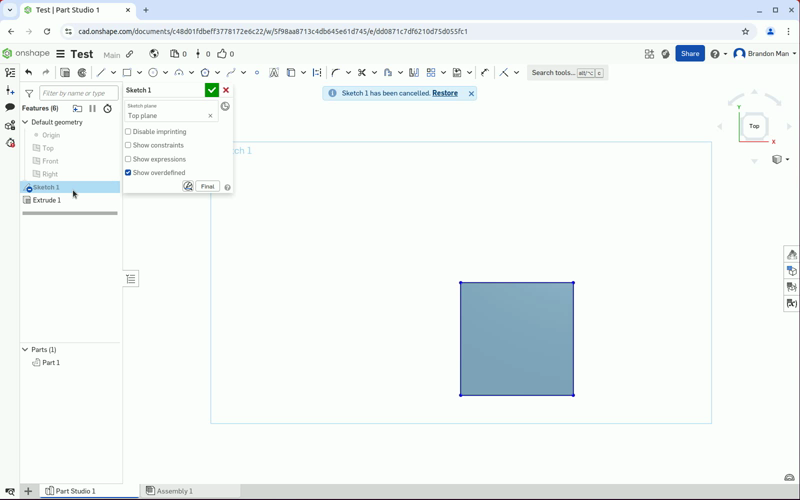
mouse_move(229, 92)
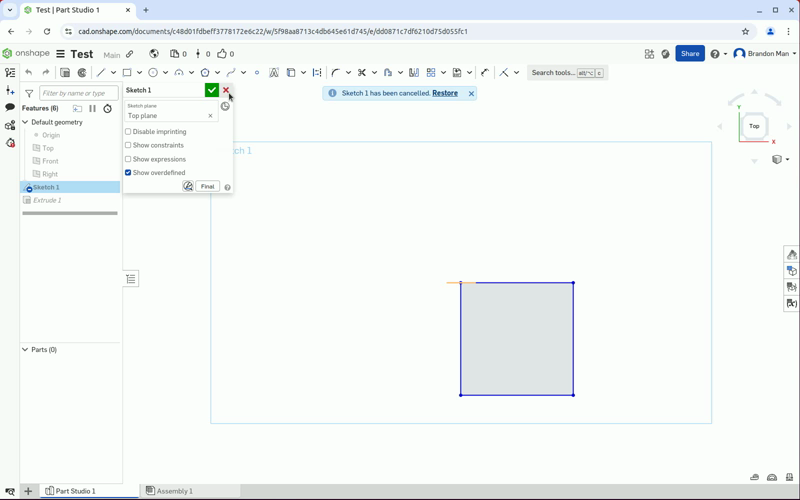
click(229, 92)
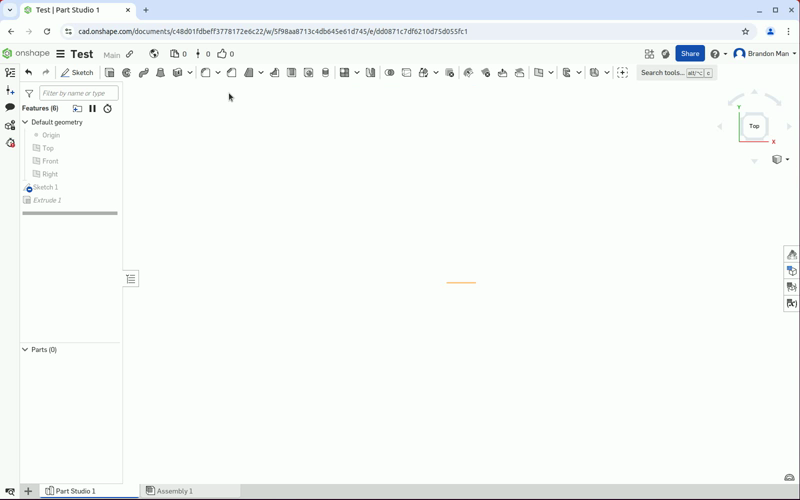
mouse_move(73, 352)
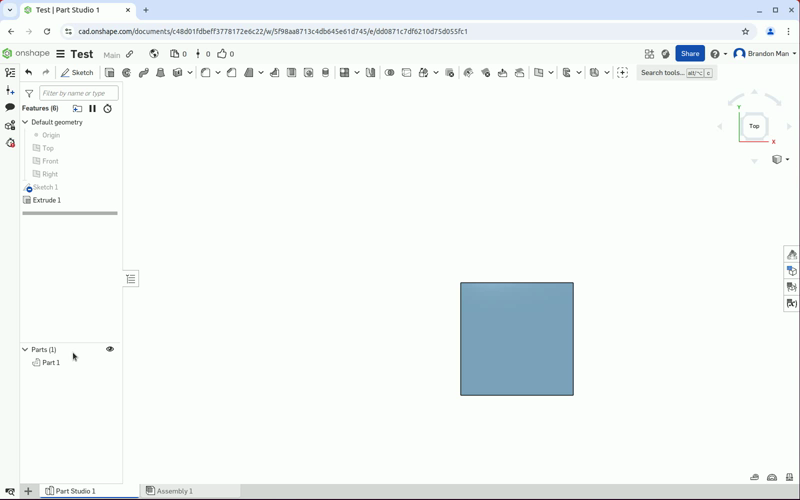
key(y)
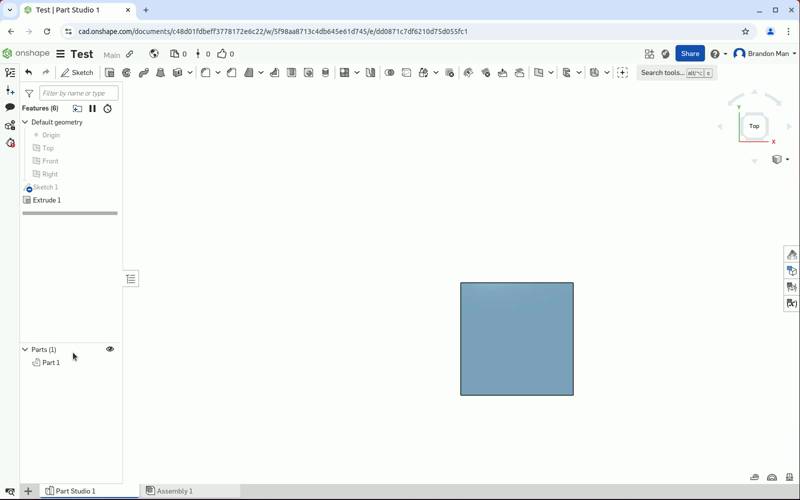
key(shift+p)
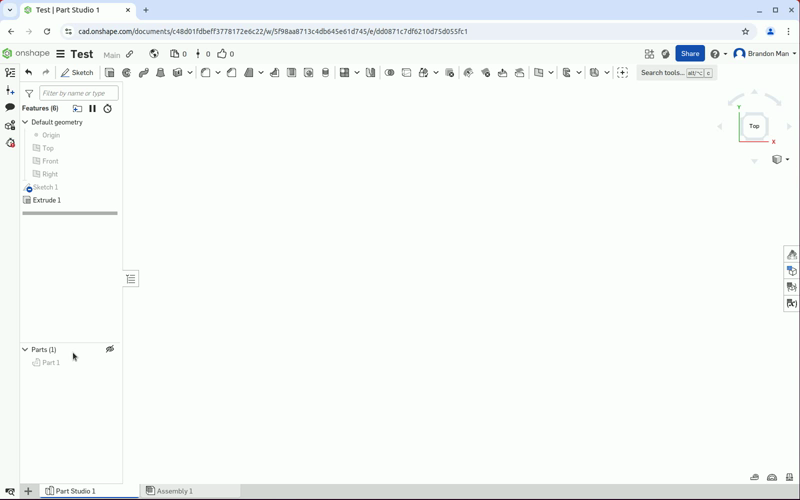
key(space)
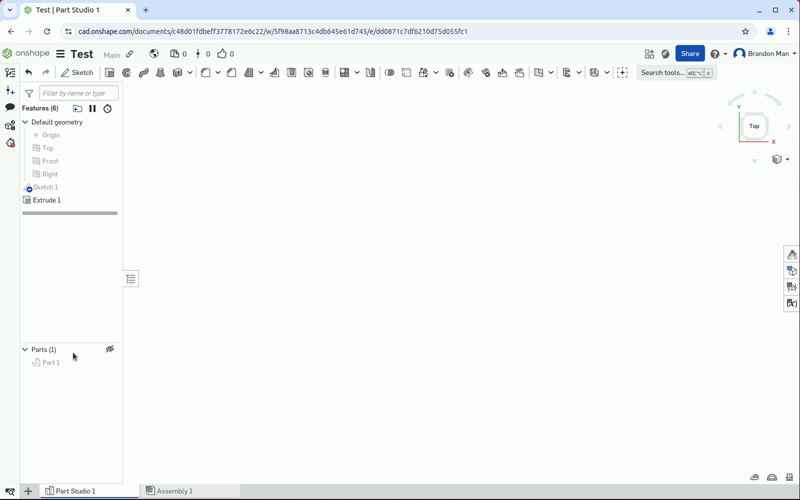
key_down(shift)
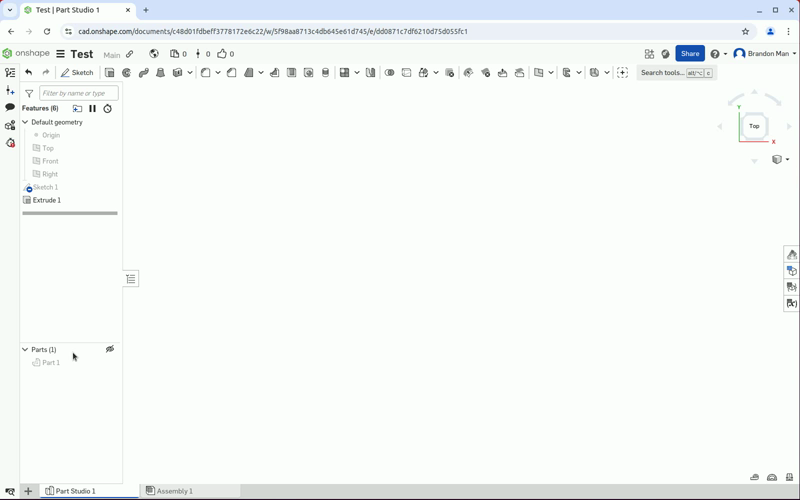
key(up)
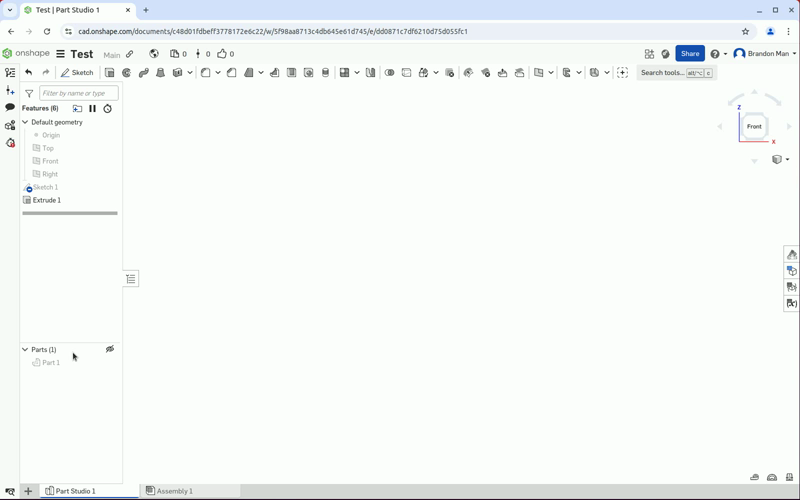
key_up(shift)
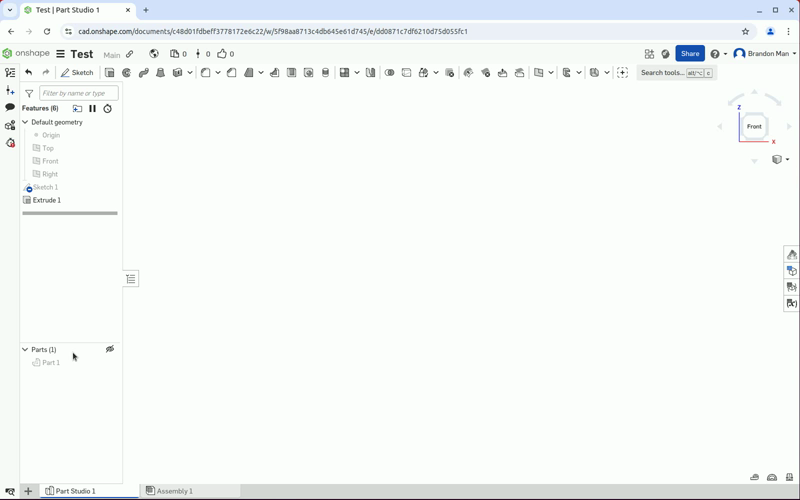
mouse_move(73, 352)
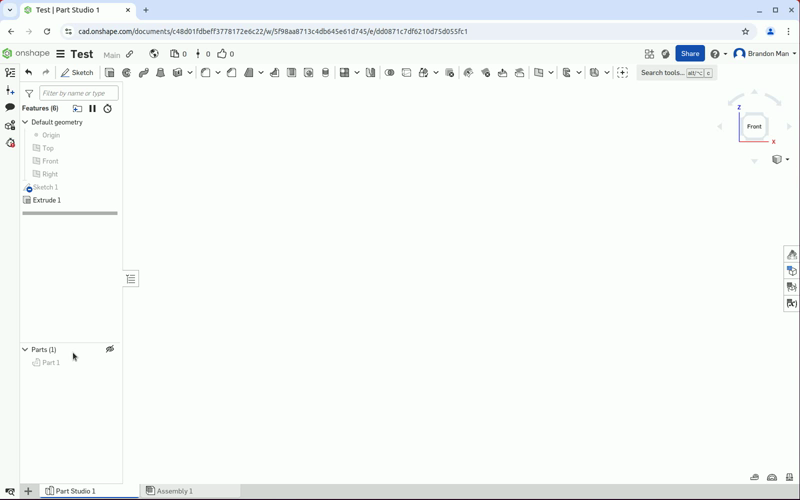
key(shift+y)
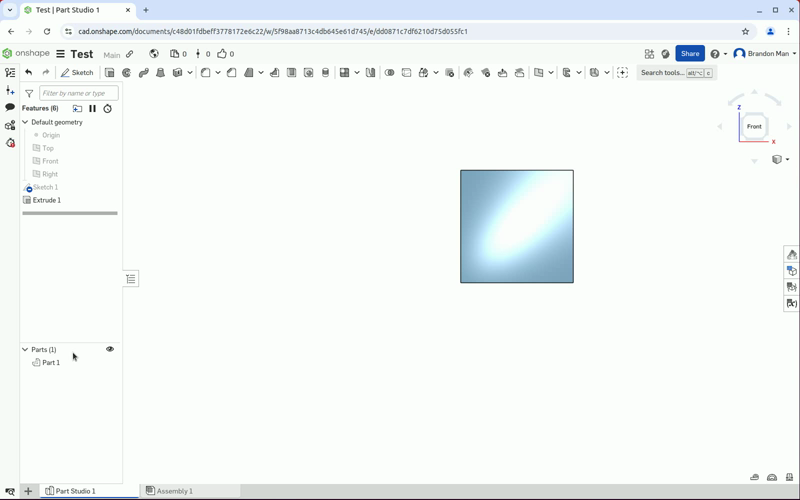
mouse_move(541, 75)
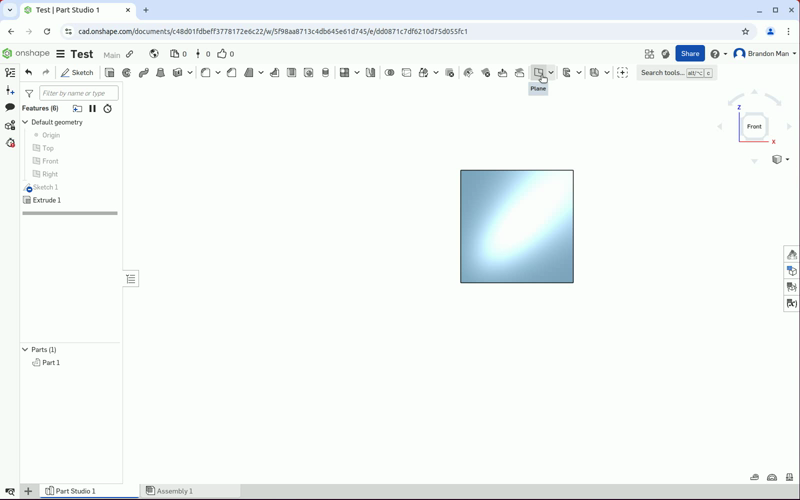
click(541, 75)
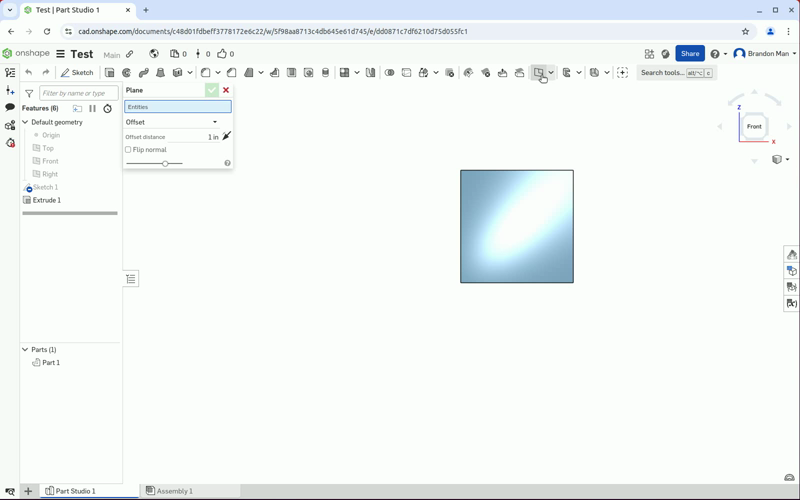
mouse_move(73, 163)
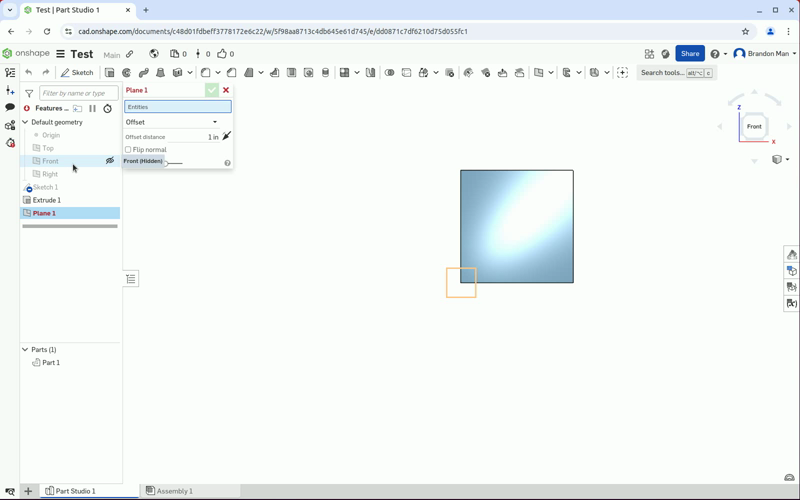
click(73, 163)
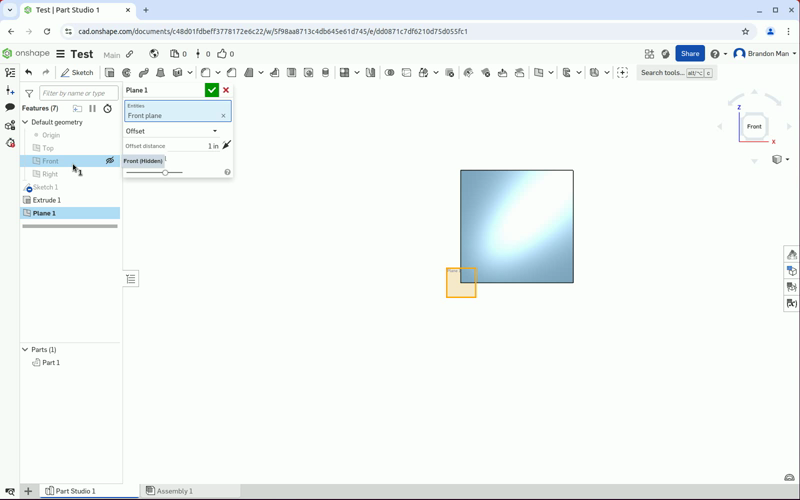
key(tab, 2)
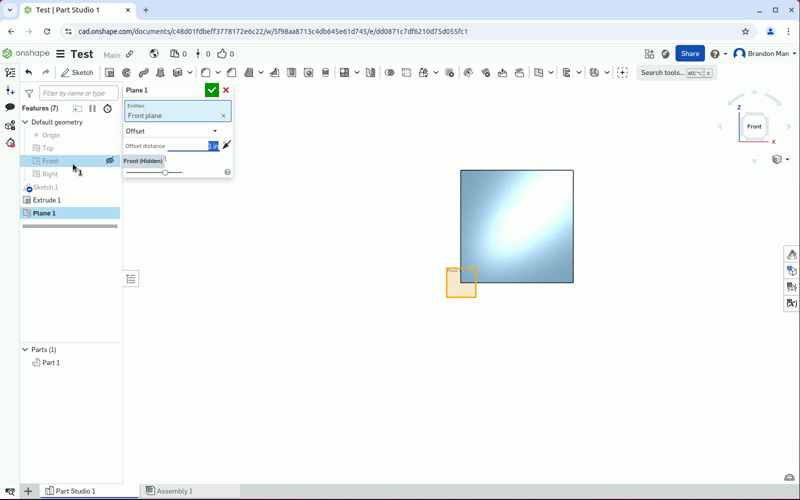
text(23.108)
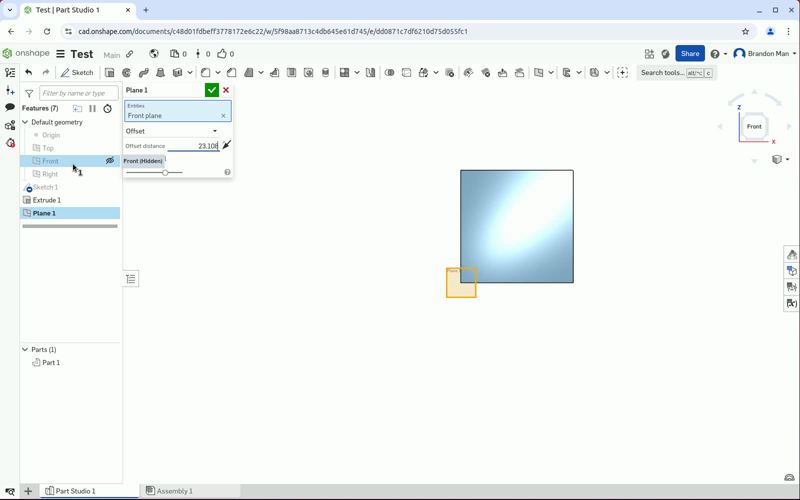
key(enter, 2)
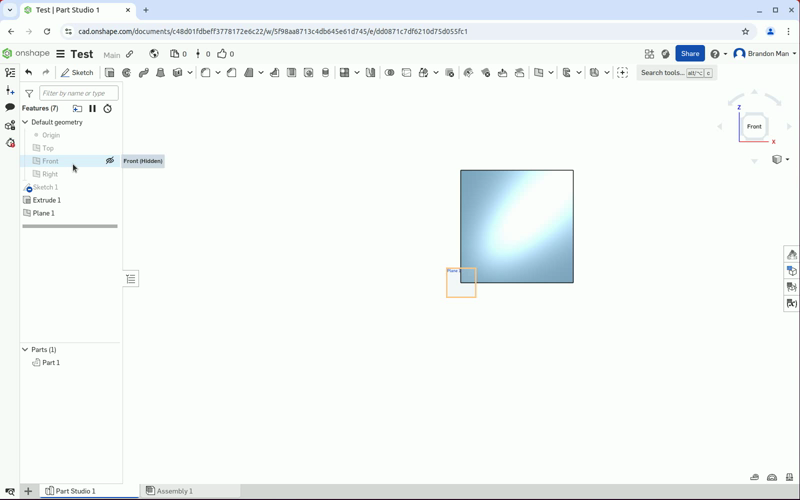
key(shift+s)
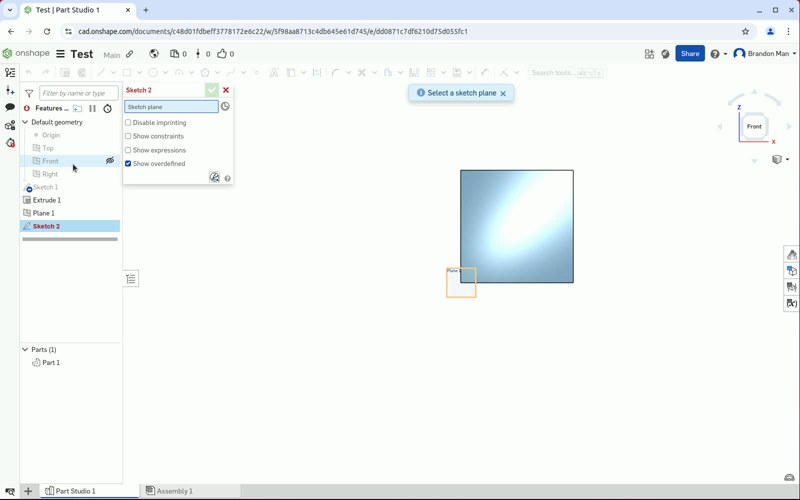
mouse_move(73, 215)
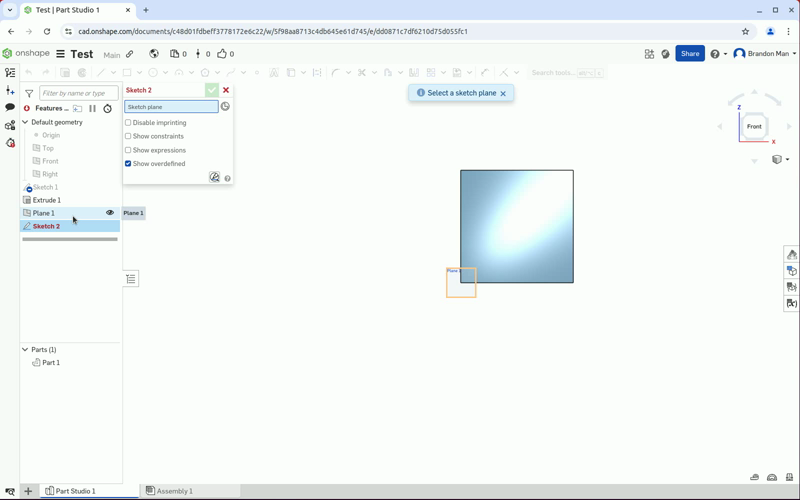
click(73, 215)
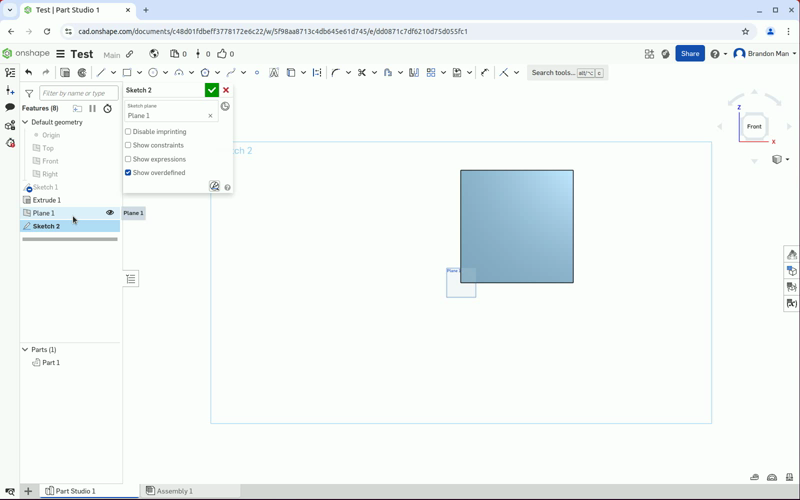
mouse_move(73, 352)
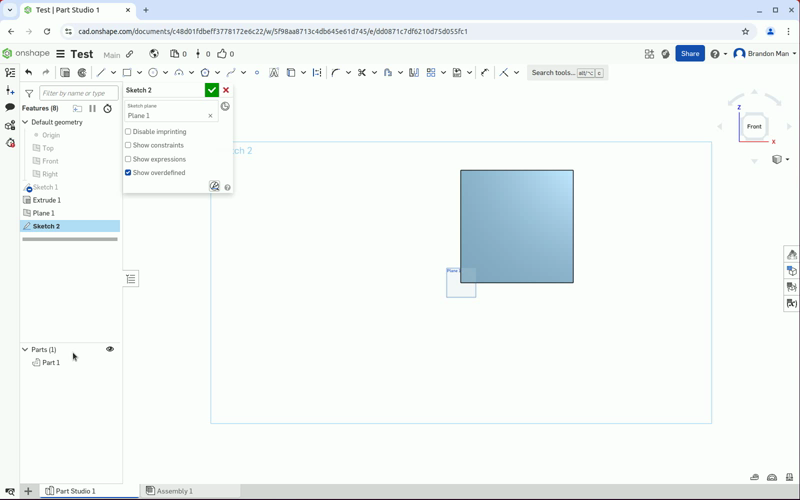
key(y)
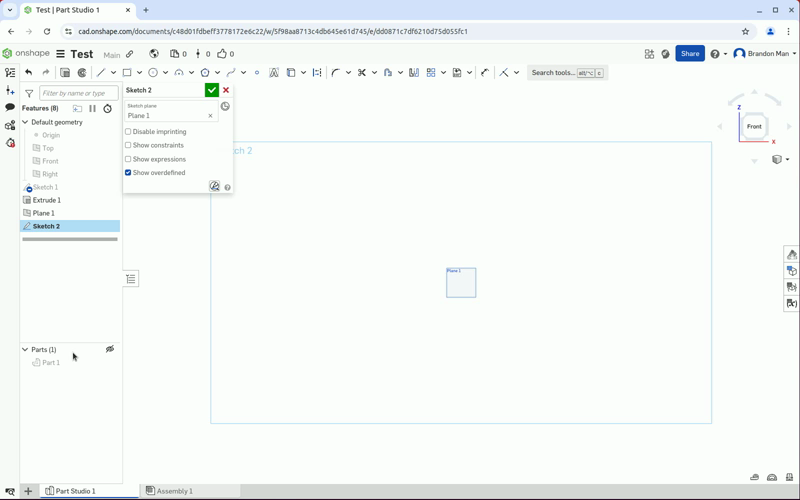
key(c)
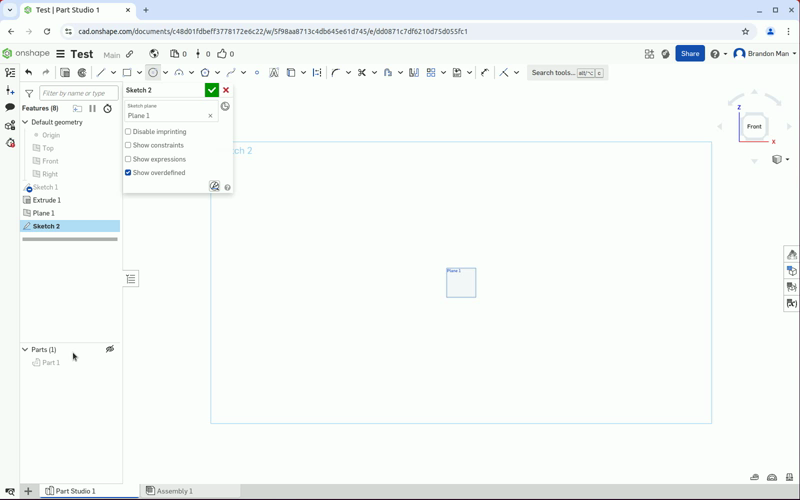
key_down(shift)
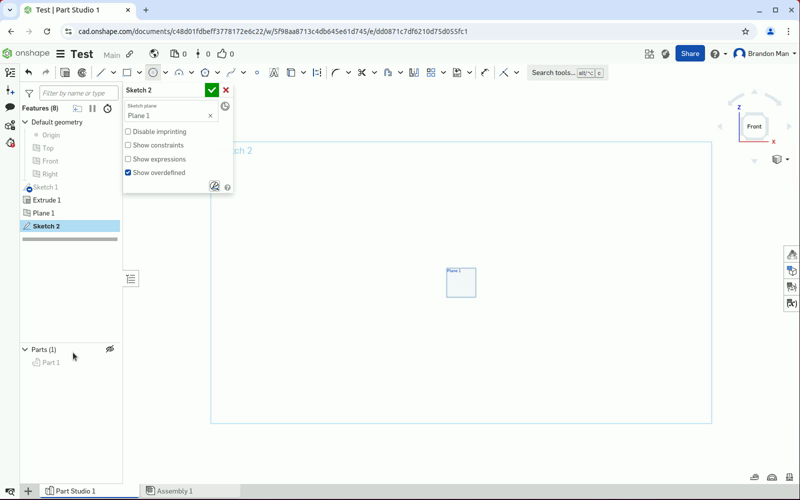
mouse_move(492, 198)
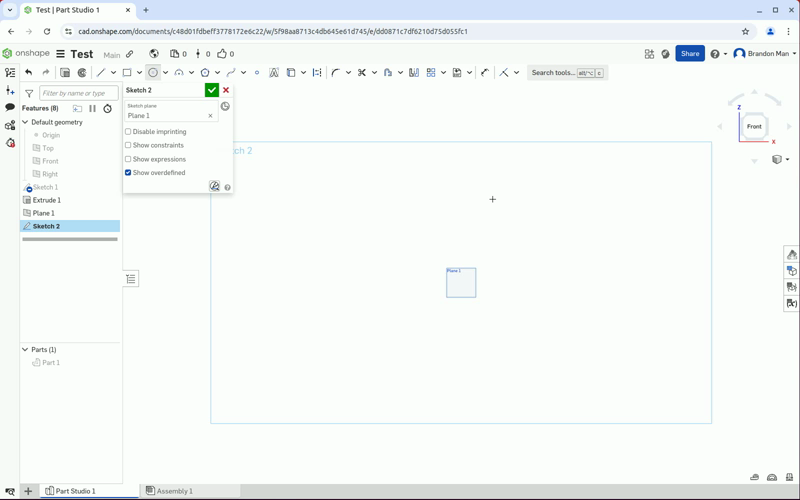
click(492, 198)
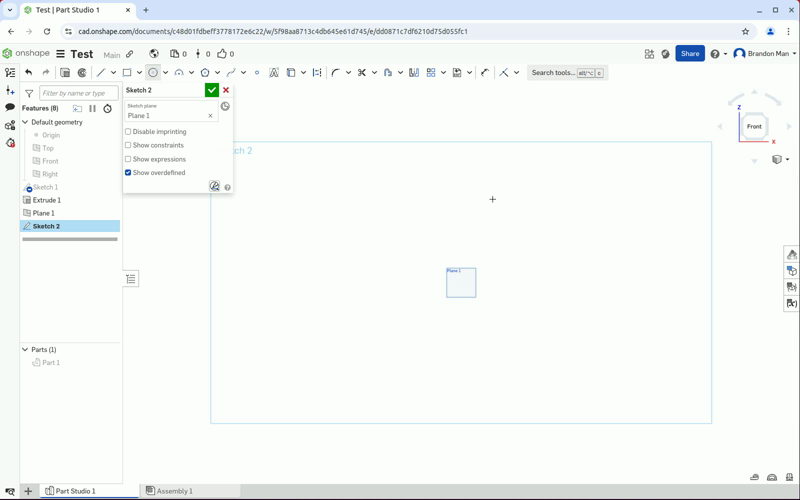
key_up(shift)
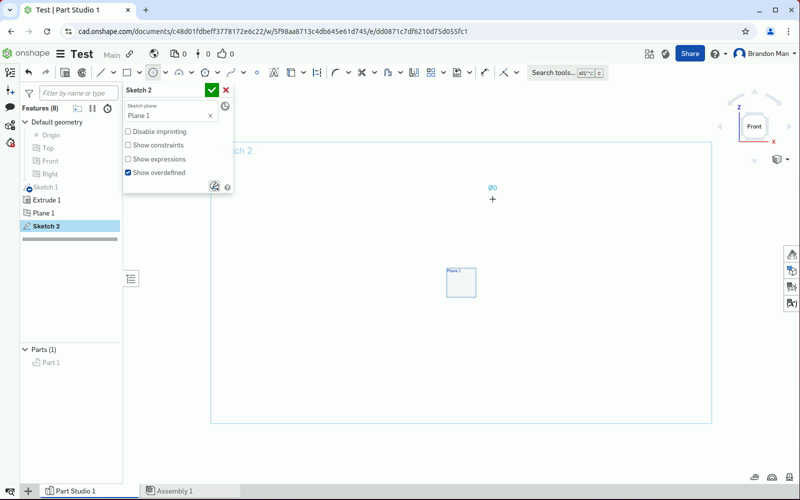
mouse_move(507, 198)
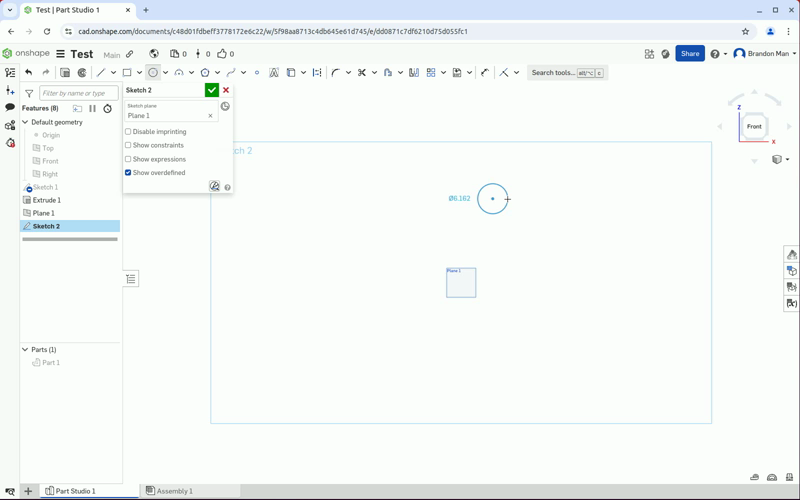
click(507, 198)
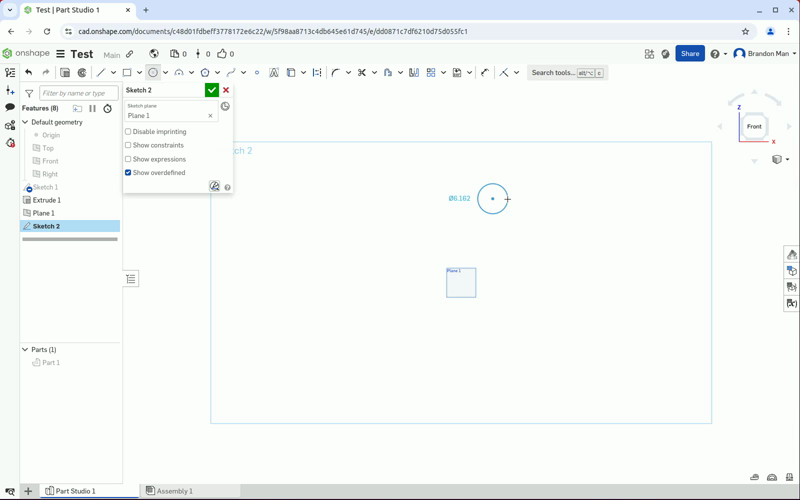
key(esc)
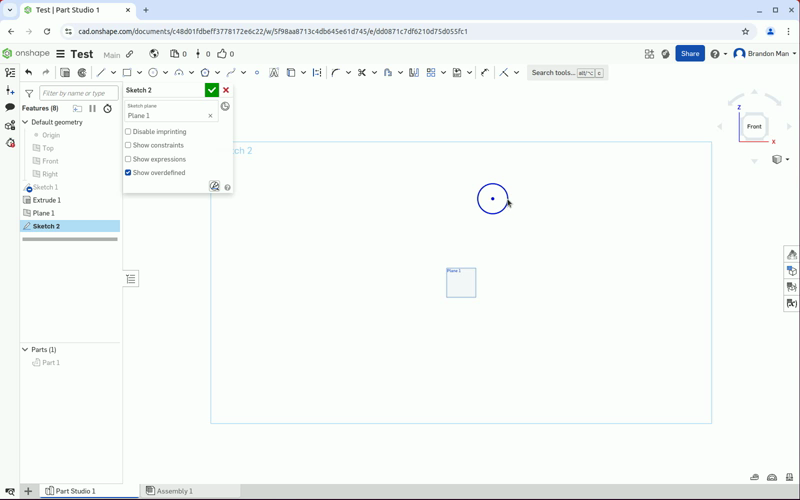
mouse_move(483, 195)
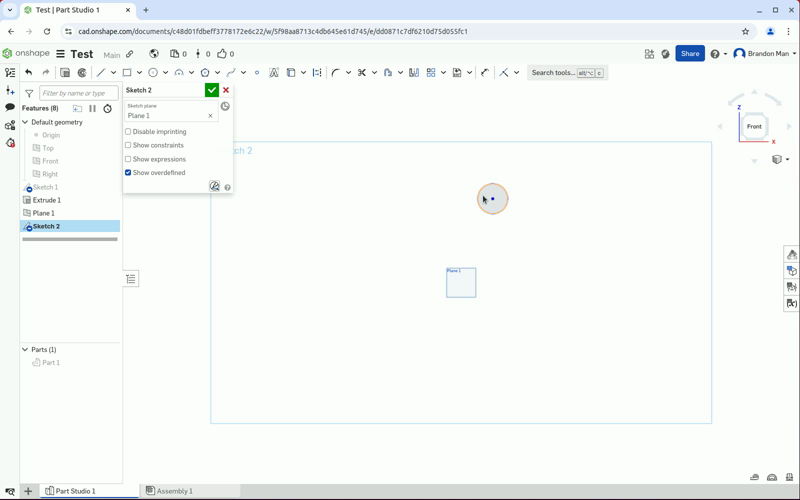
scroll(6)
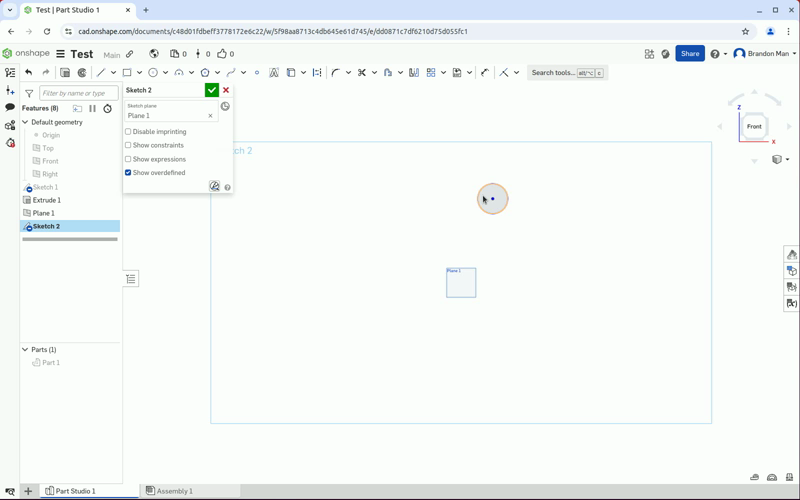
scroll(6)
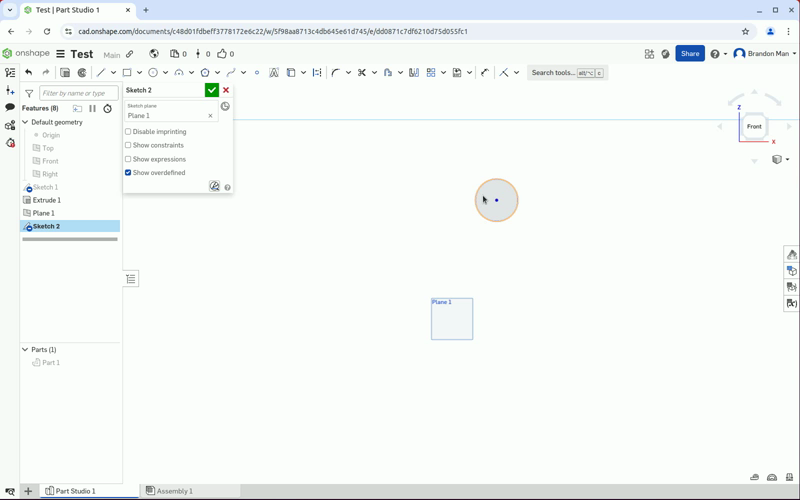
scroll(6)
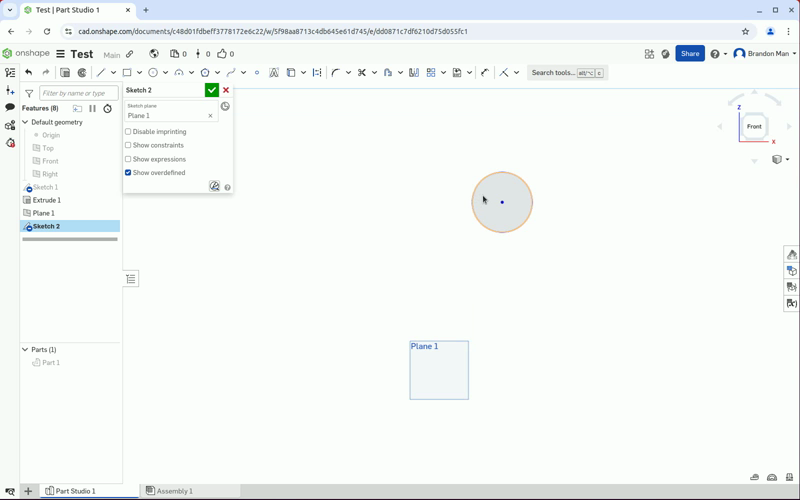
scroll(6)
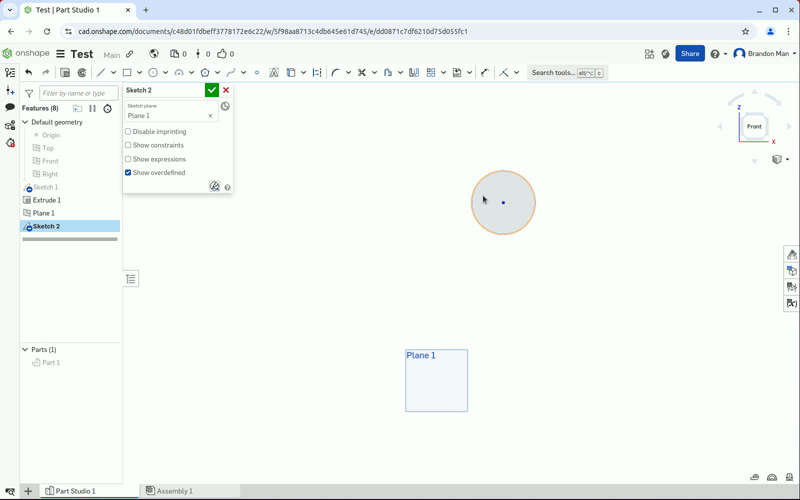
scroll(6)
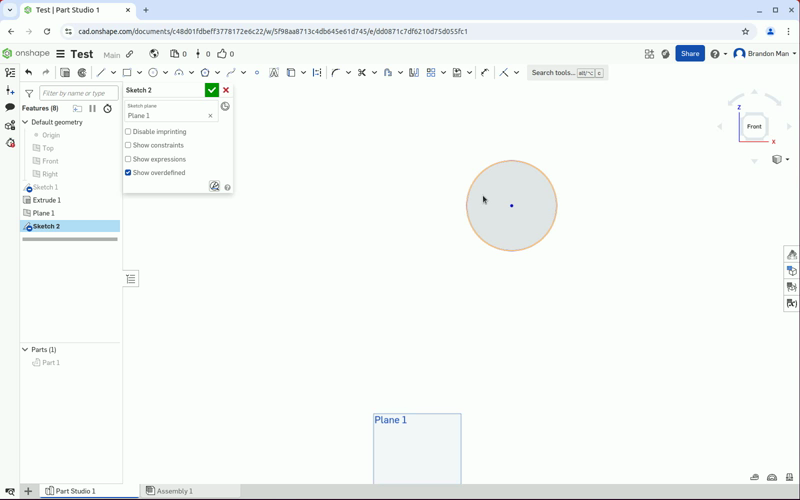
scroll(6)
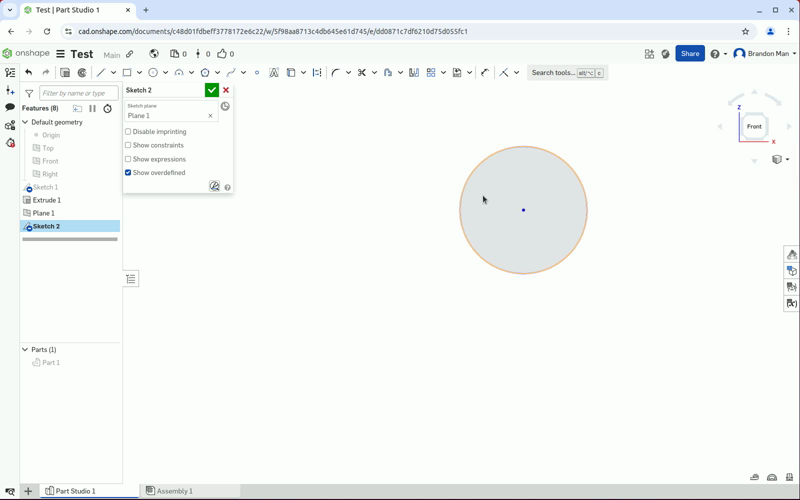
scroll(6)
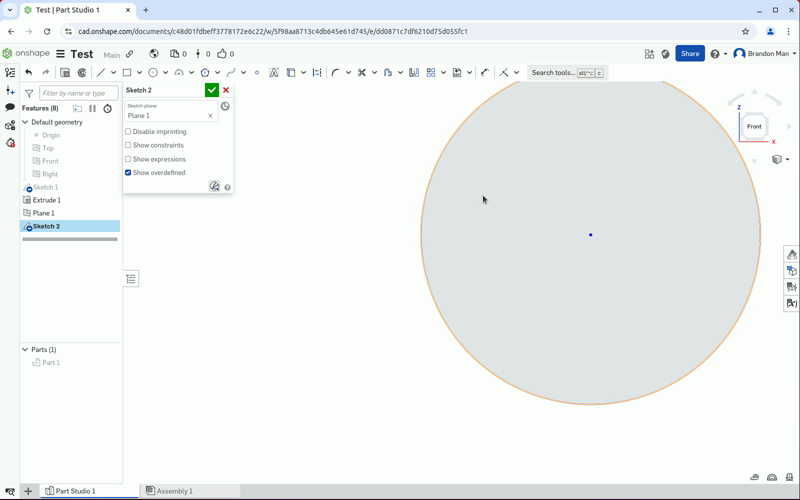
click(483, 195)
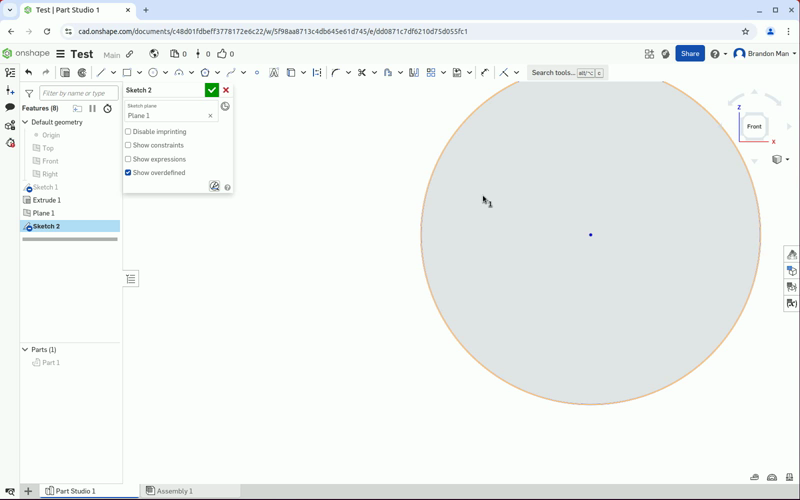
scroll(-6)
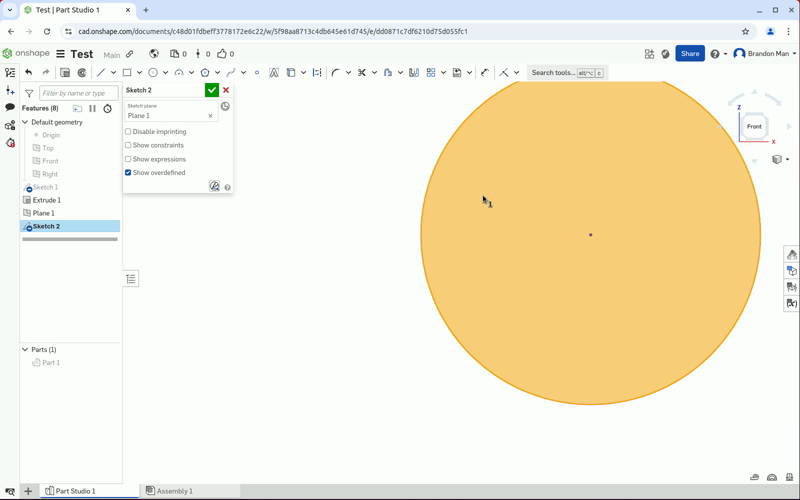
scroll(-6)
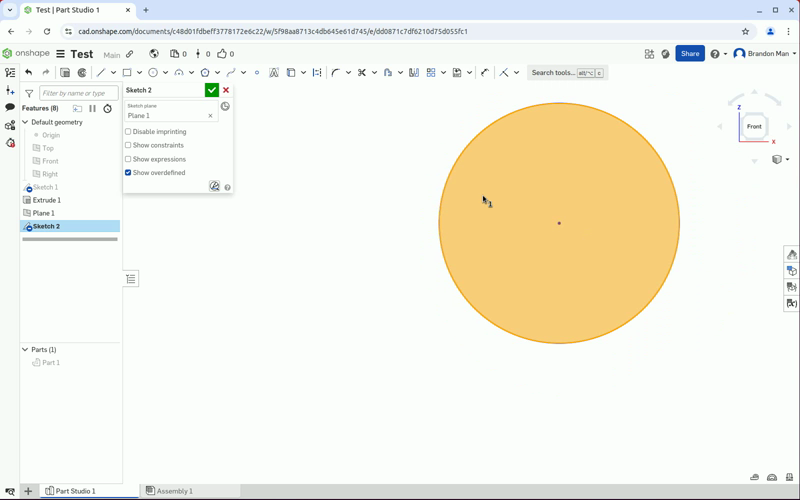
scroll(-6)
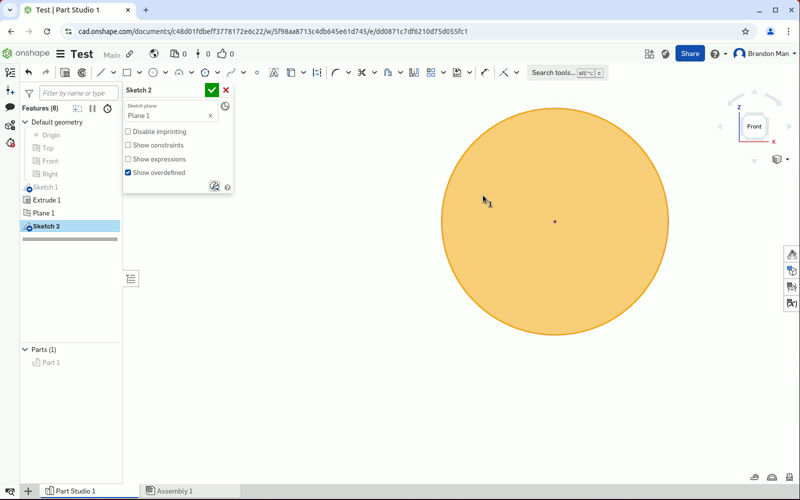
scroll(-6)
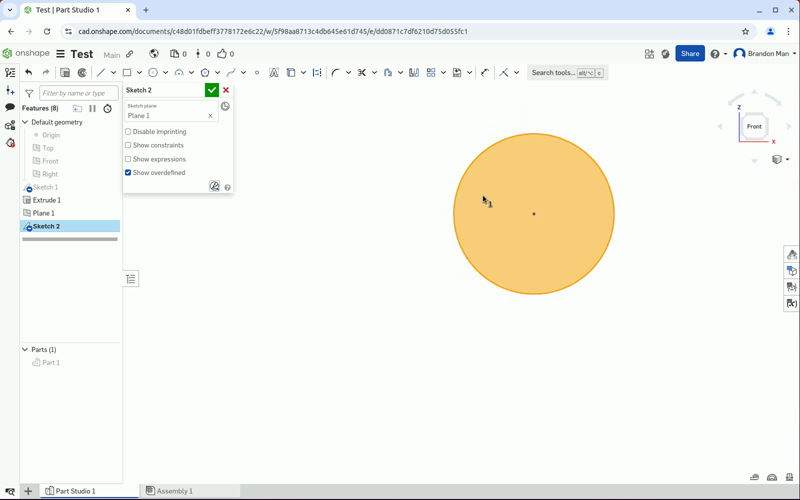
scroll(-6)
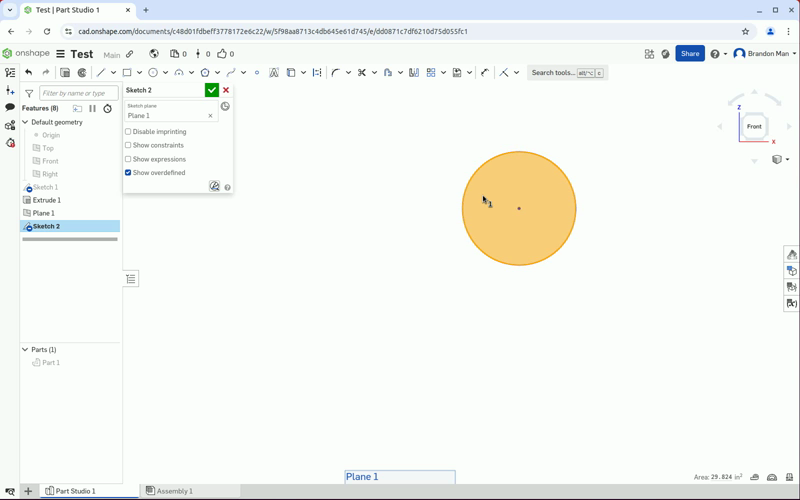
scroll(-6)
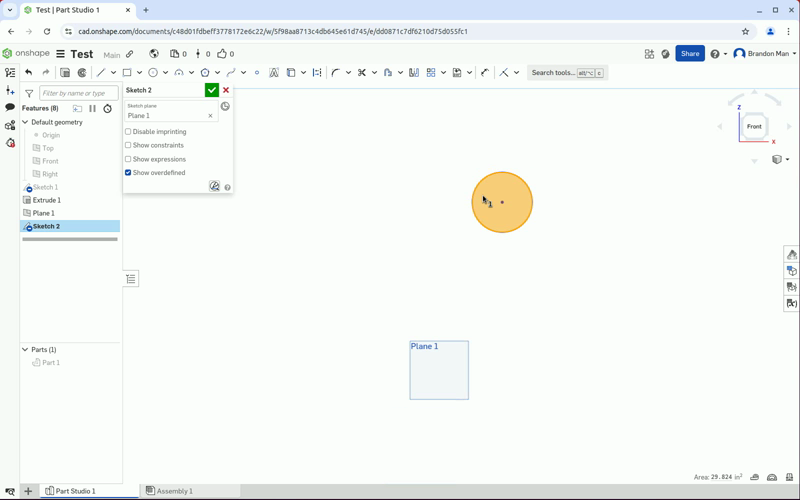
scroll(-6)
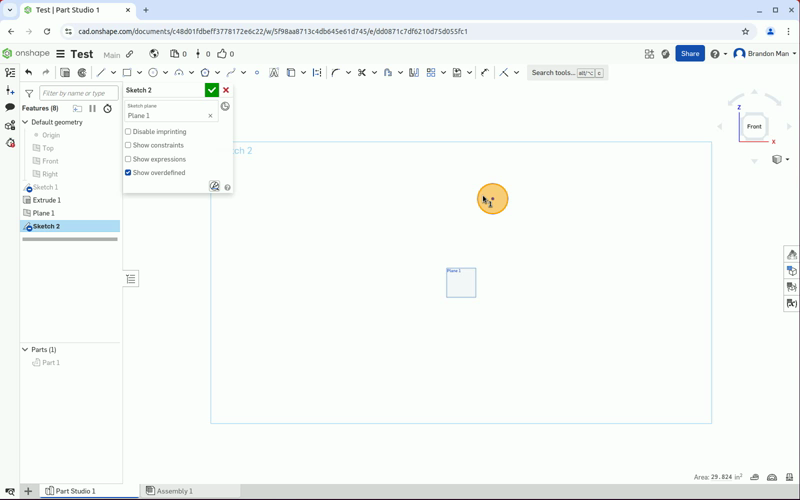
mouse_move(73, 352)
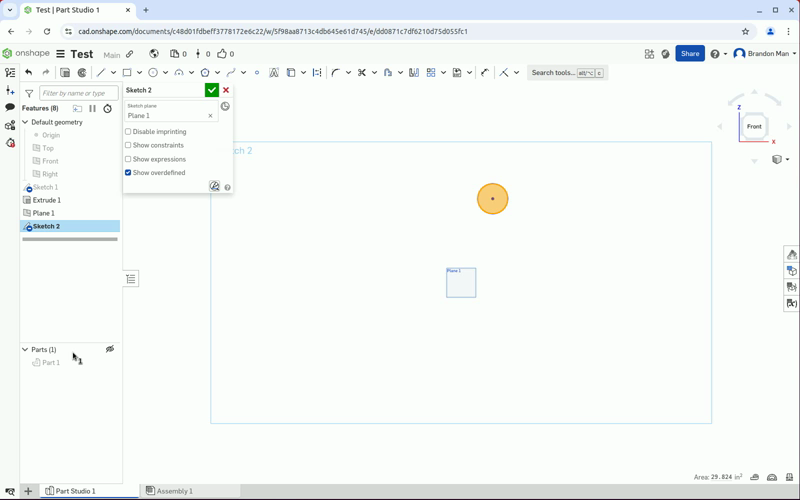
key(shift+y)
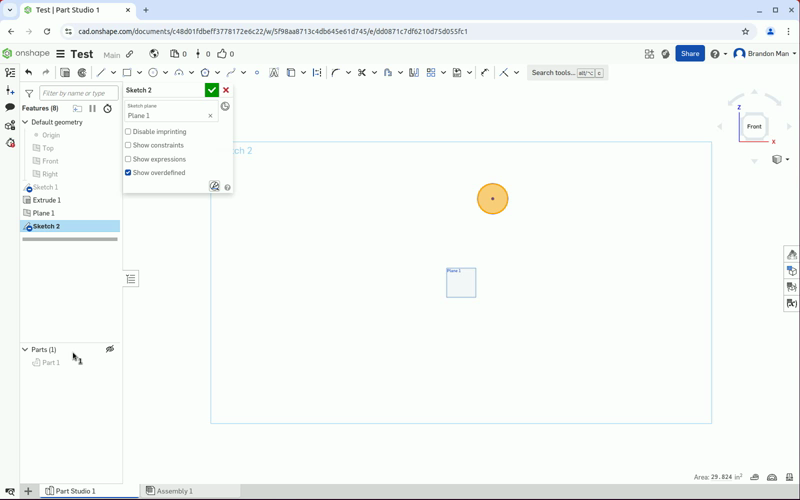
key(shift+e)
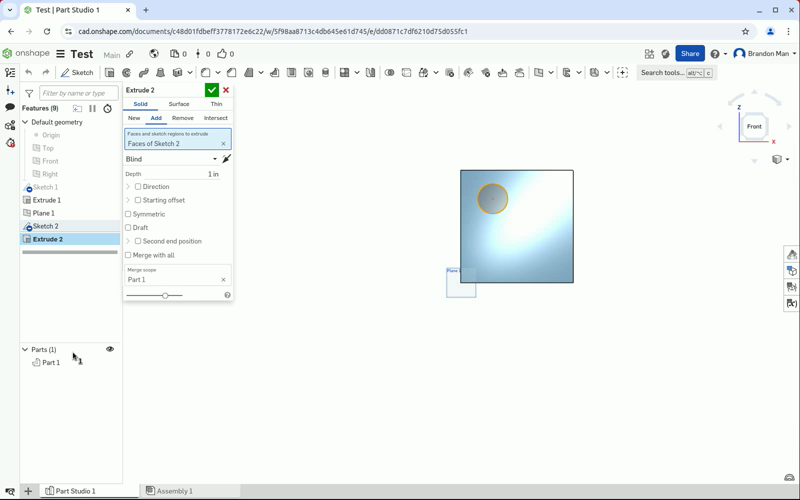
mouse_move(143, 106)
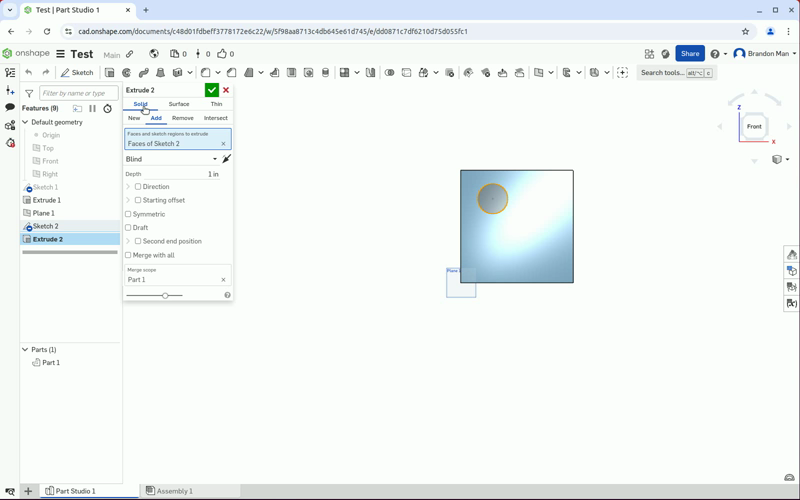
click(143, 106)
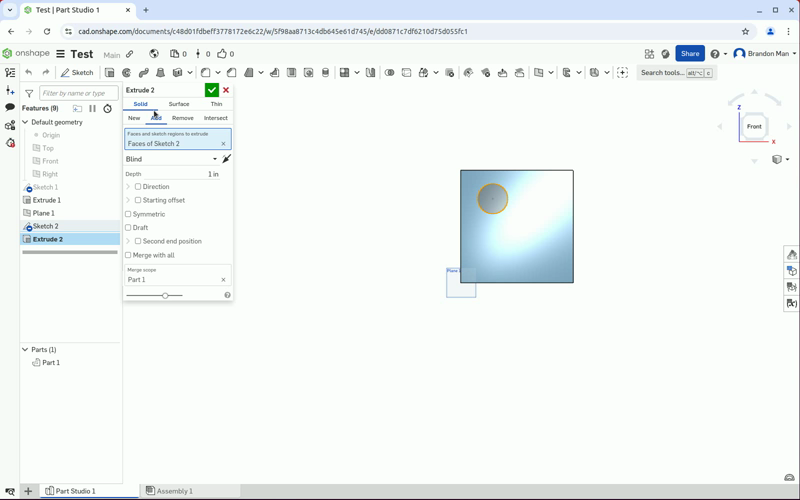
mouse_move(186, 120)
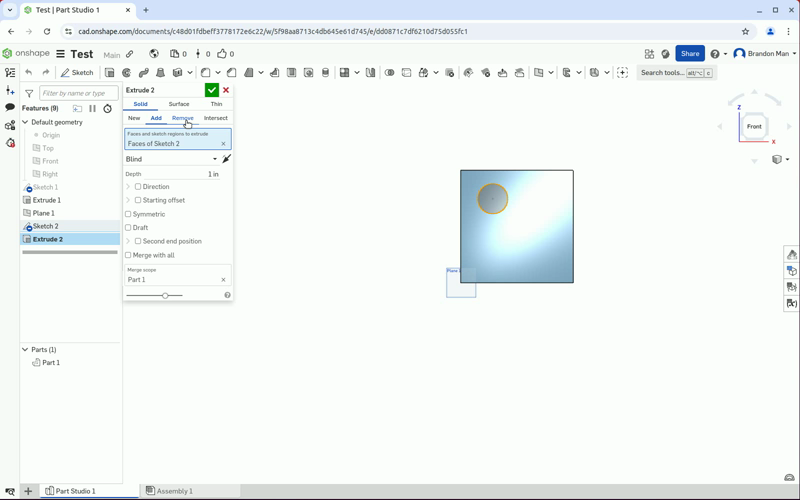
click(186, 120)
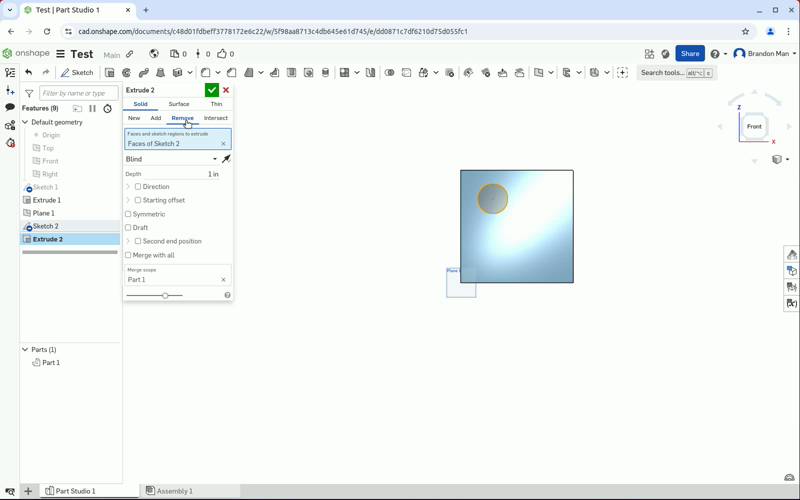
key(tab, 4)
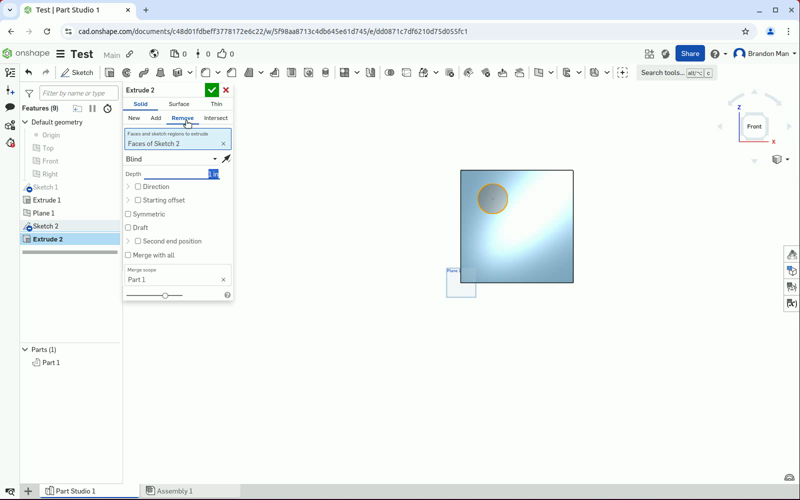
text(1.444)
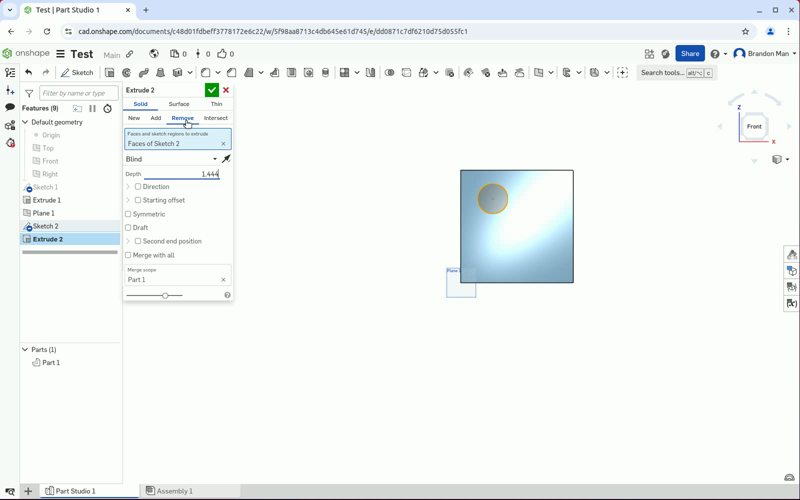
key(tab, 6)
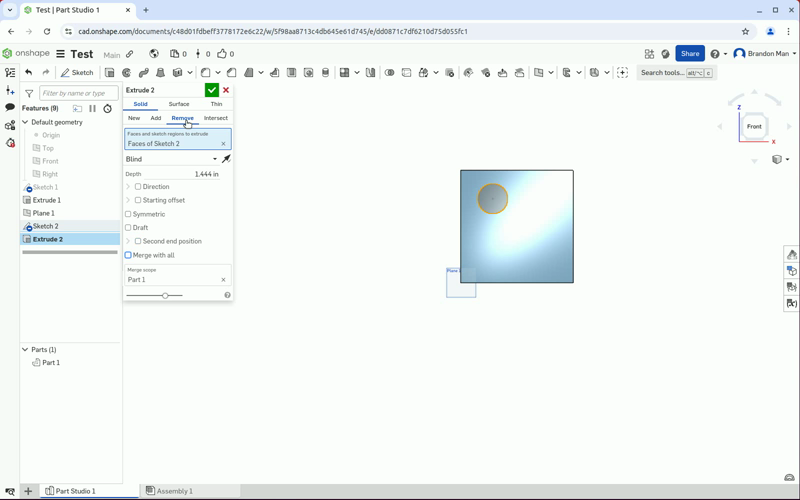
key(space)
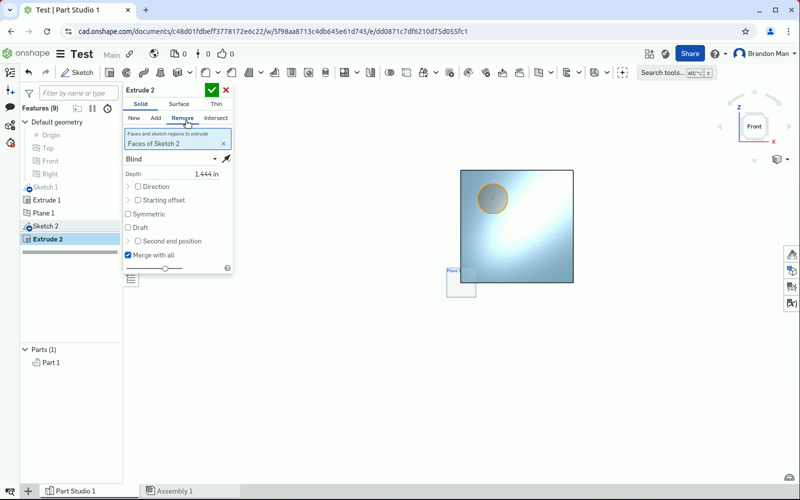
key(enter)
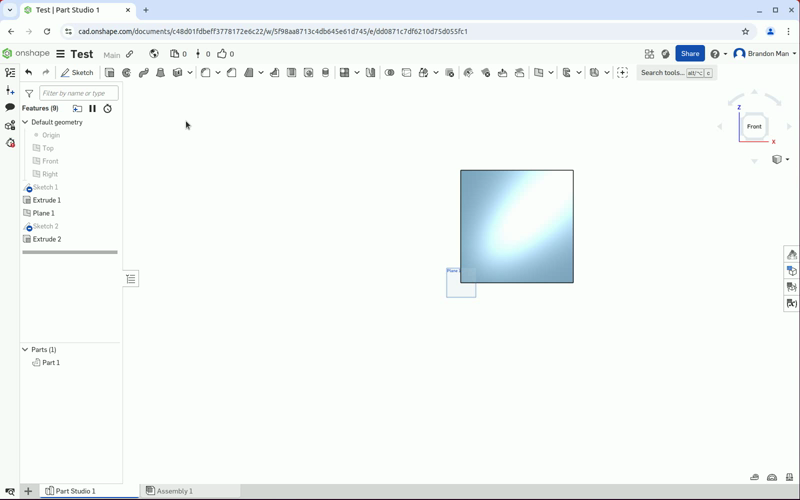
key(shift+h)
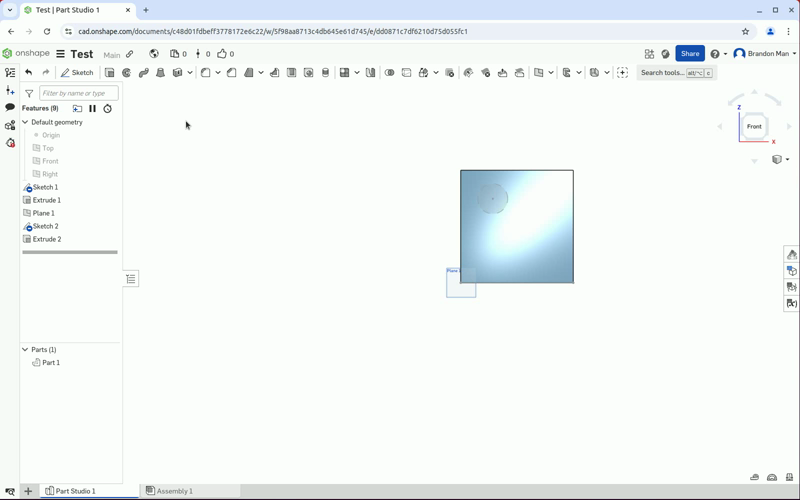
key(shift+h)
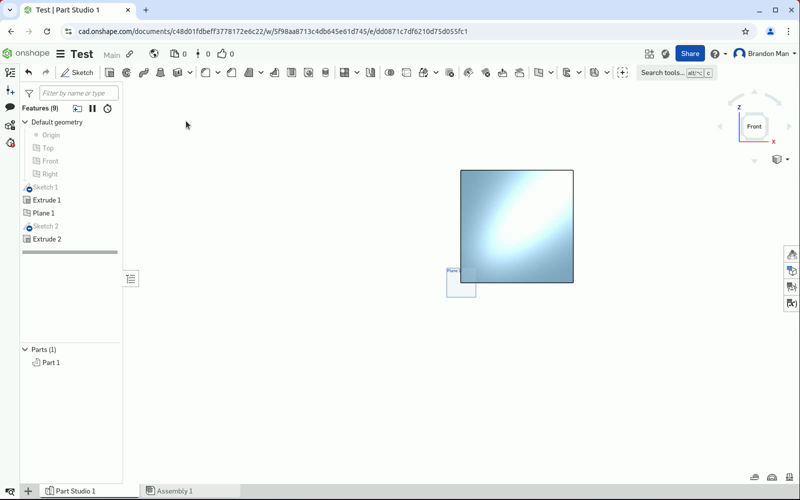
mouse_move(73, 189)
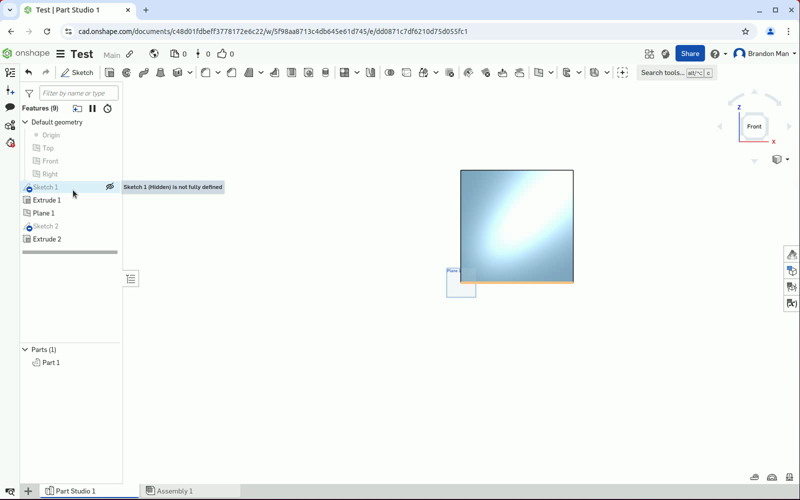
click(73, 189)
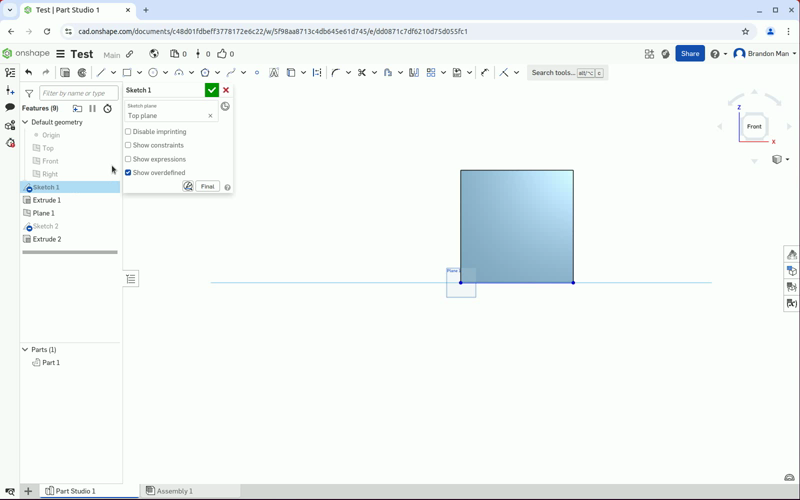
mouse_move(229, 92)
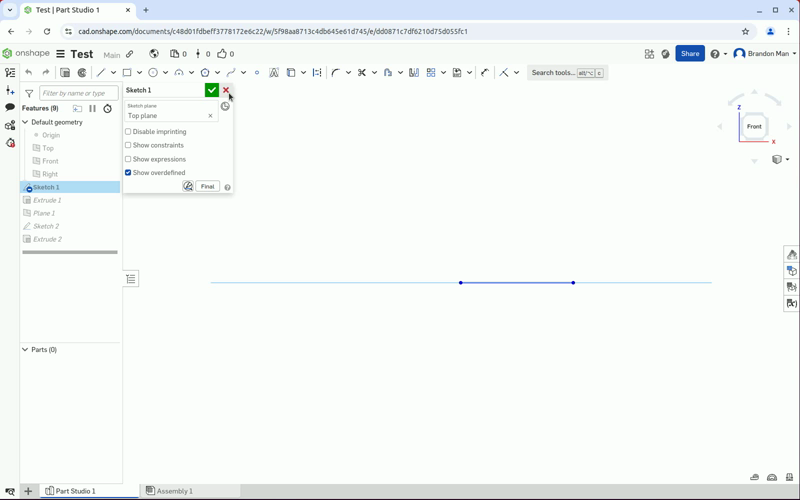
click(229, 92)
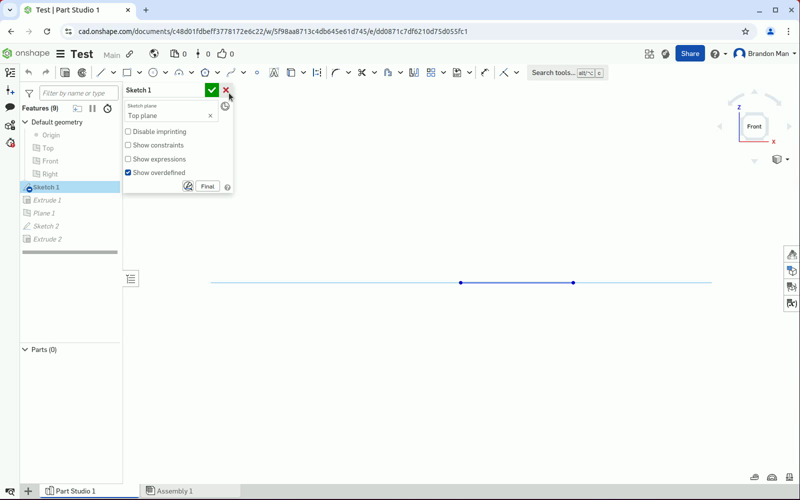
key(shift+s)
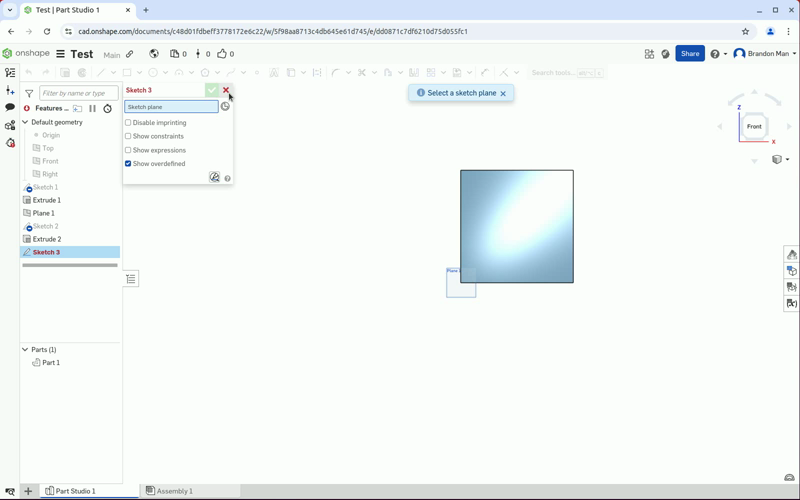
mouse_move(73, 215)
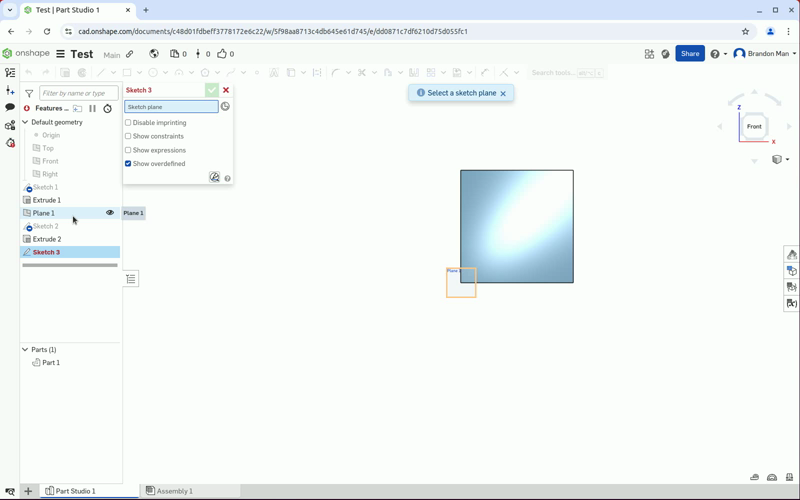
click(73, 215)
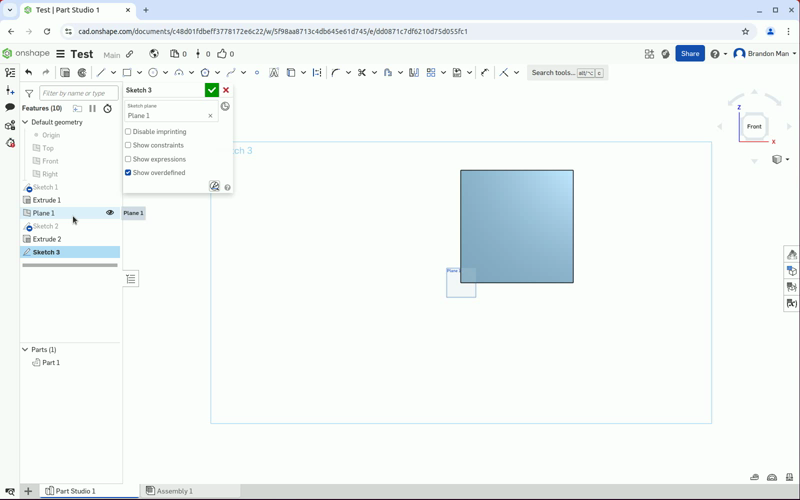
mouse_move(73, 352)
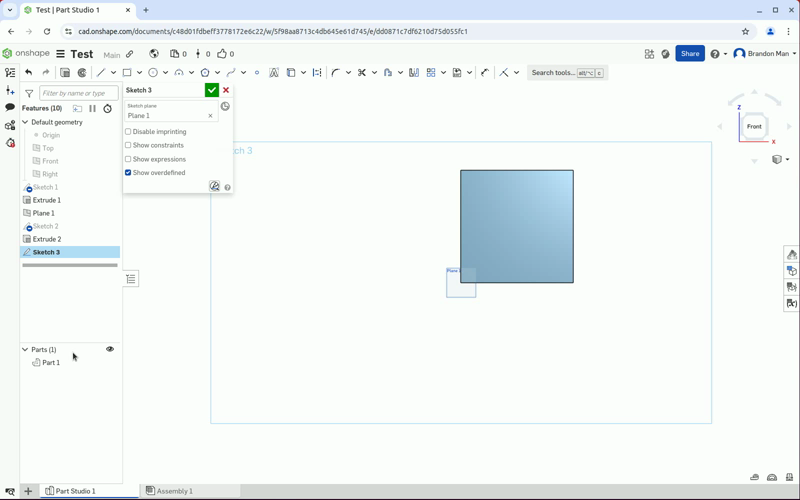
key(y)
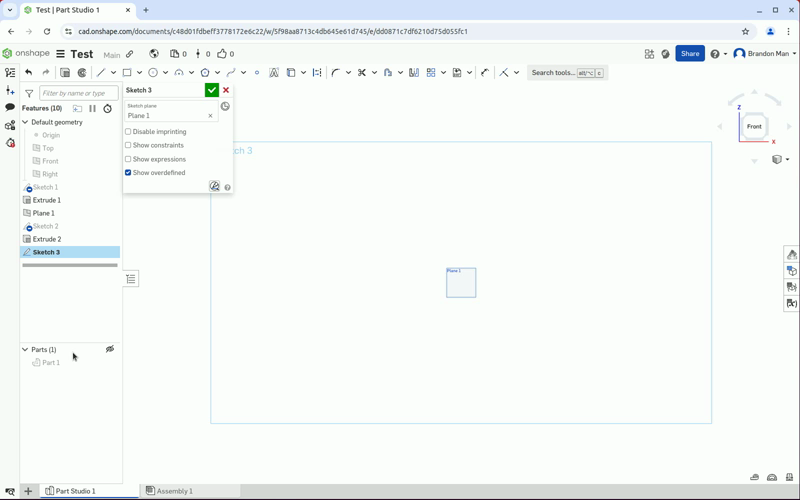
key(c)
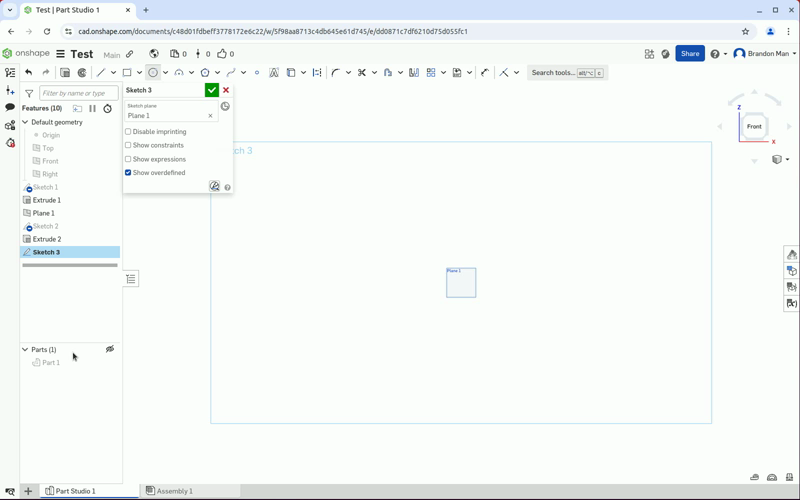
key_down(shift)
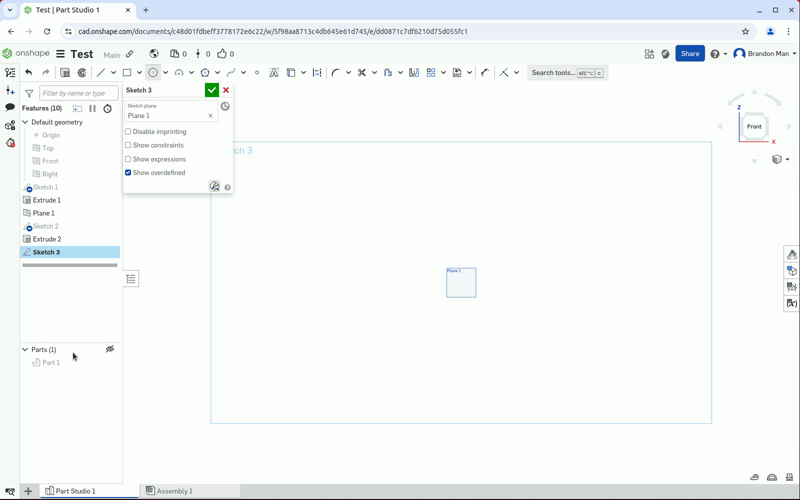
mouse_move(542, 198)
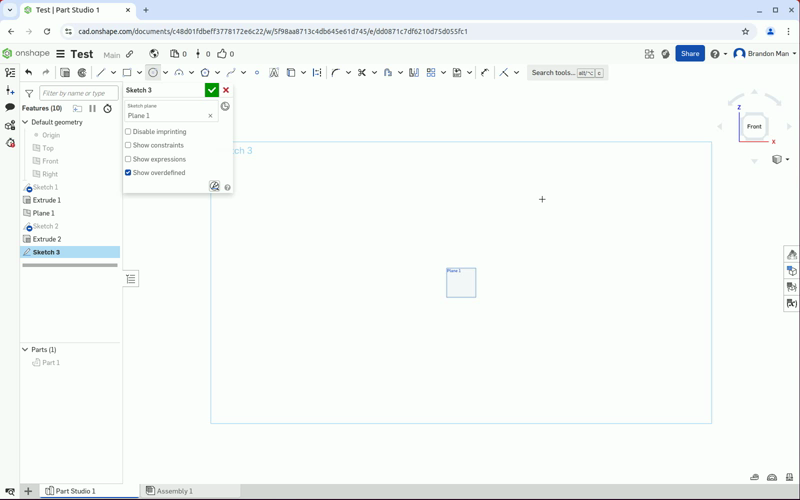
click(542, 198)
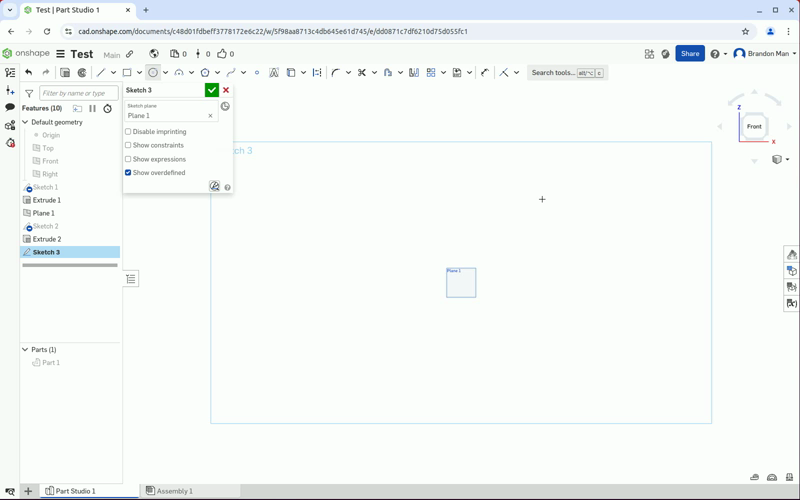
key_up(shift)
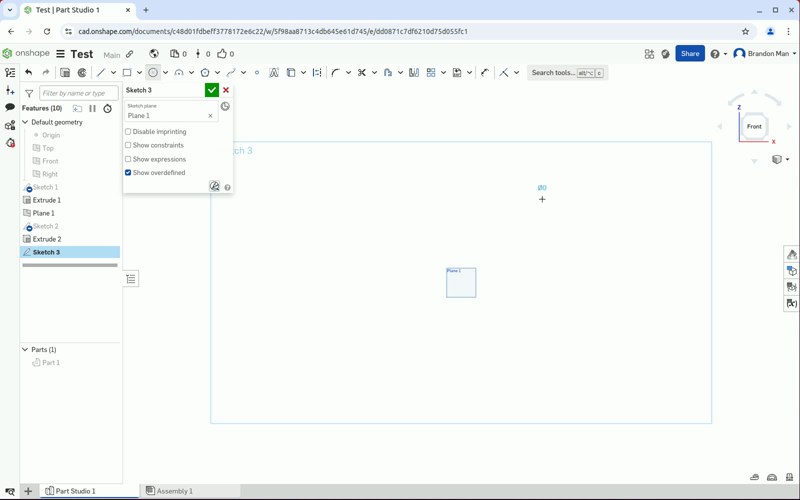
mouse_move(553, 198)
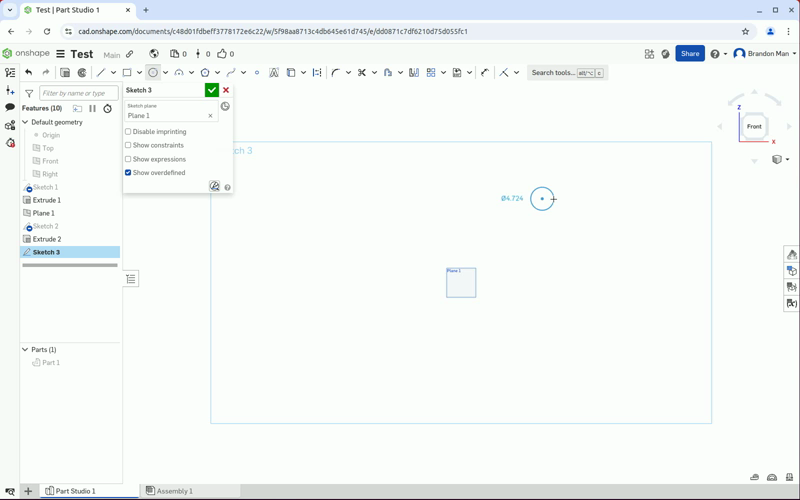
click(553, 198)
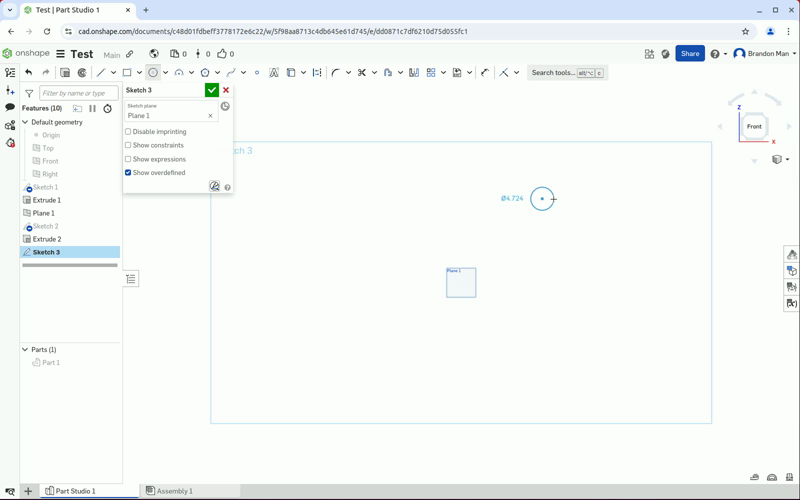
key(esc)
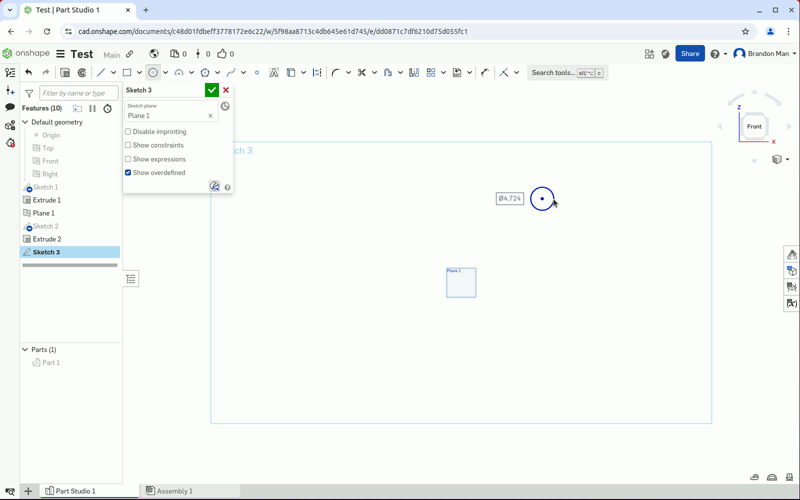
mouse_move(545, 204)
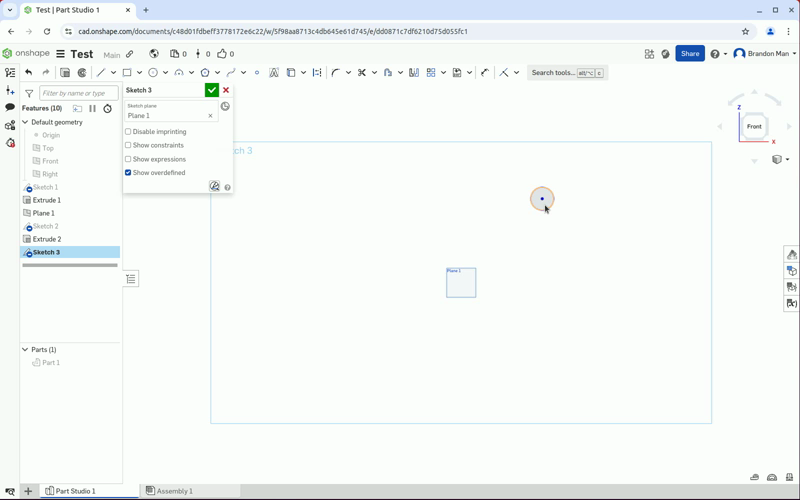
scroll(6)
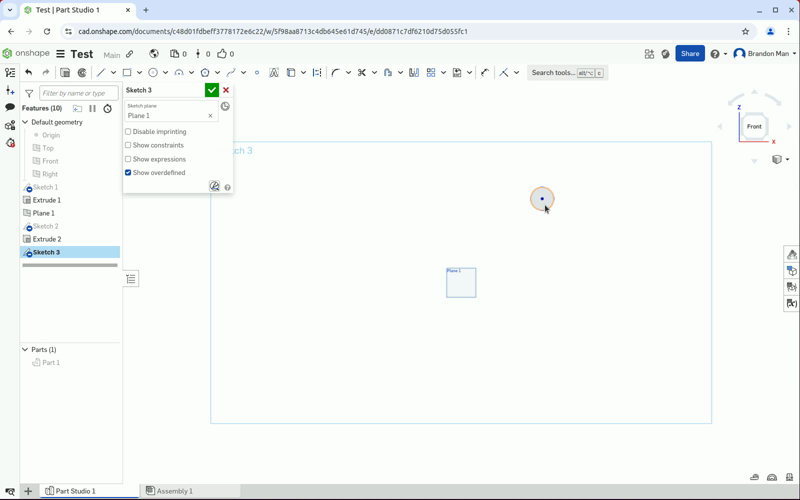
scroll(6)
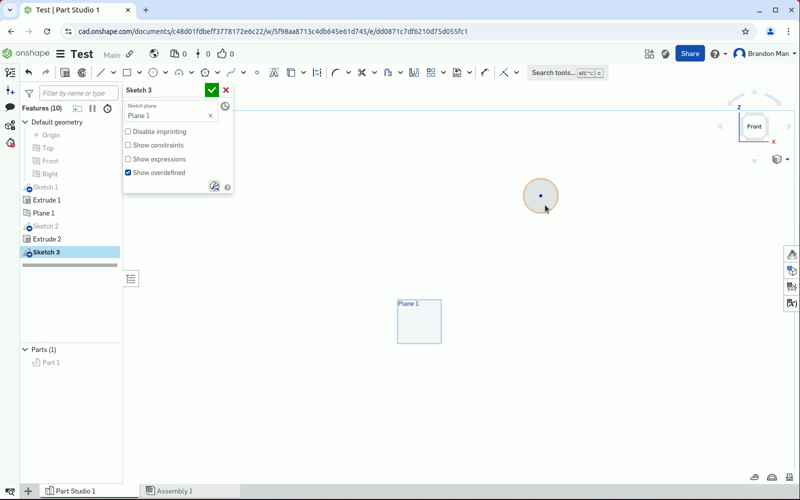
scroll(6)
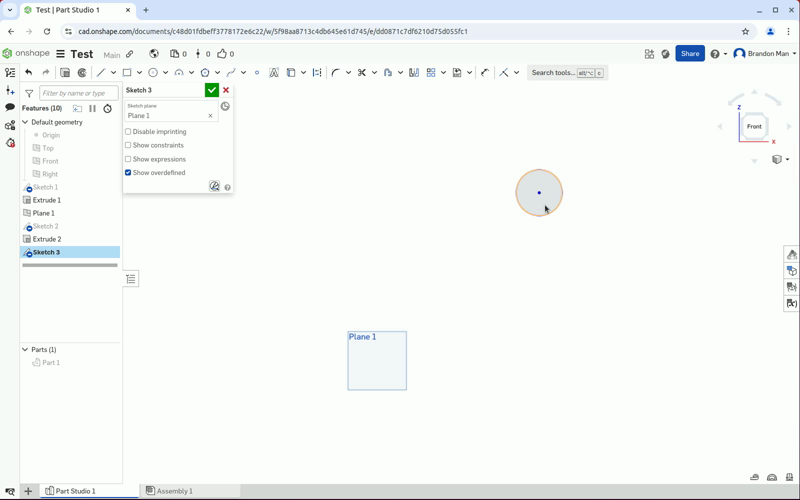
scroll(6)
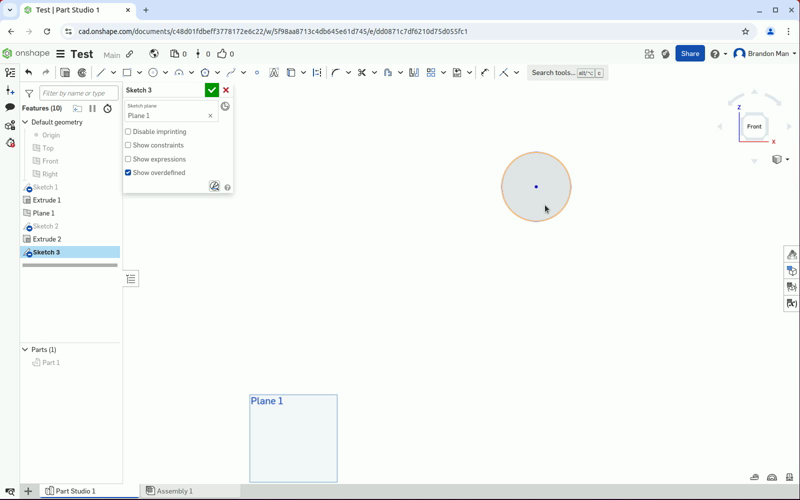
scroll(6)
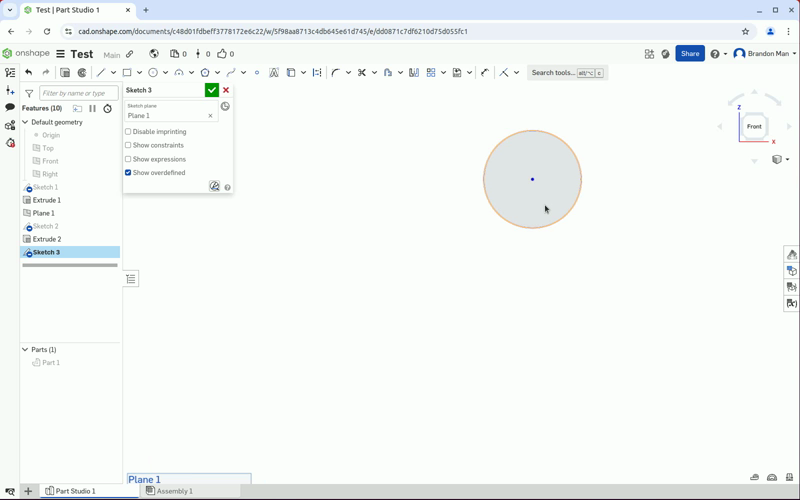
scroll(6)
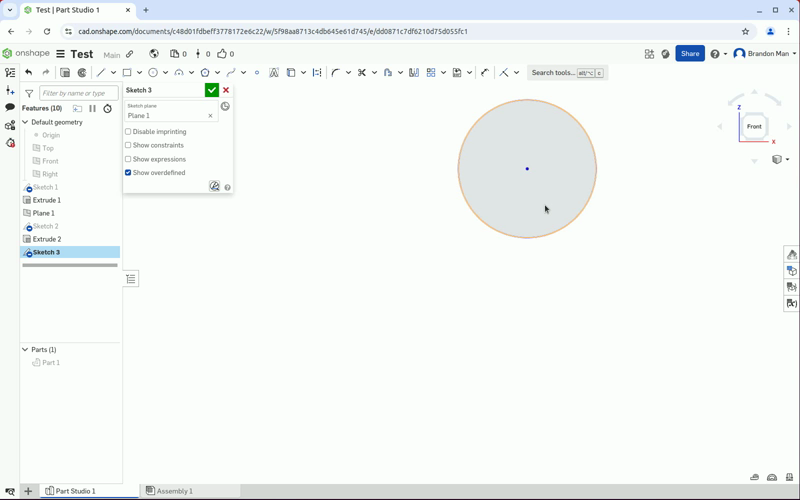
scroll(6)
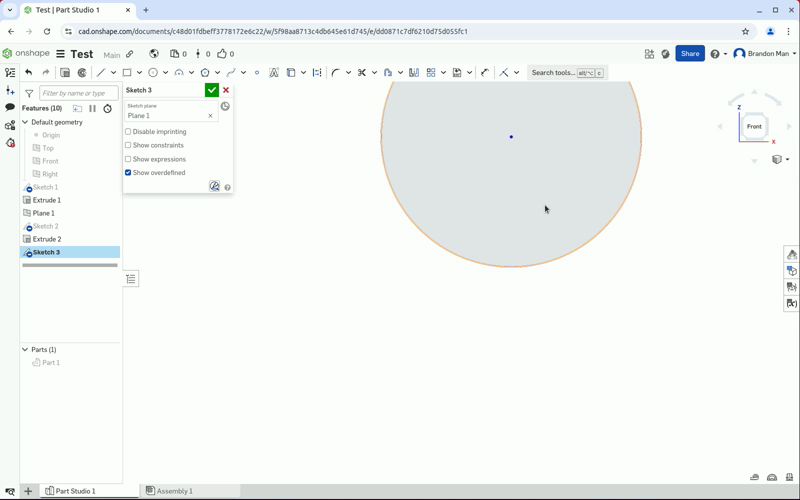
click(545, 204)
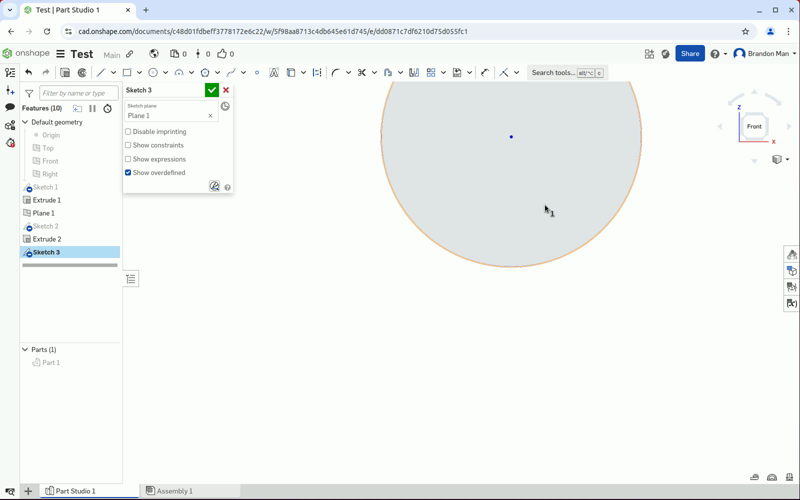
scroll(-6)
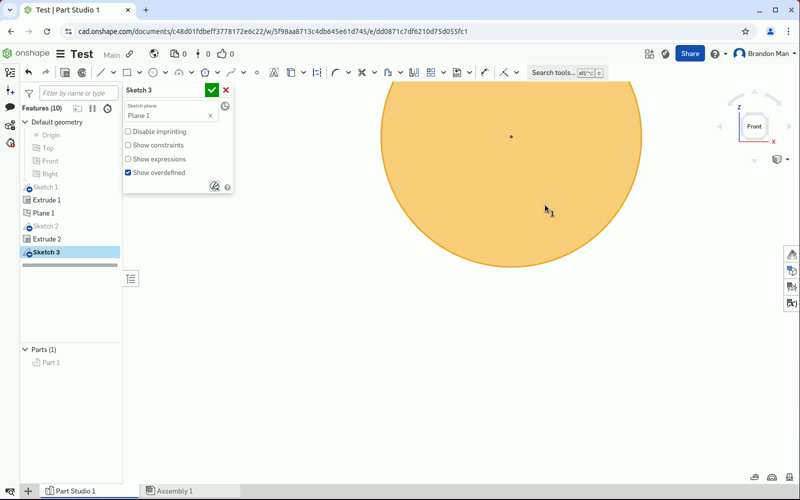
scroll(-6)
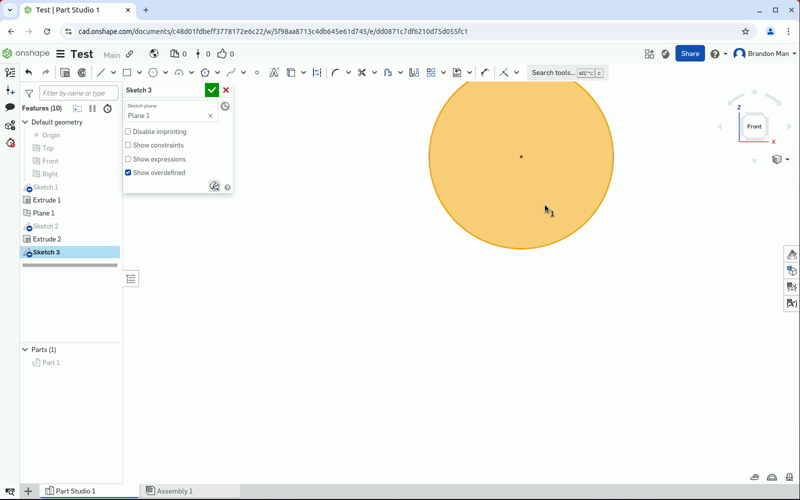
scroll(-6)
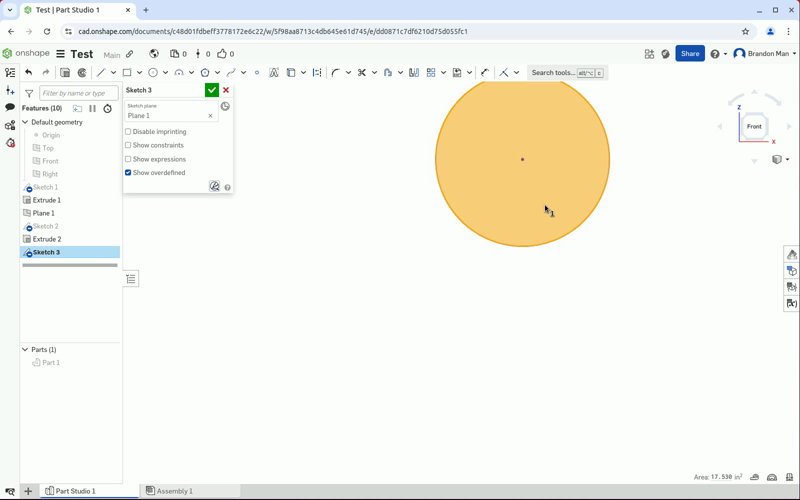
scroll(-6)
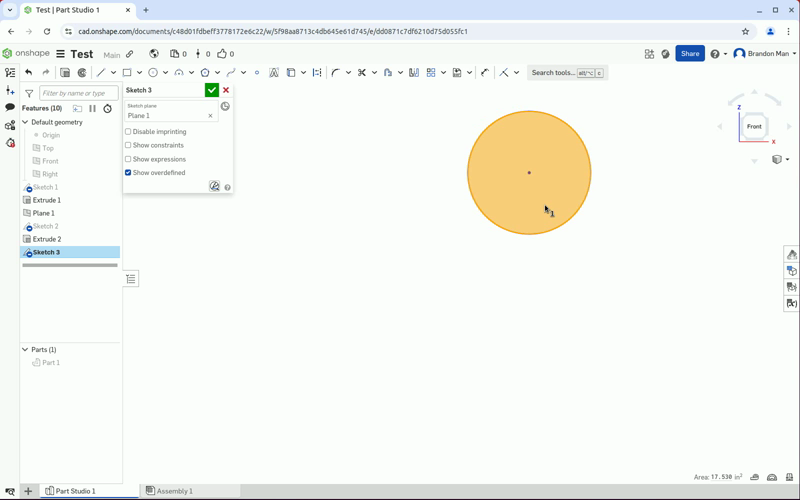
scroll(-6)
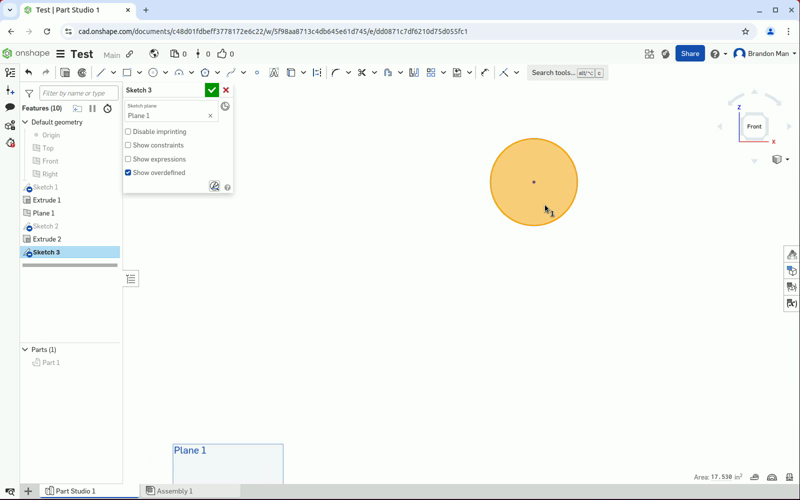
scroll(-6)
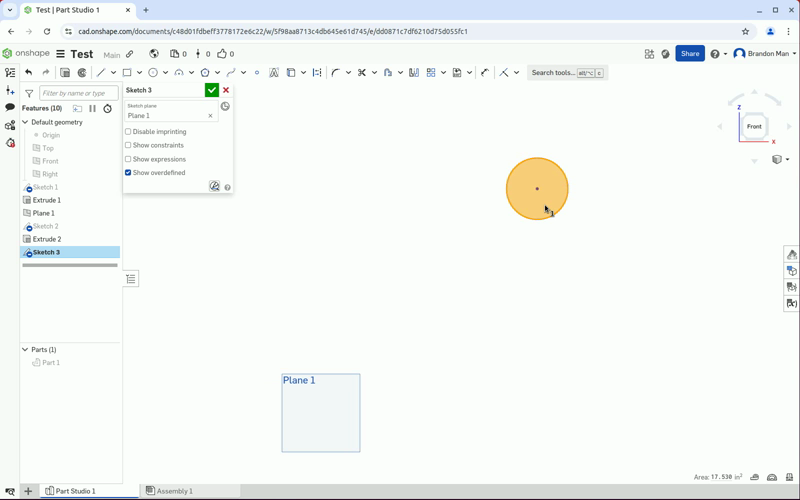
scroll(-6)
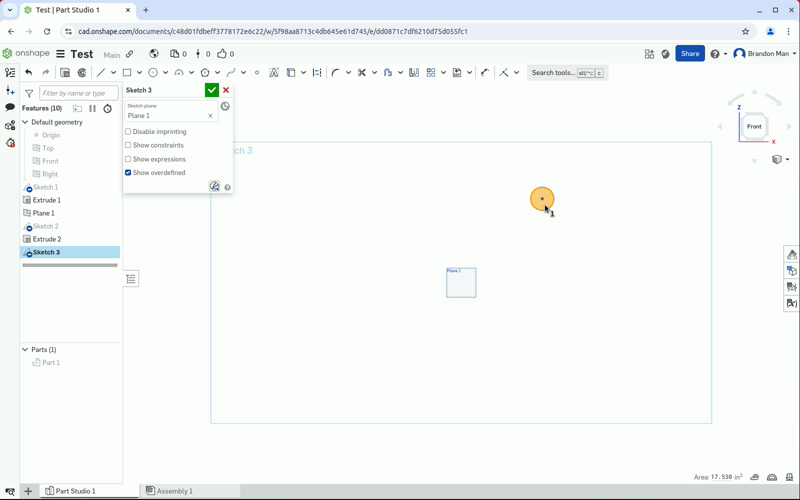
mouse_move(73, 352)
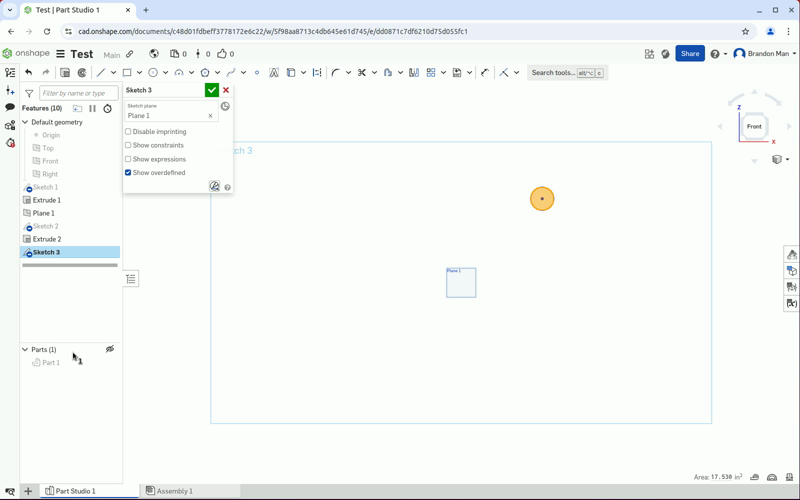
key(shift+y)
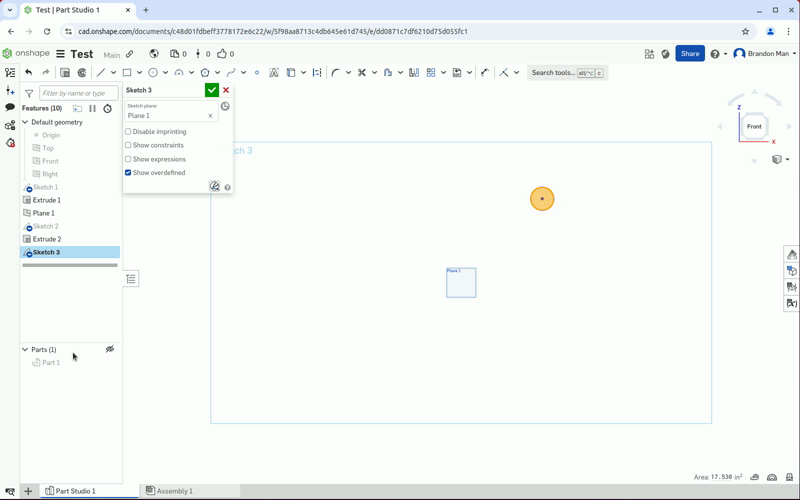
key(shift+e)
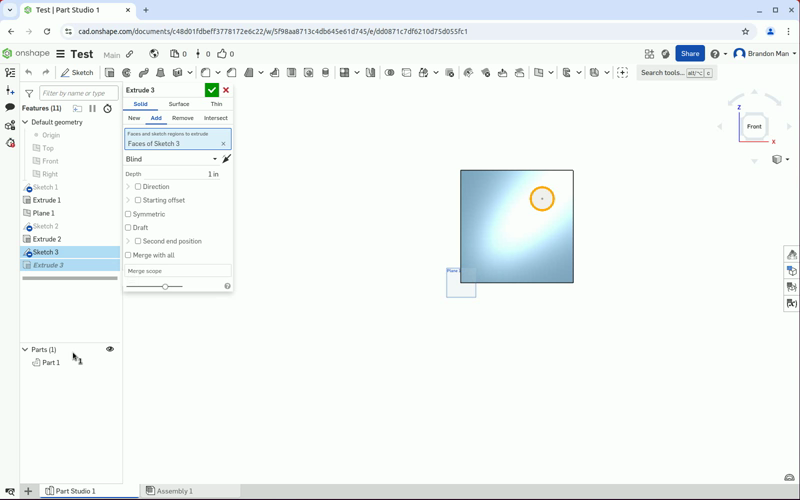
mouse_move(143, 106)
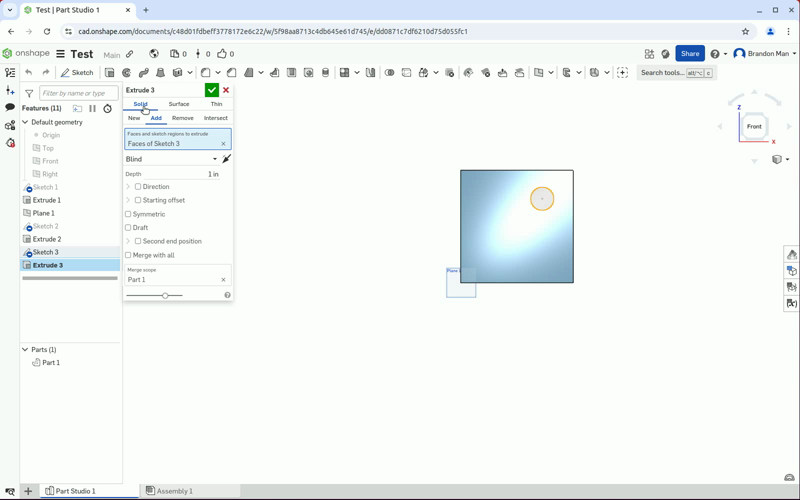
click(143, 106)
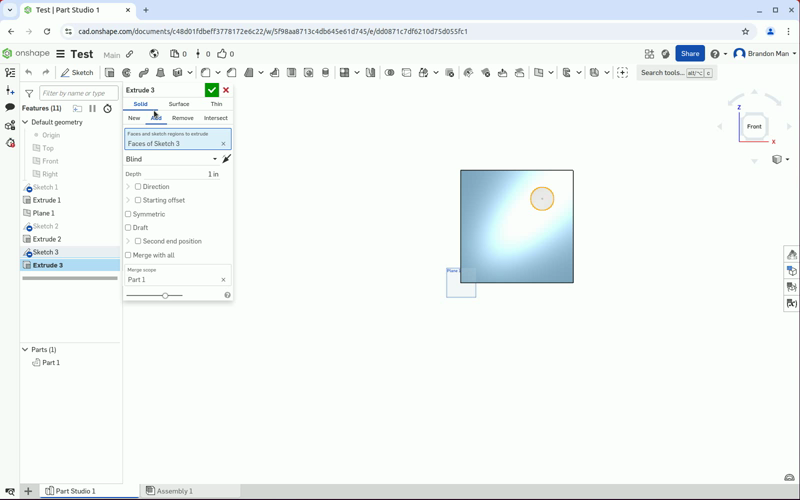
mouse_move(186, 120)
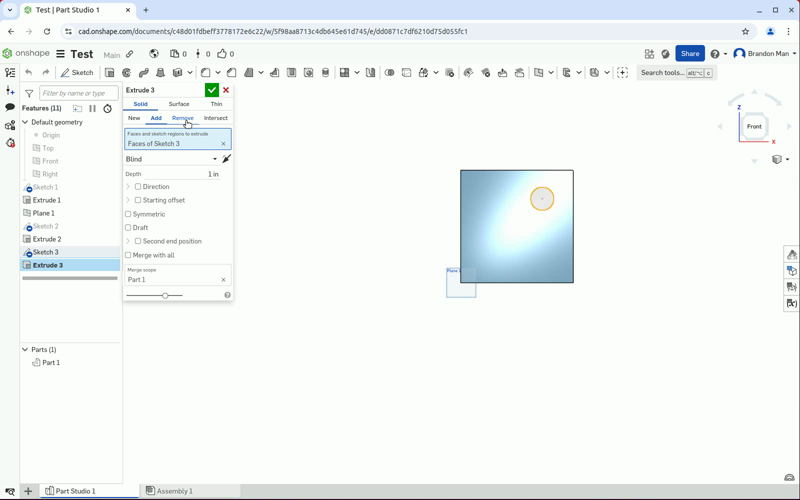
click(186, 120)
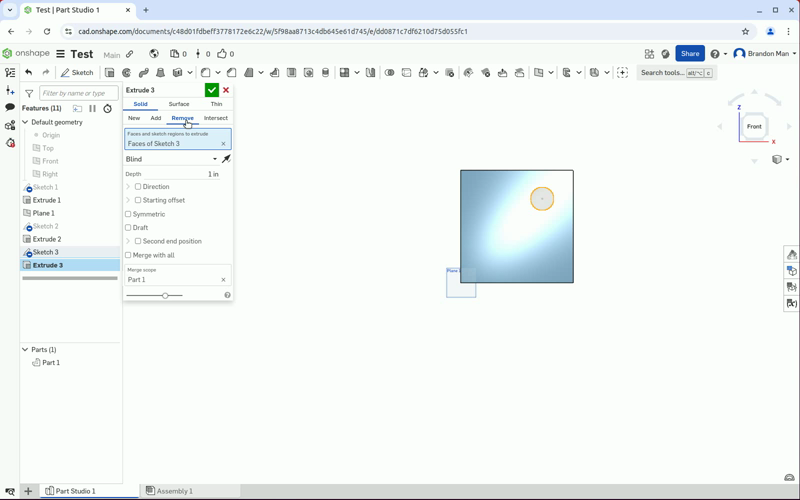
key(tab, 4)
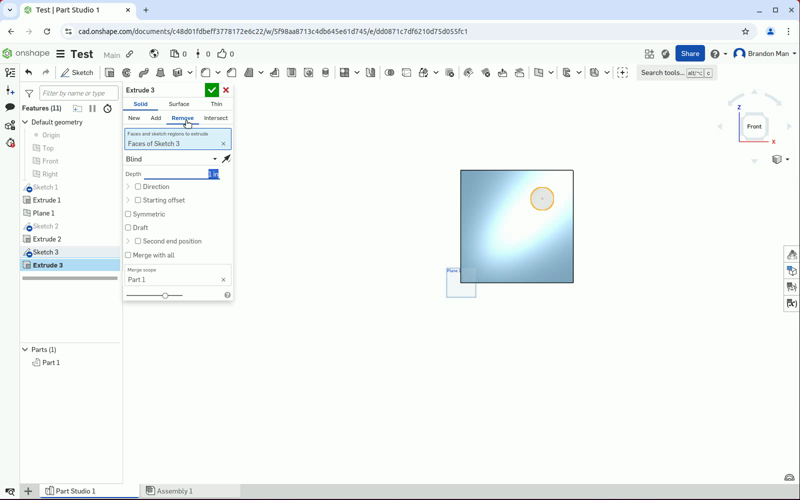
text(1.444)
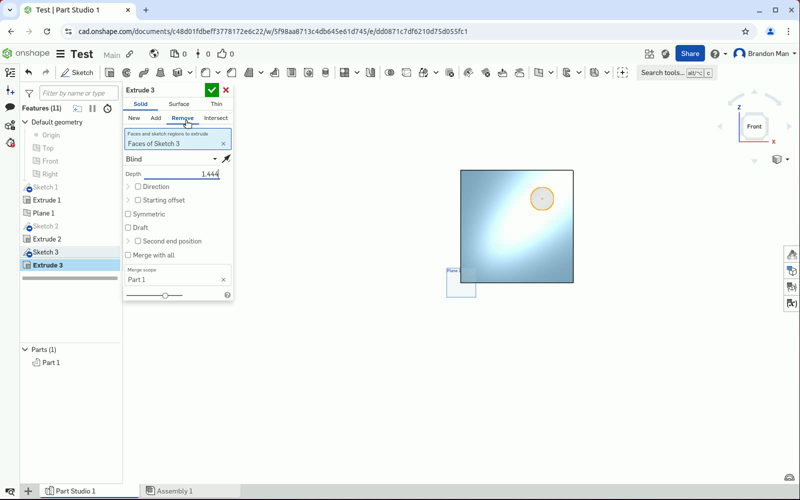
key(tab, 6)
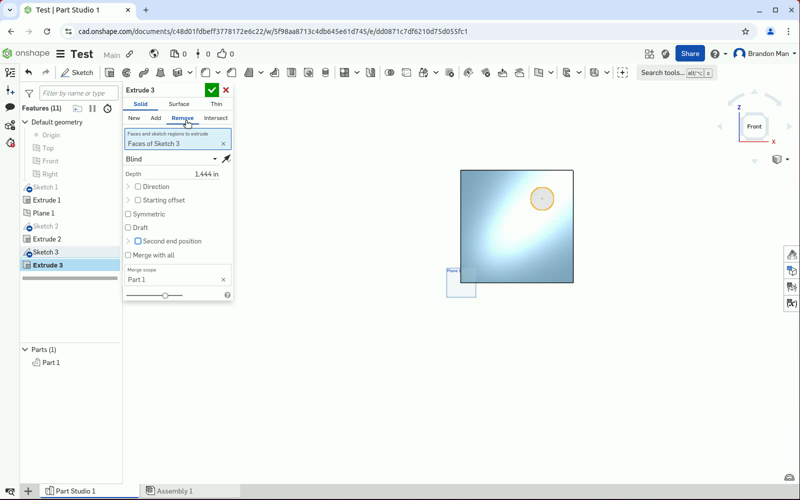
key(space)
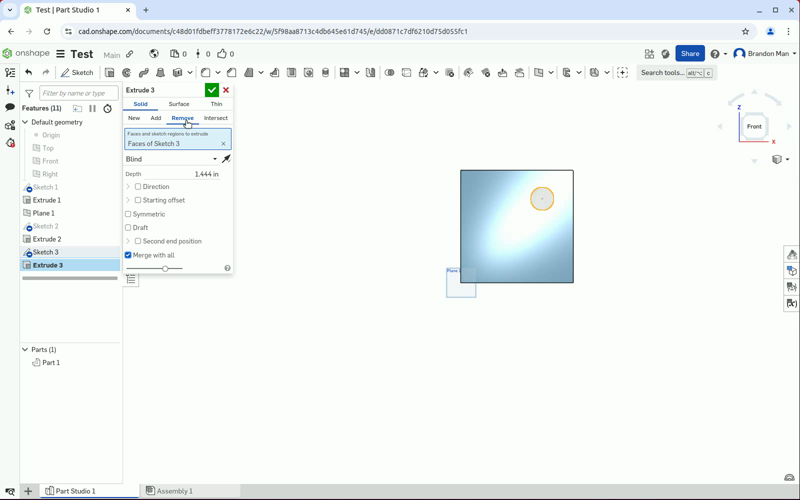
key(enter)
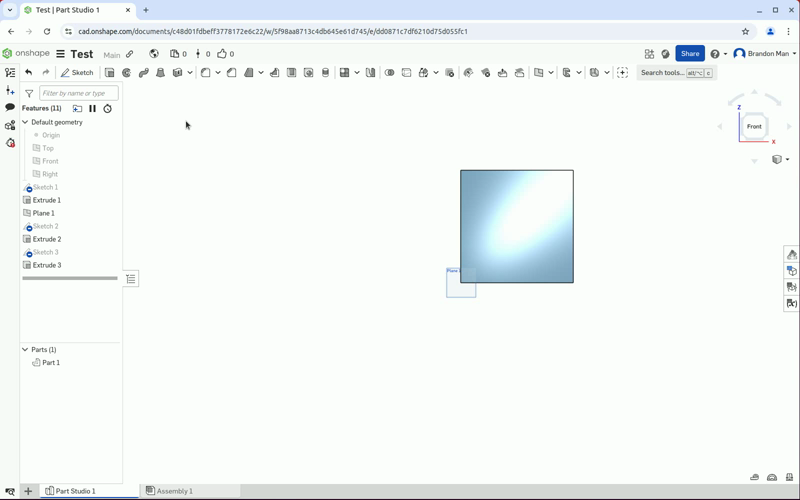
key(shift+h)
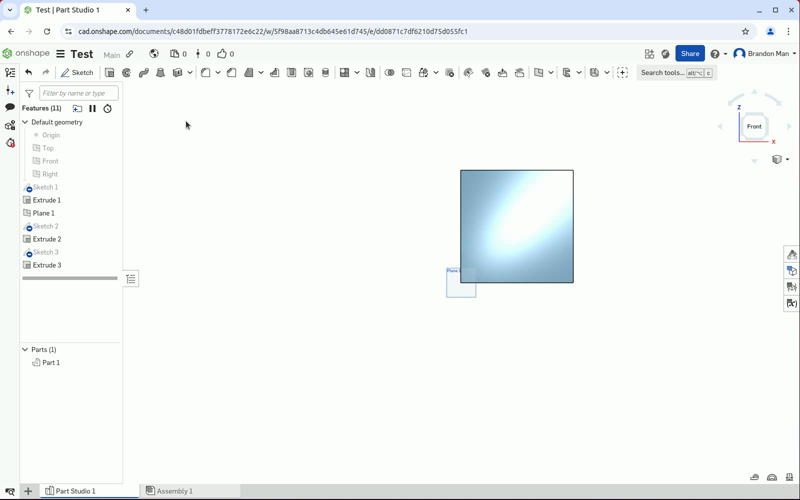
key(shift+h)
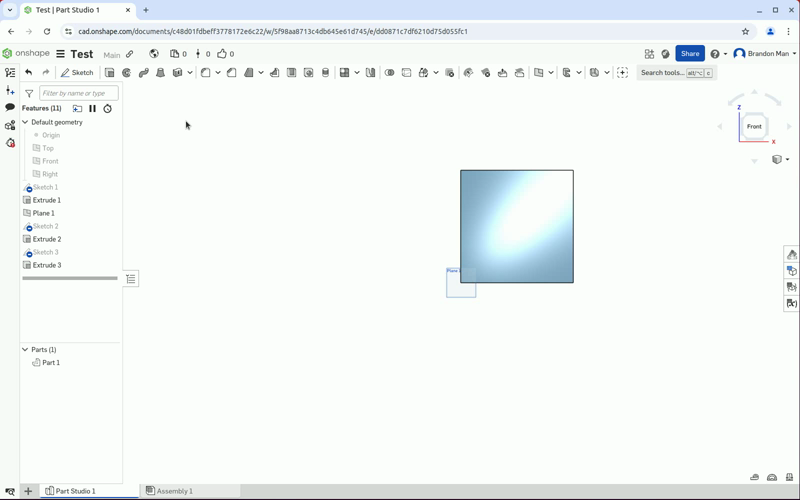
mouse_move(73, 189)
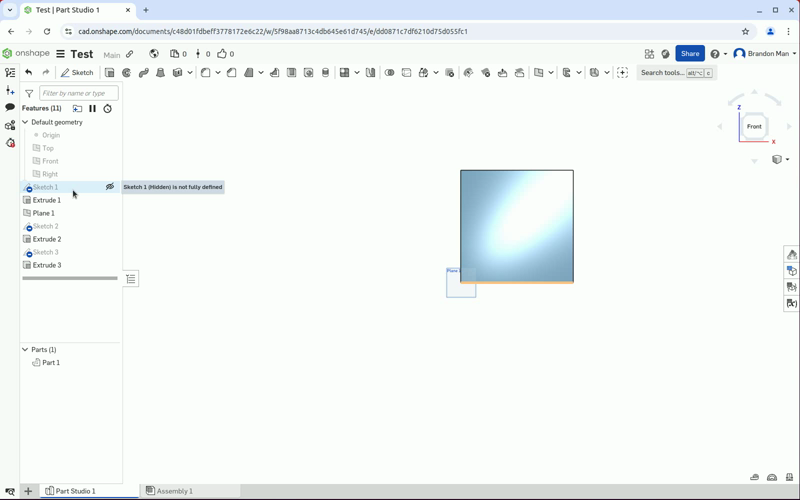
click(73, 189)
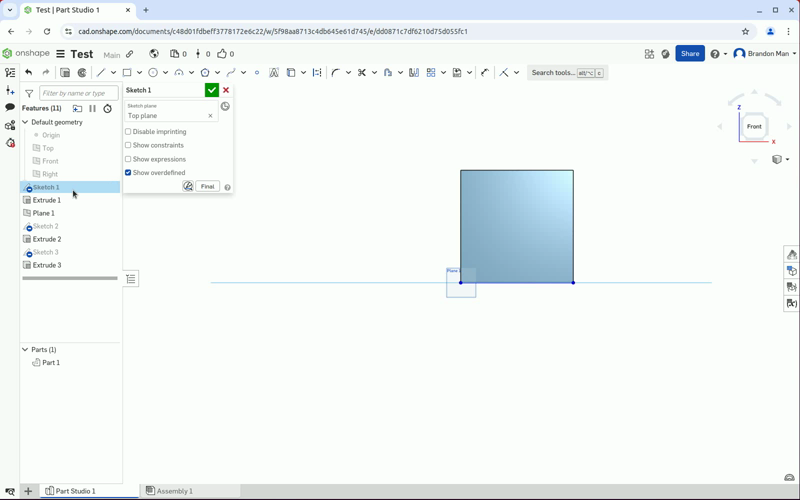
mouse_move(229, 92)
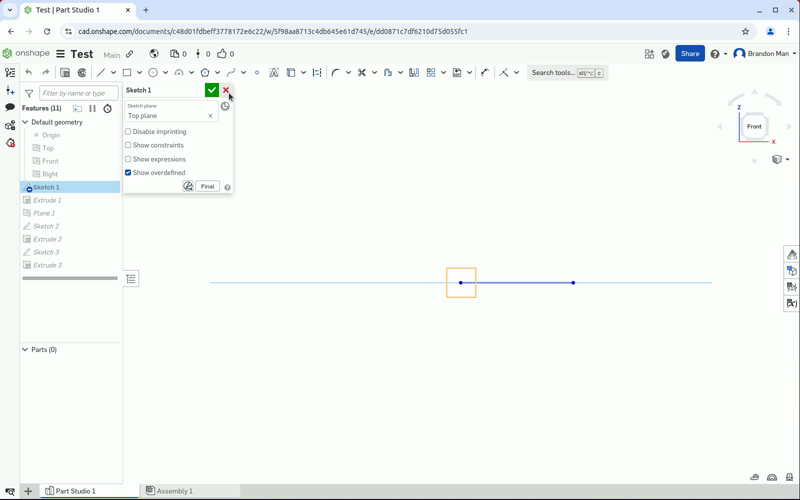
click(229, 92)
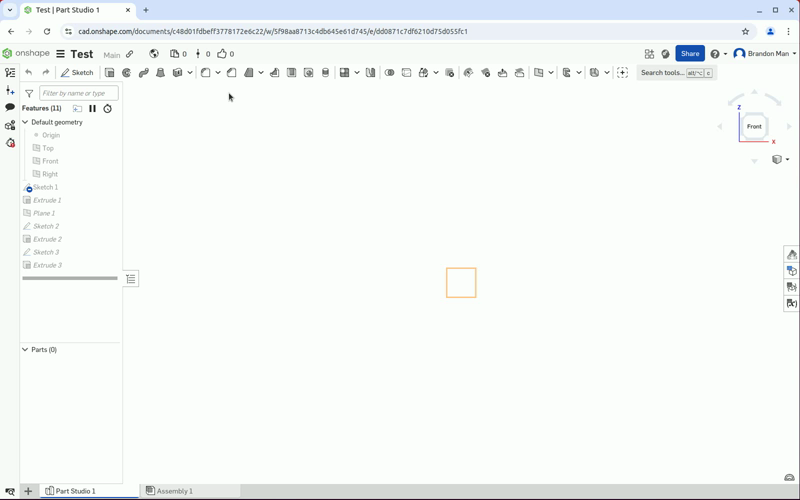
key(shift+s)
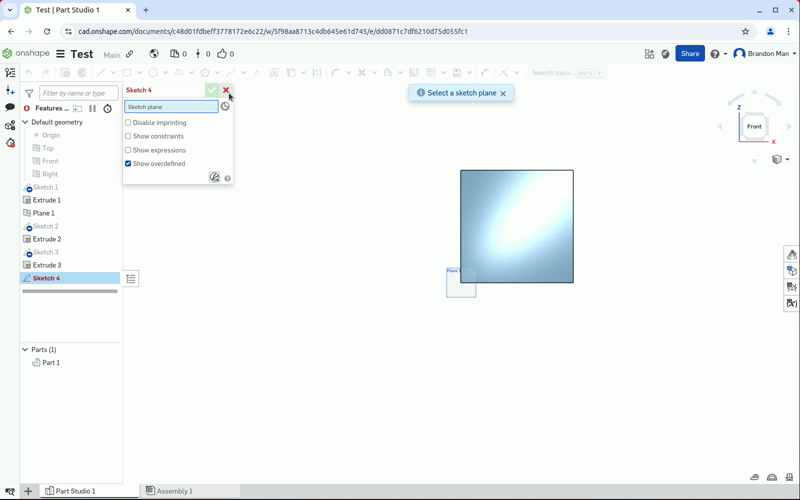
mouse_move(73, 215)
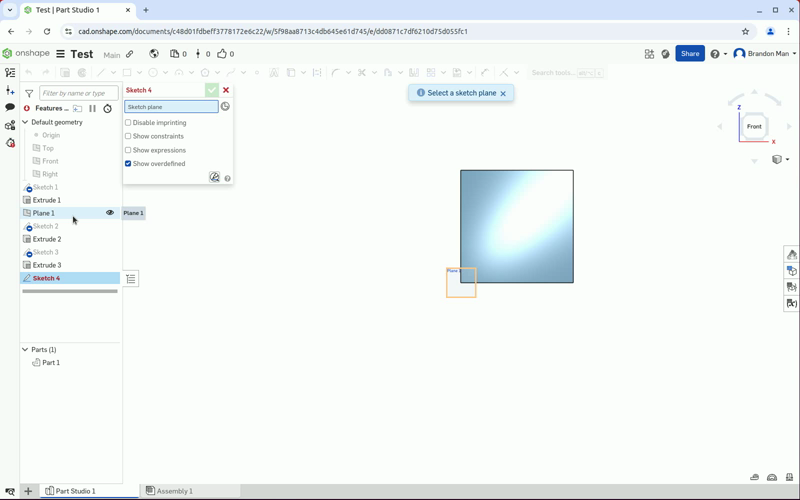
click(73, 215)
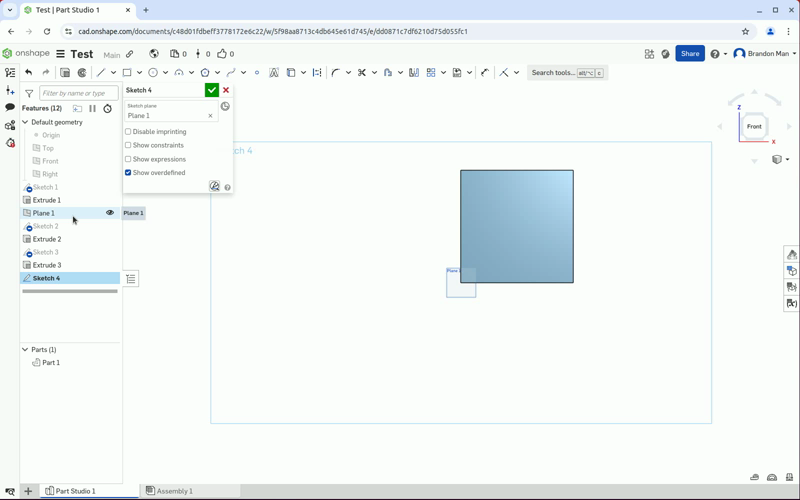
mouse_move(73, 352)
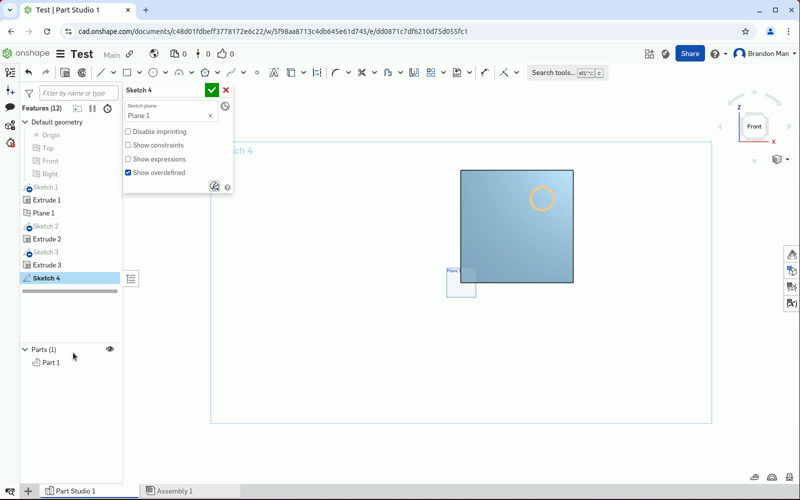
key(y)
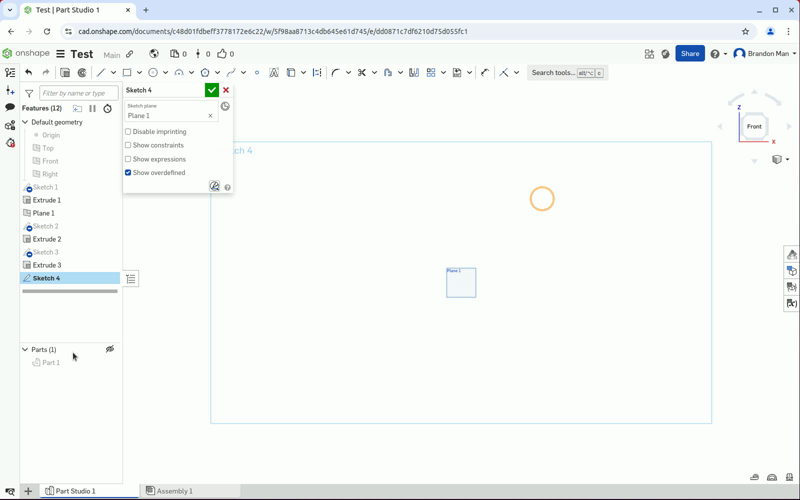
key(a)
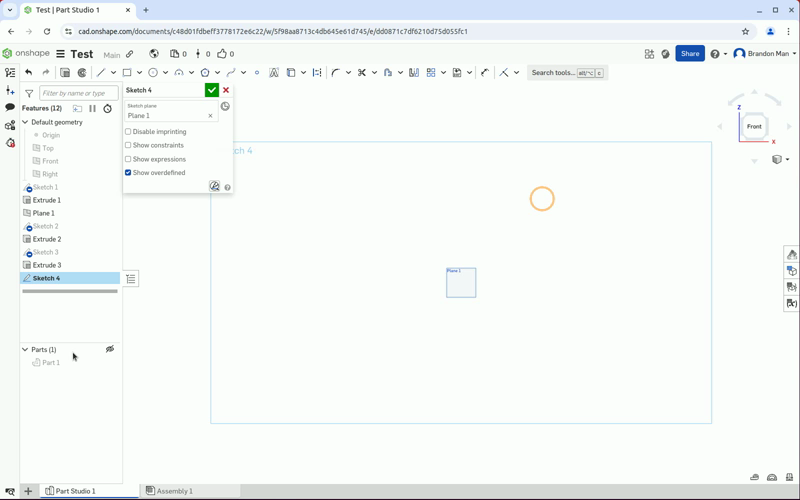
key_down(shift)
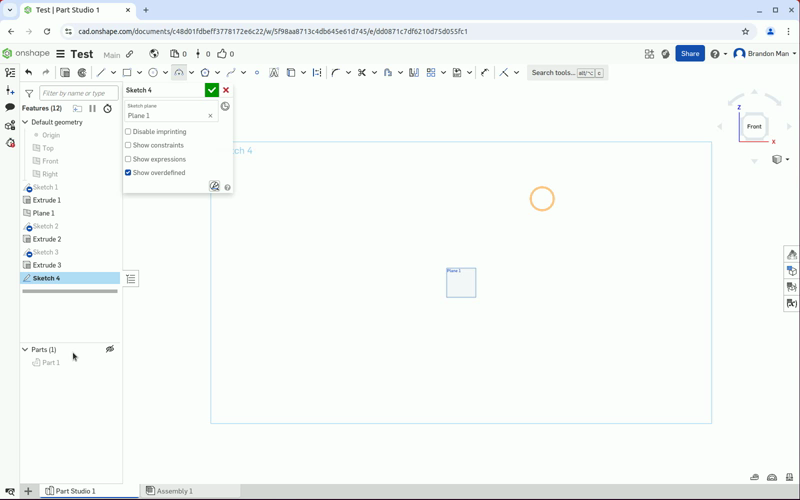
mouse_move(474, 233)
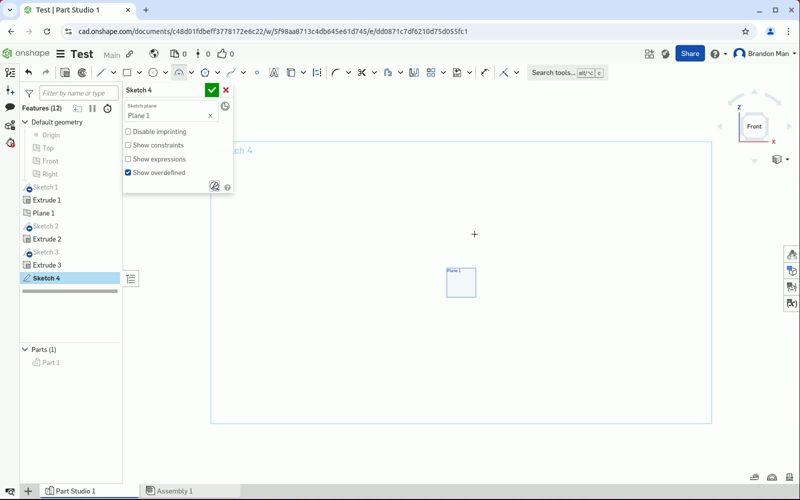
click(474, 233)
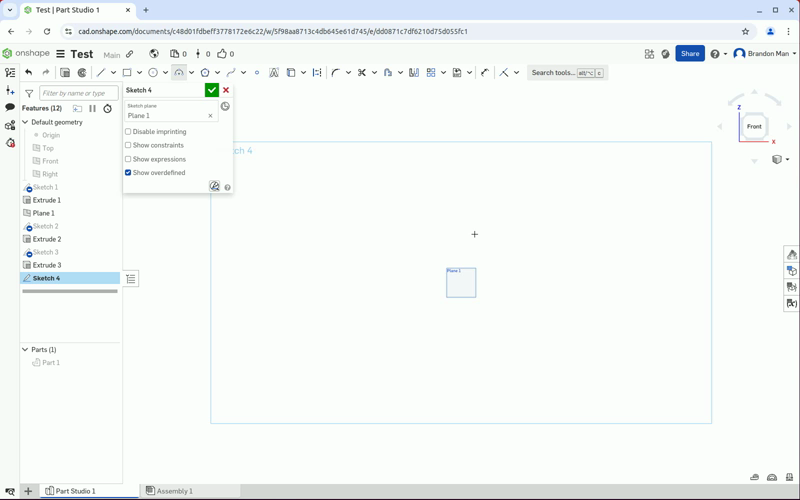
key_up(shift)
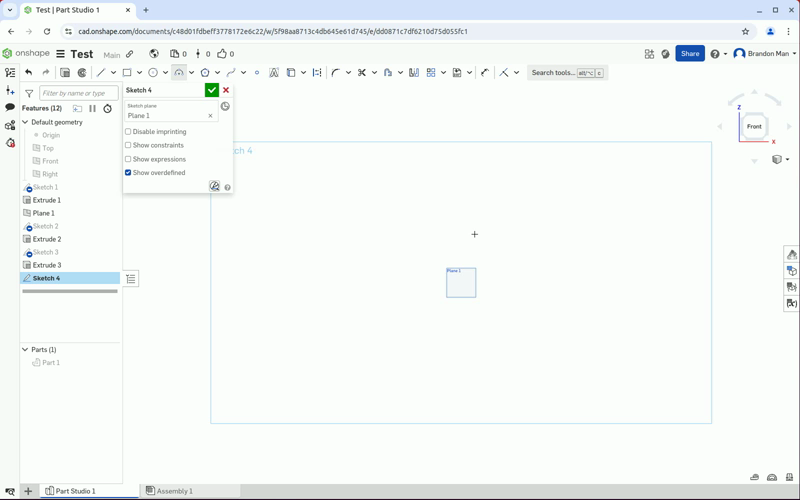
key_down(shift)
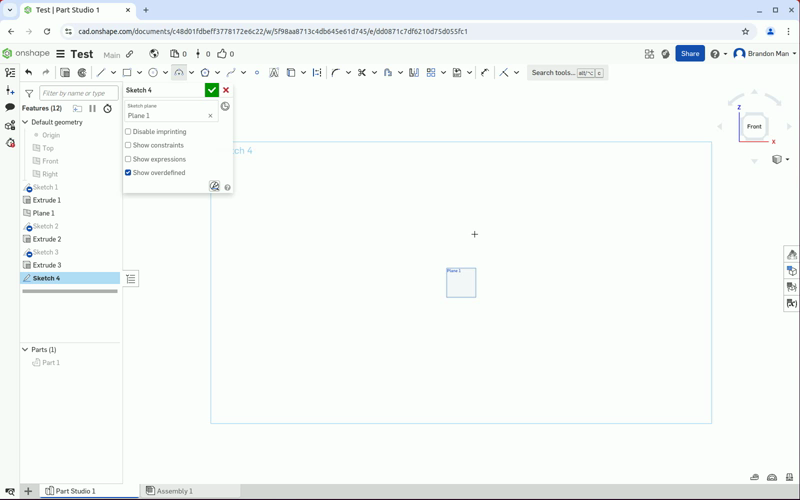
mouse_move(559, 233)
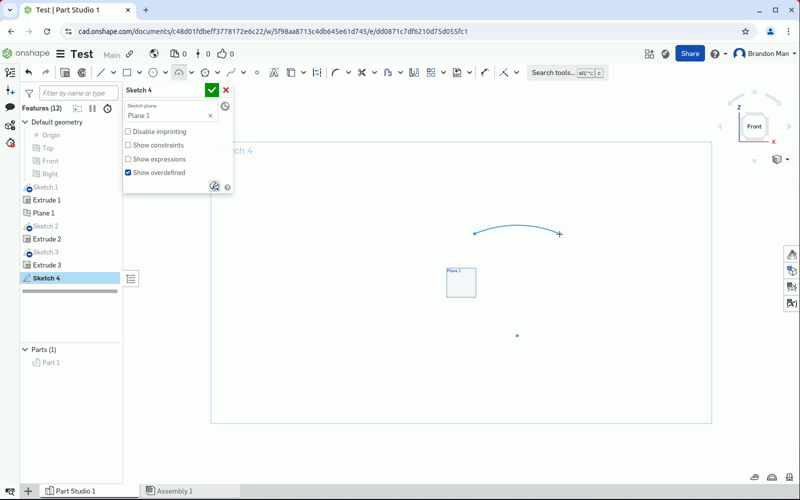
click(559, 233)
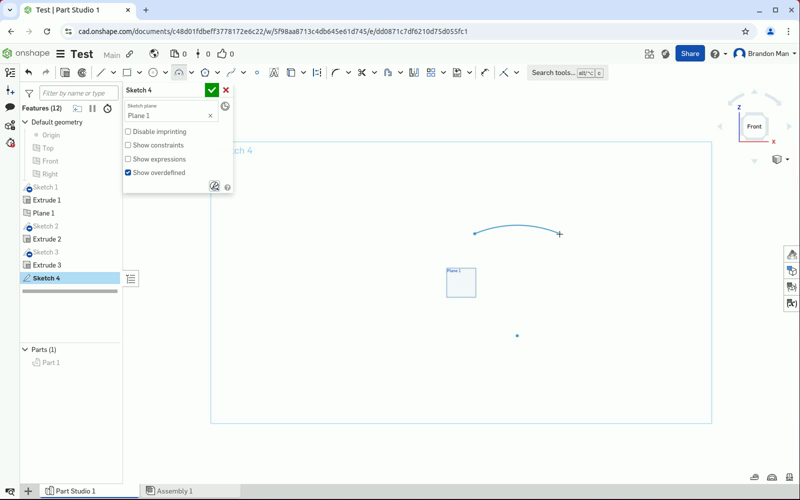
mouse_move(517, 276)
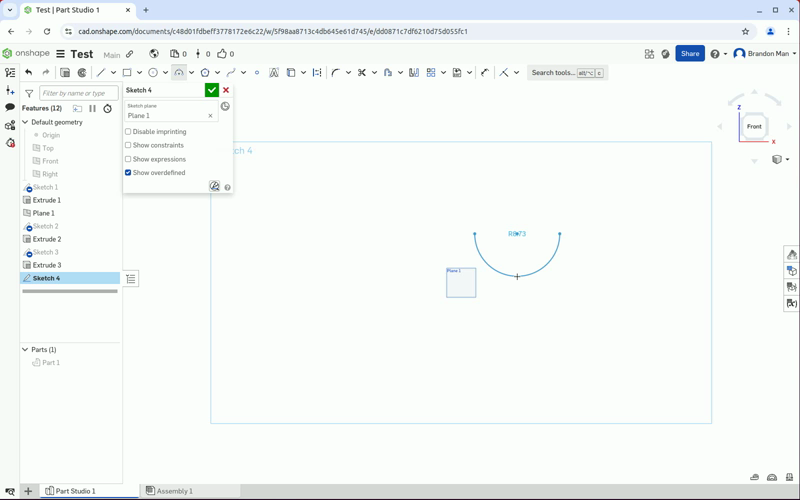
click(517, 276)
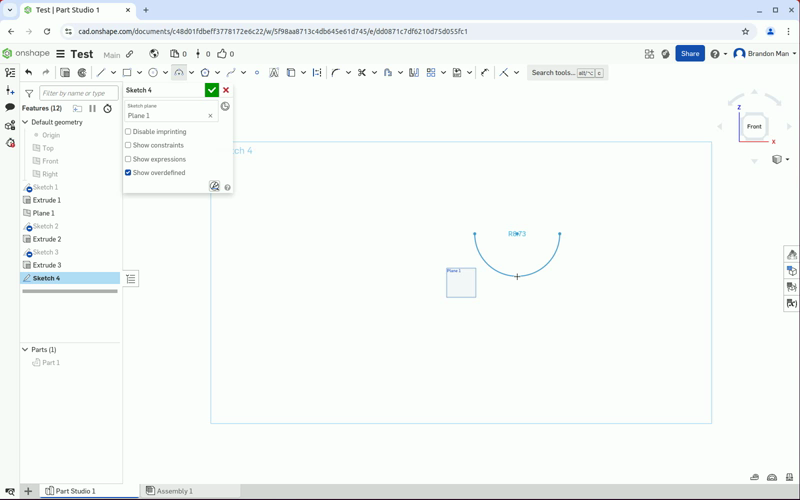
key_up(shift)
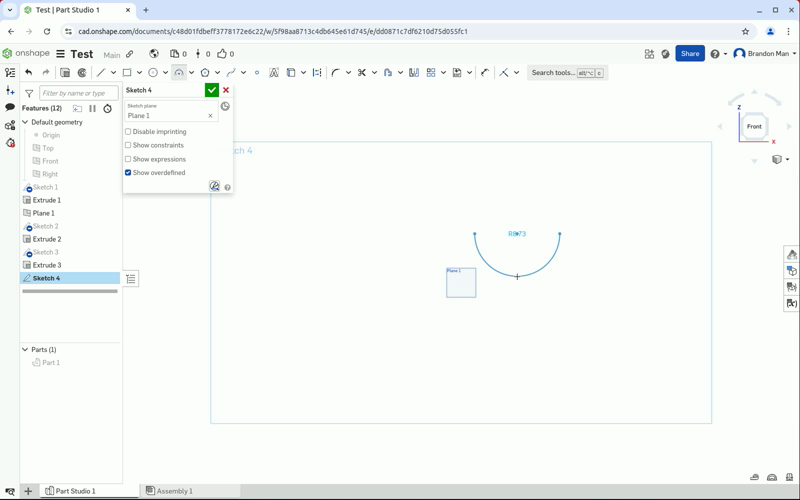
mouse_move(559, 233)
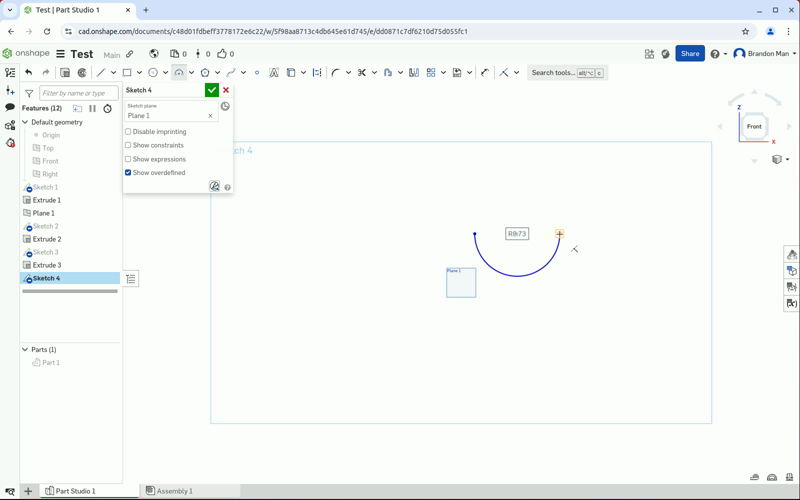
click(559, 233)
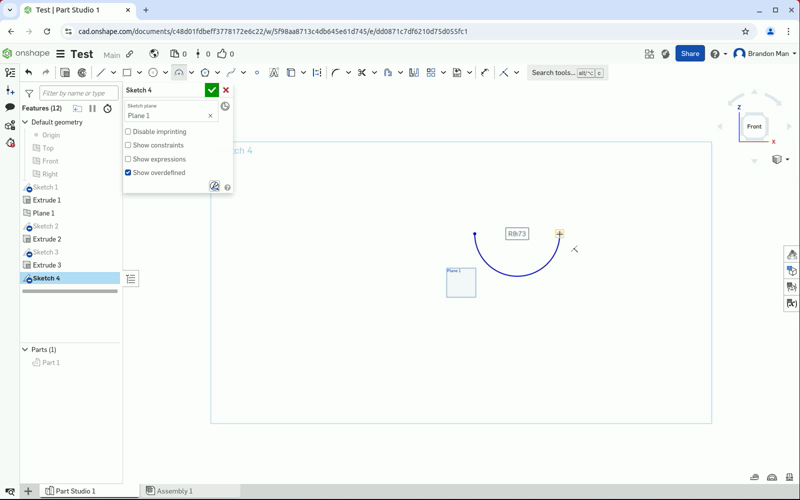
mouse_move(474, 233)
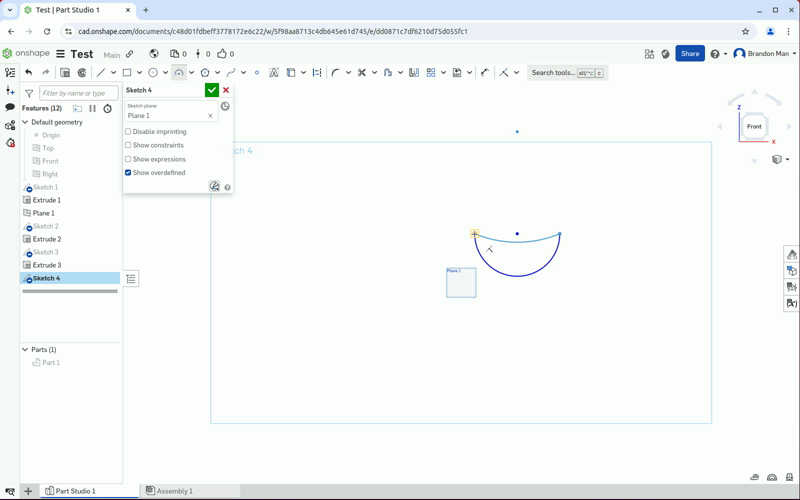
click(474, 233)
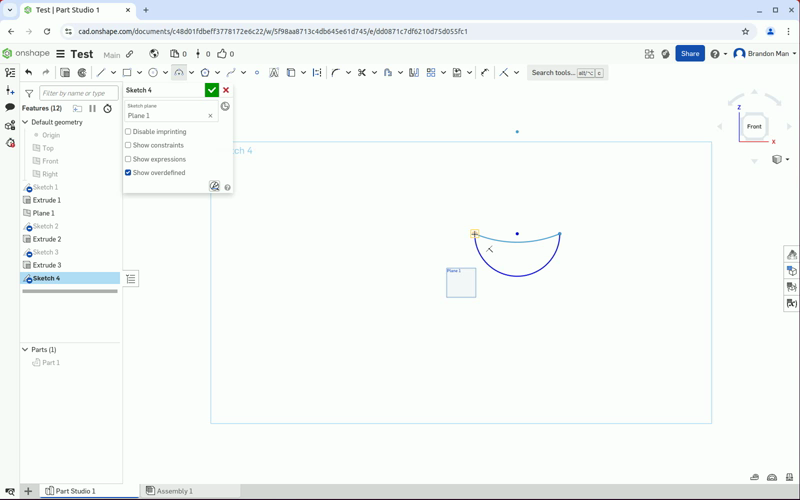
key_down(shift)
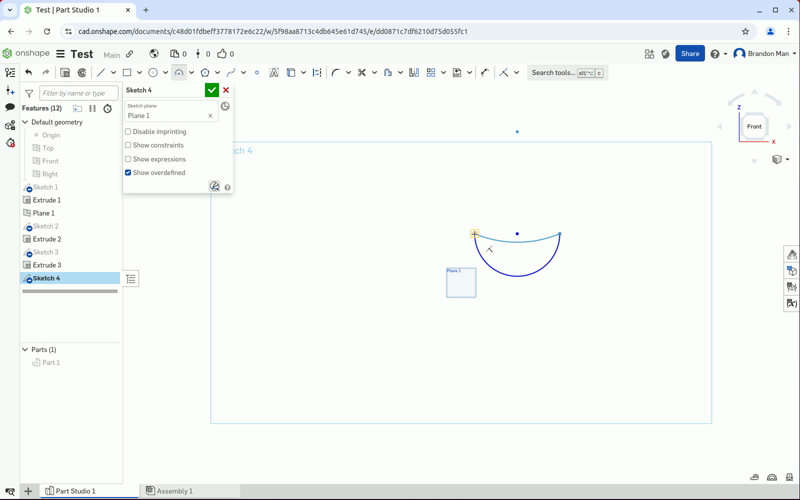
mouse_move(517, 239)
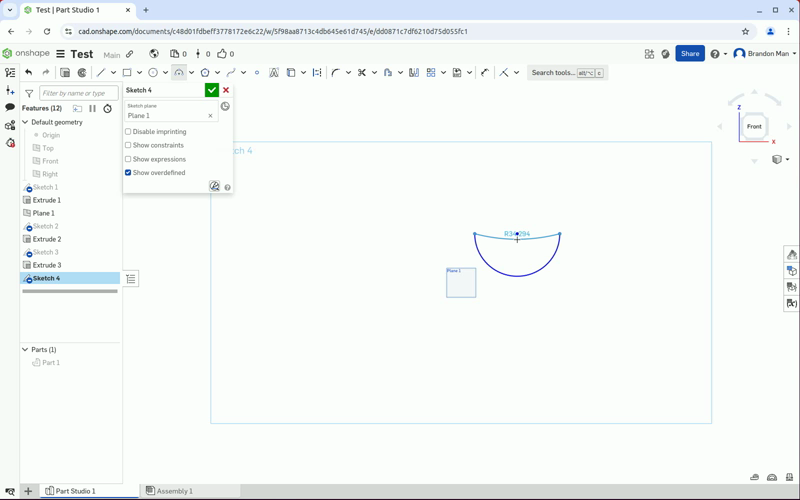
click(517, 239)
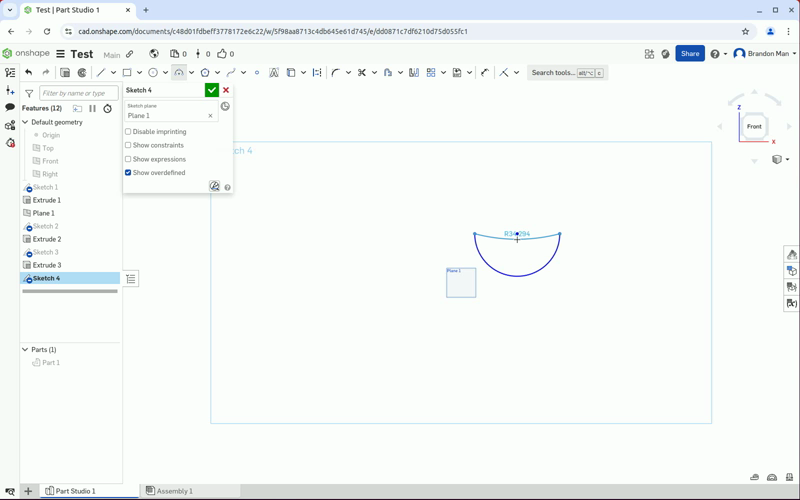
key_up(shift)
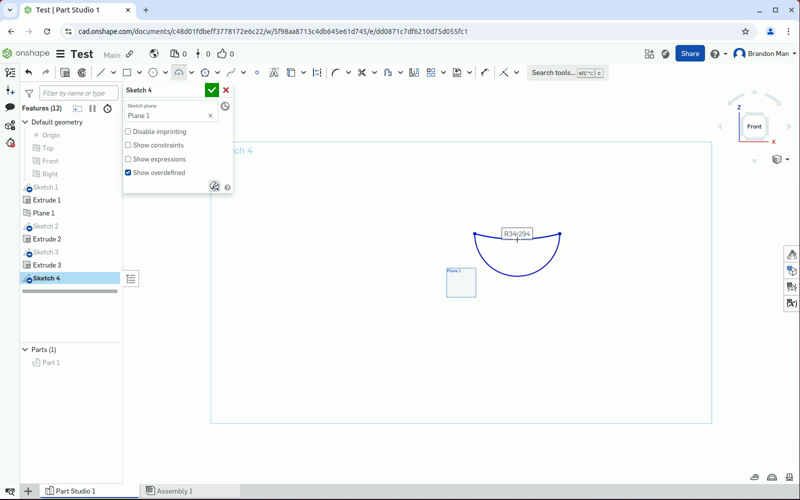
key(esc)
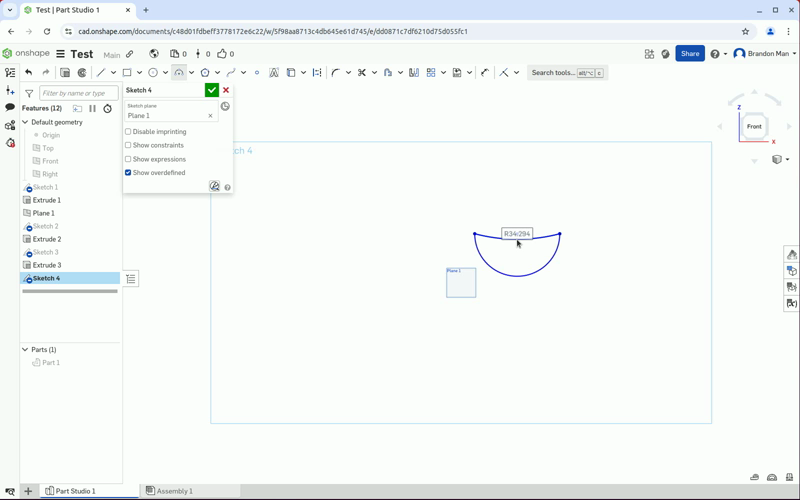
mouse_move(513, 253)
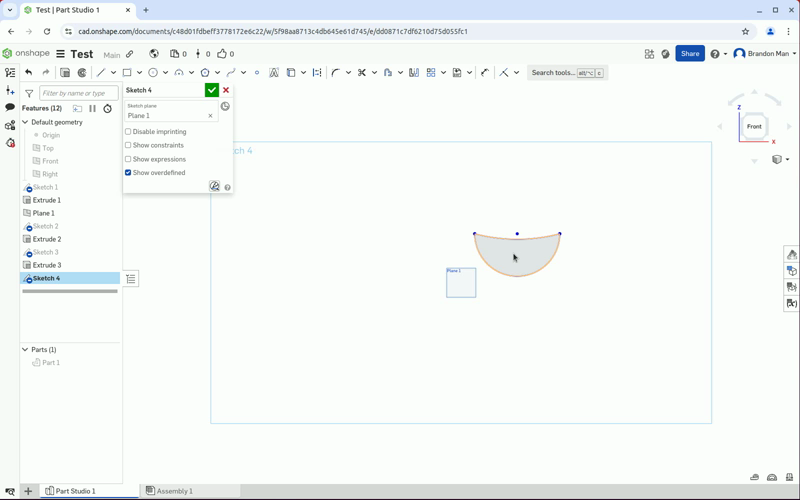
click(513, 253)
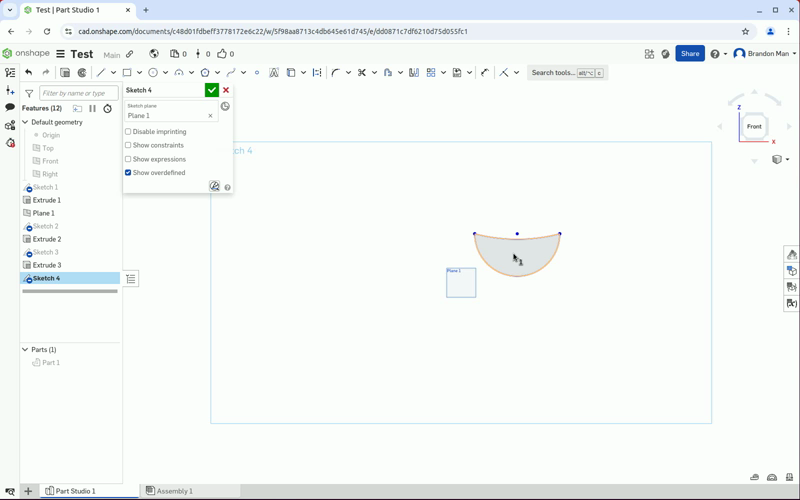
mouse_move(73, 352)
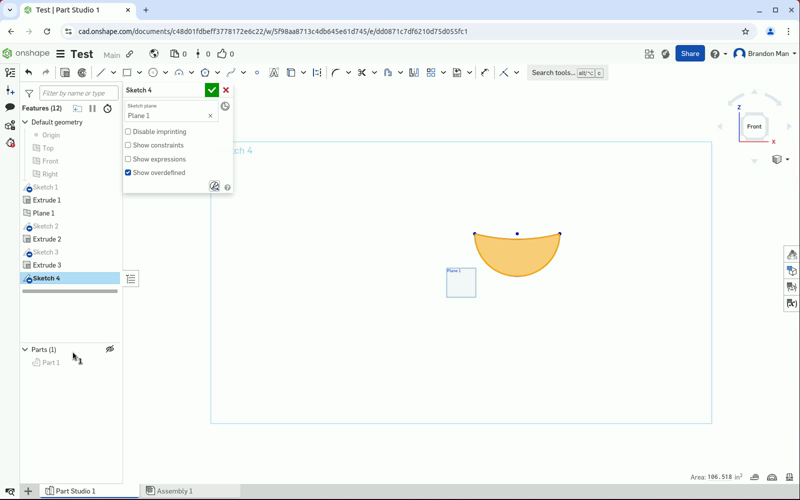
key(shift+y)
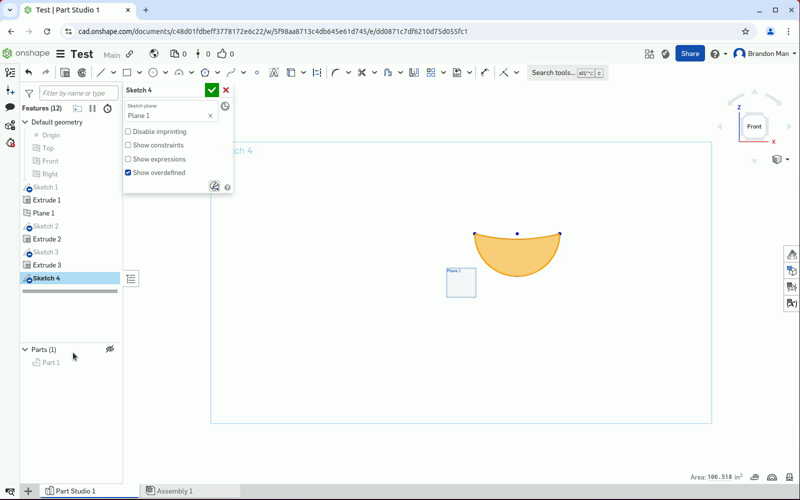
key(shift+e)
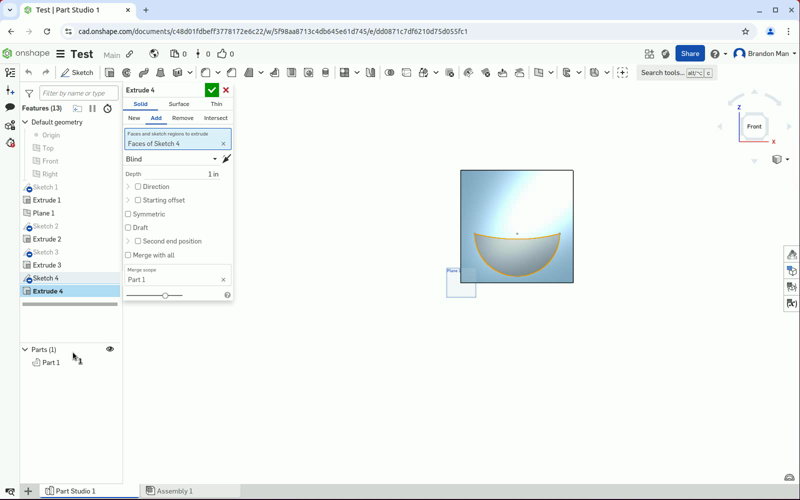
mouse_move(143, 106)
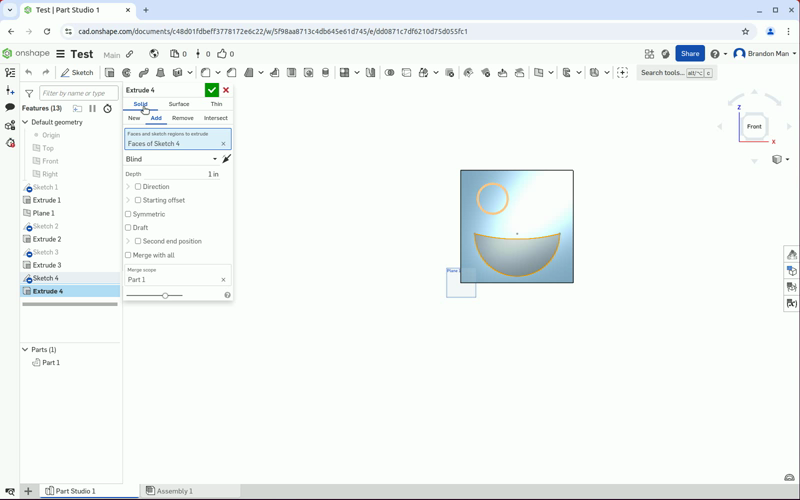
click(143, 106)
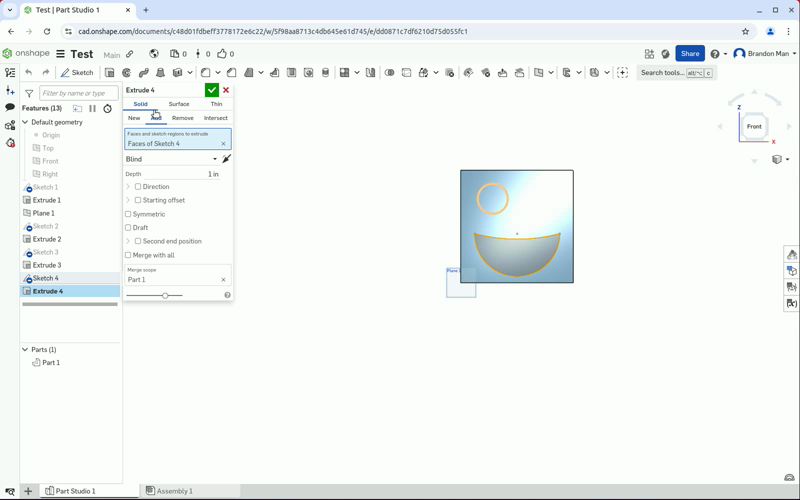
mouse_move(186, 120)
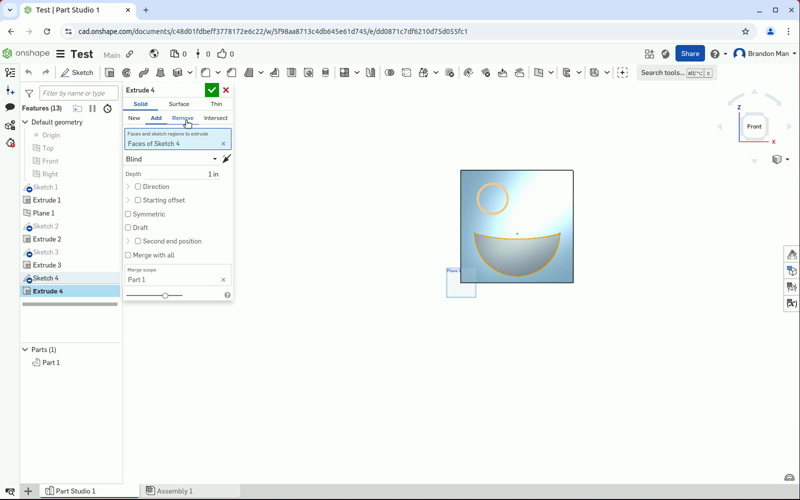
click(186, 120)
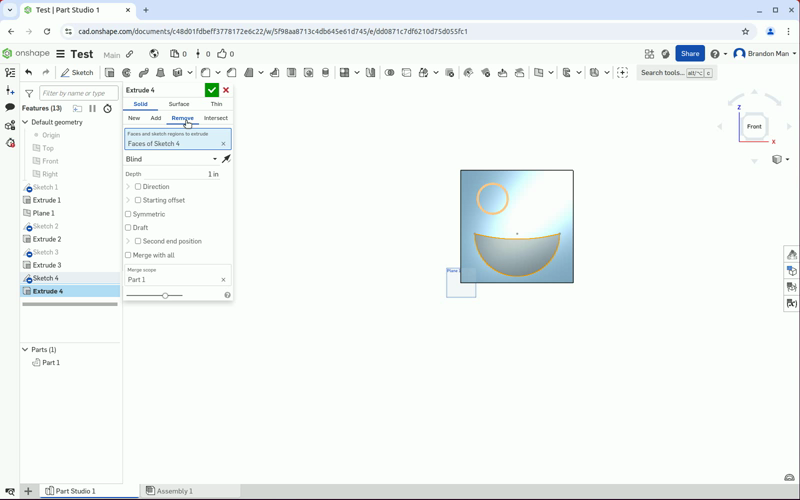
key(tab, 4)
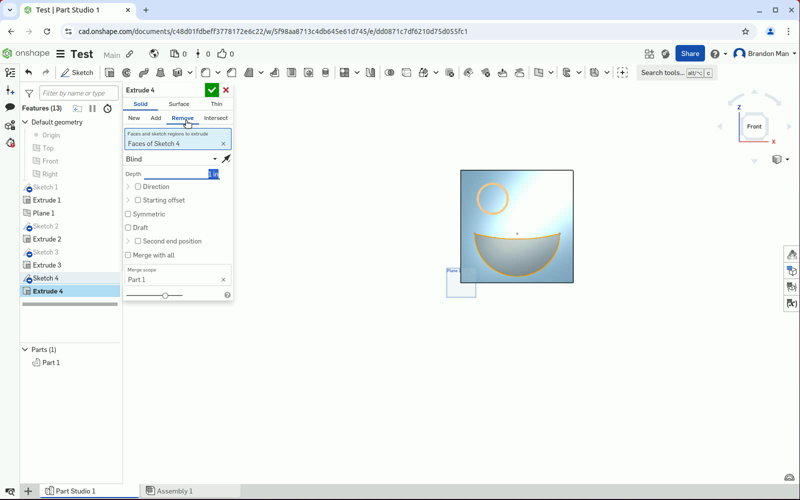
text(1.444)
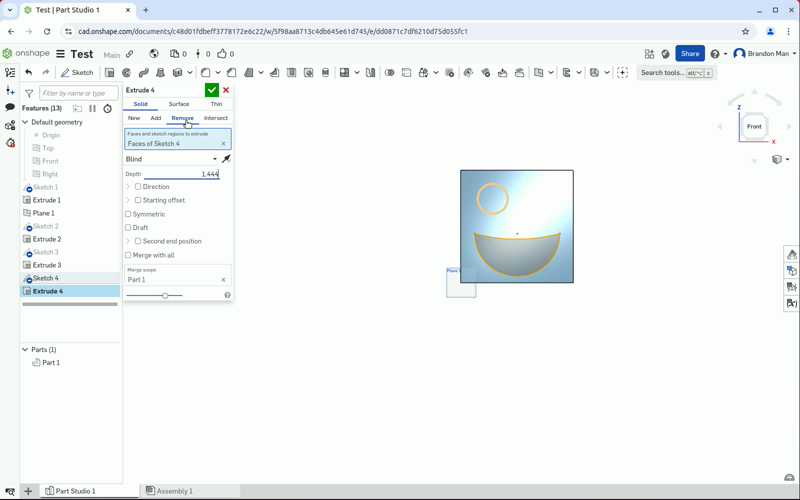
key(tab, 6)
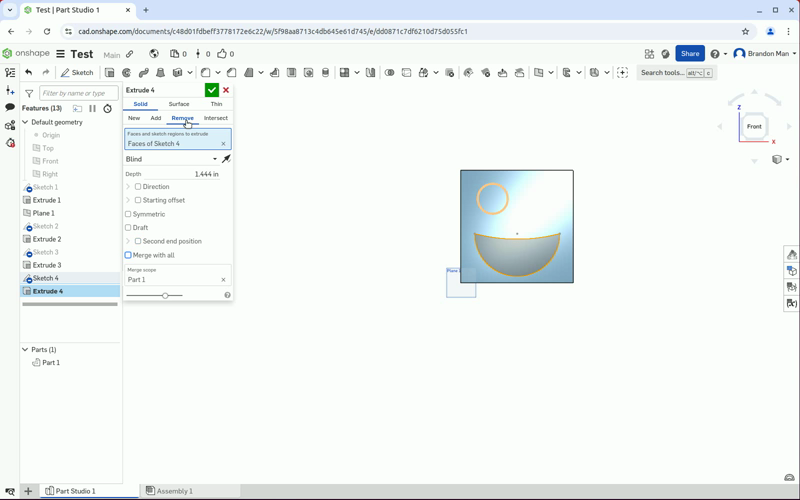
key(space)
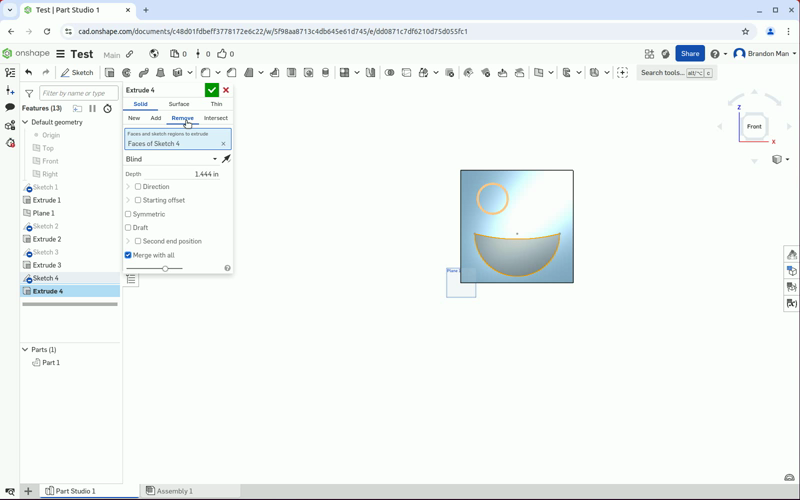
key(enter)
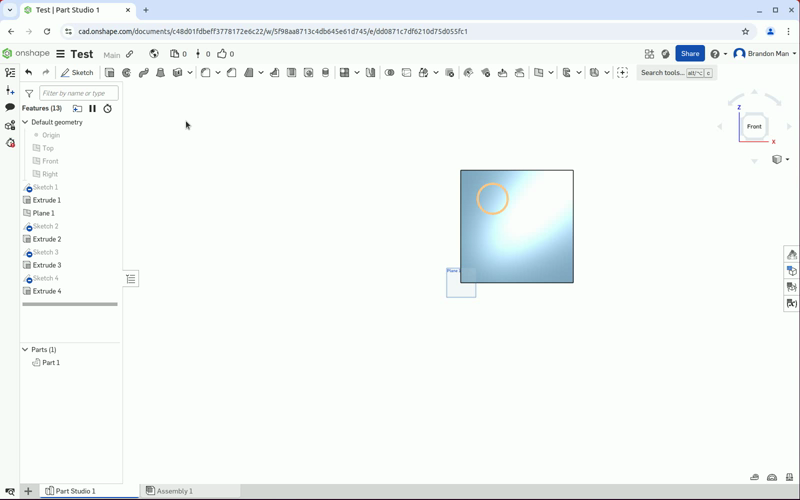
key(shift+h)
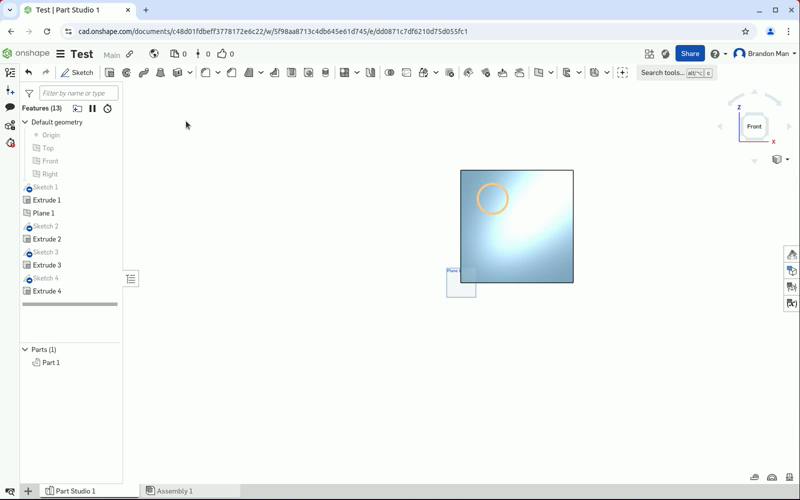
key(shift+h)
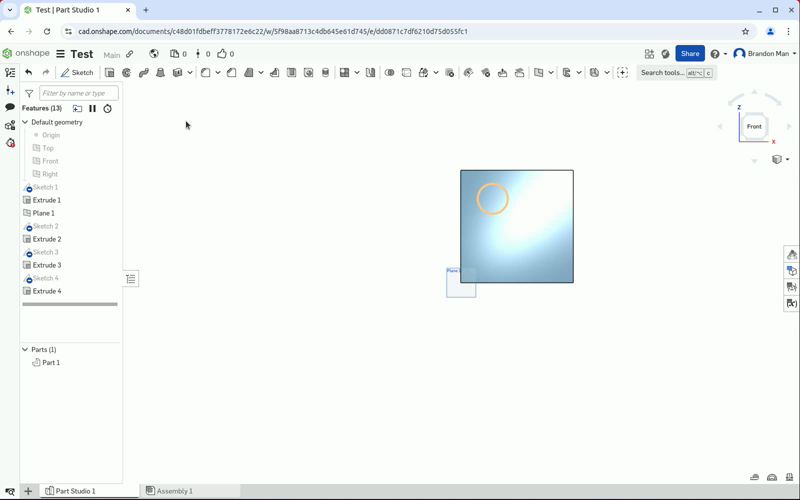
key(shift+7)
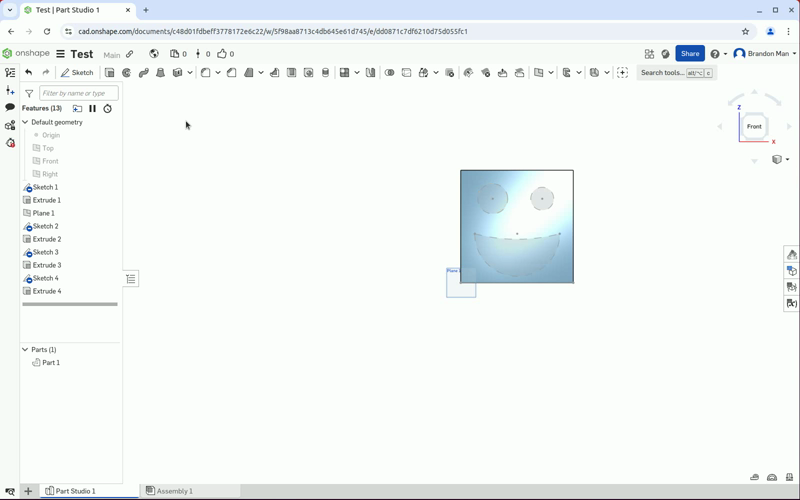
key(left, 2)
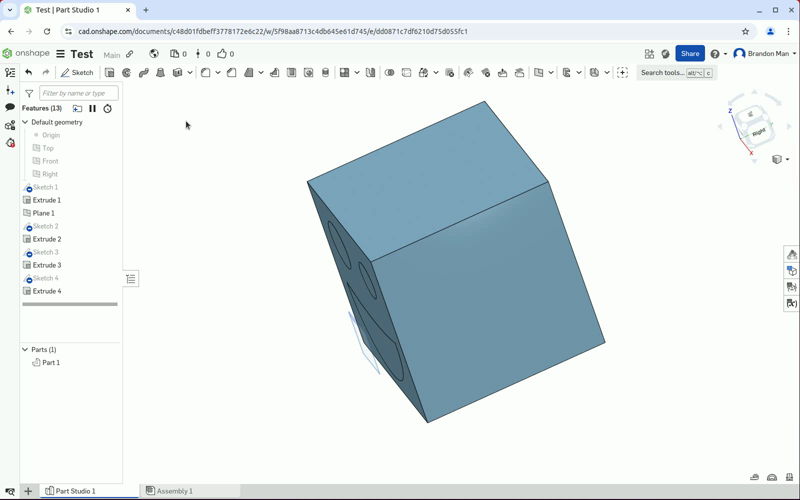
key(down, 2)
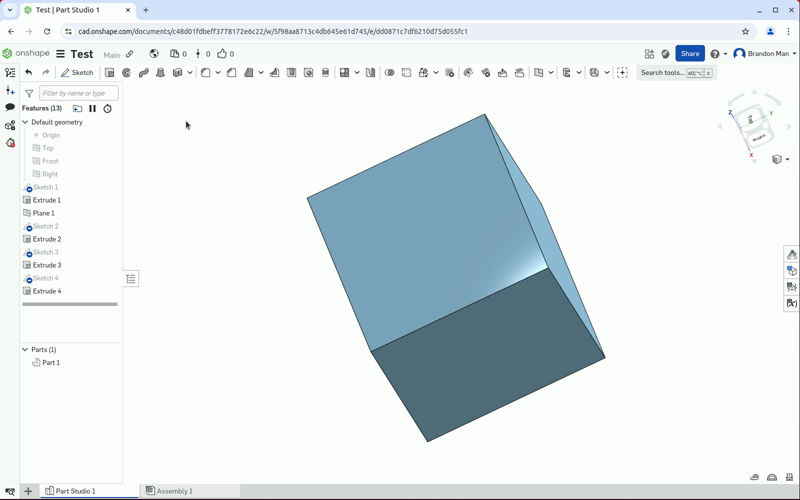
key(up, 2)
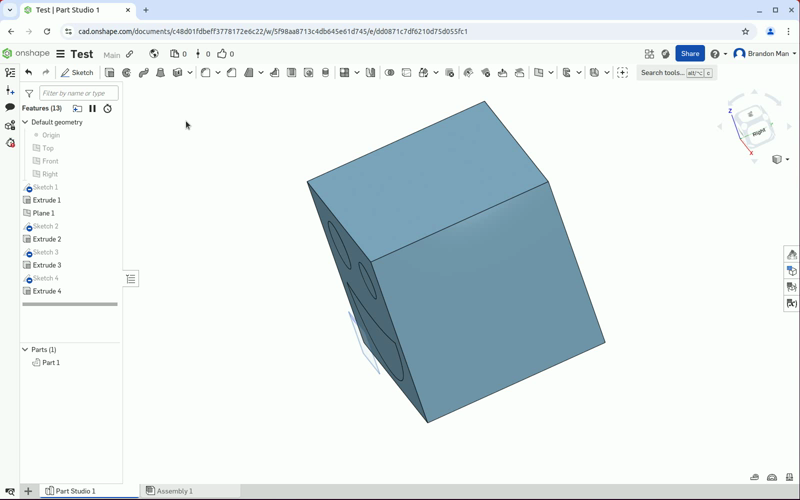
key(right, 2)
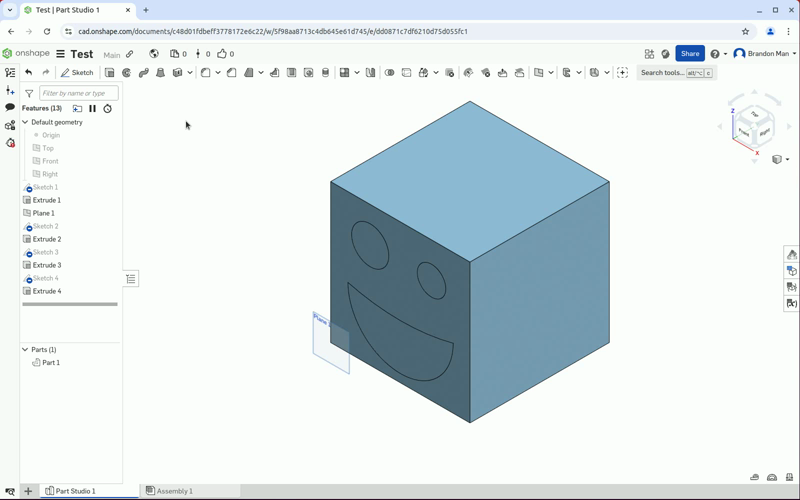
mouse_move(73, 189)
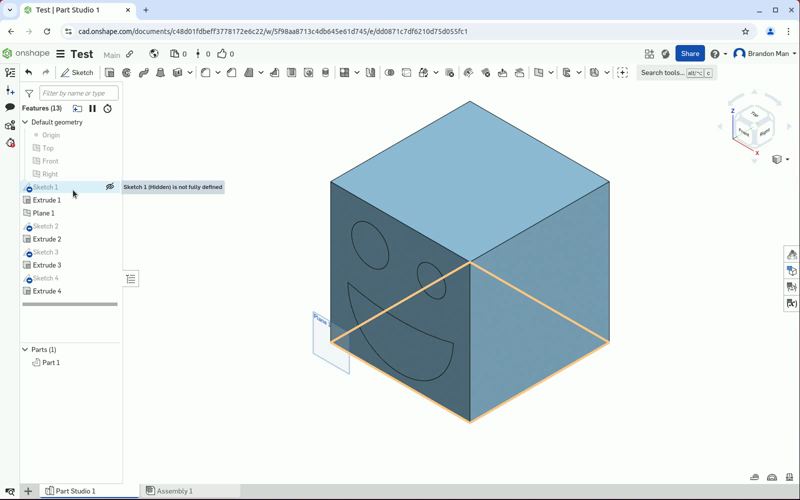
click(73, 189)